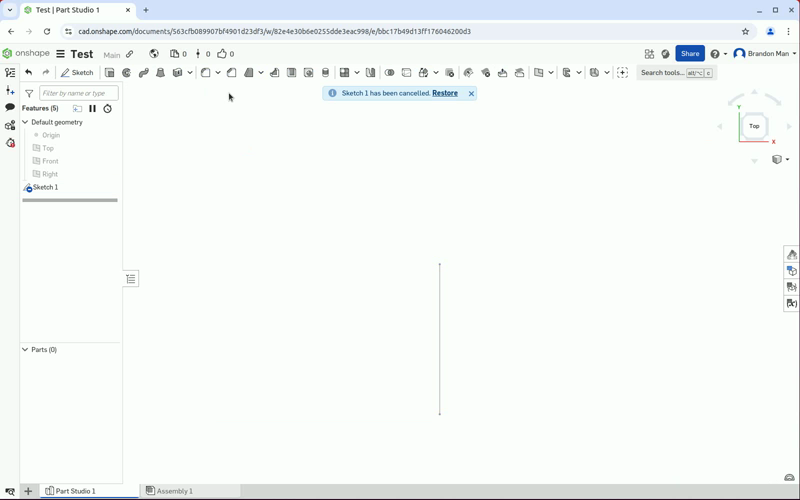
key(shift+h)
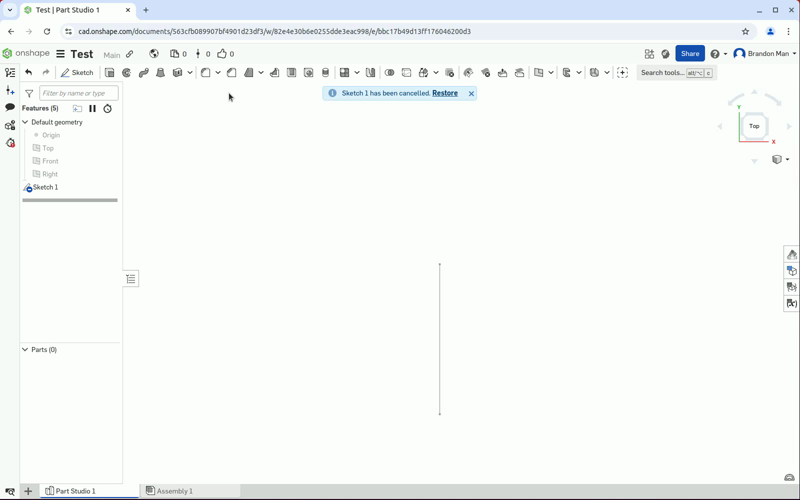
key(shift+s)
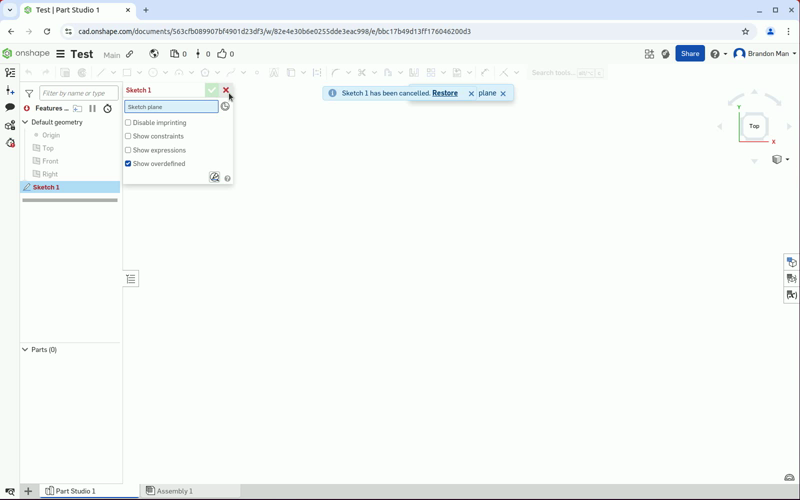
mouse_move(73, 150)
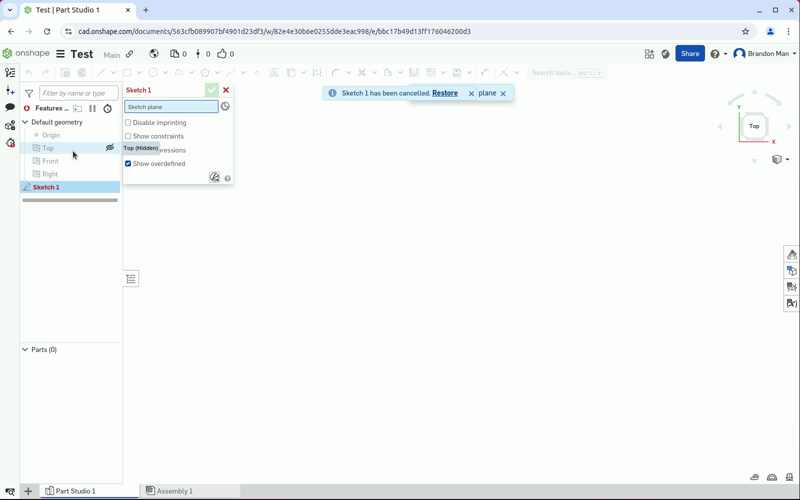
click(73, 150)
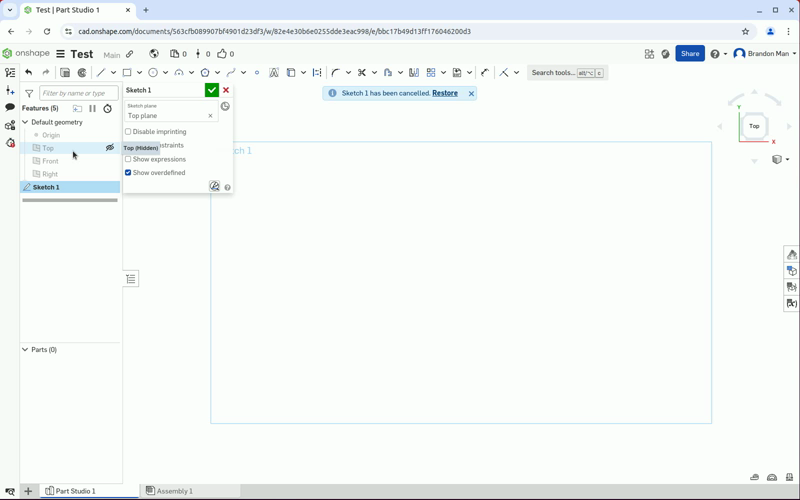
mouse_move(73, 352)
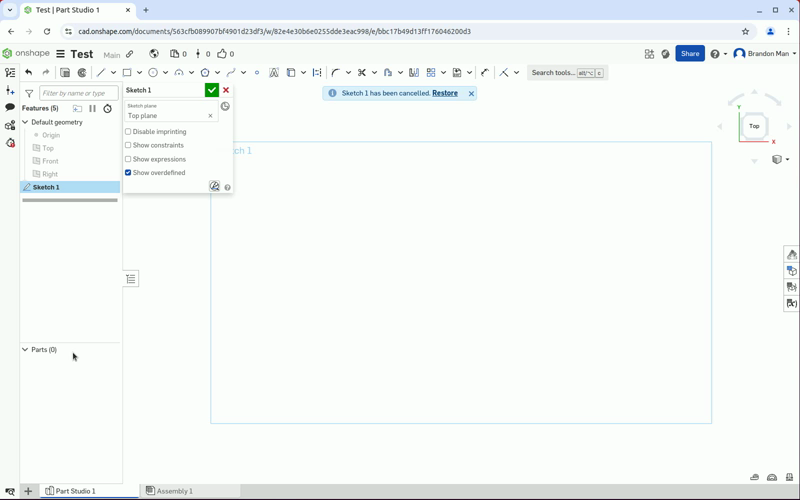
key(y)
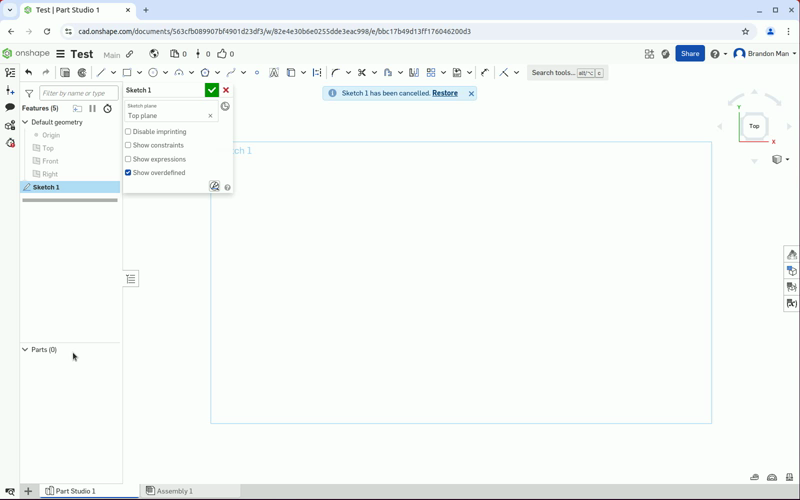
key(l)
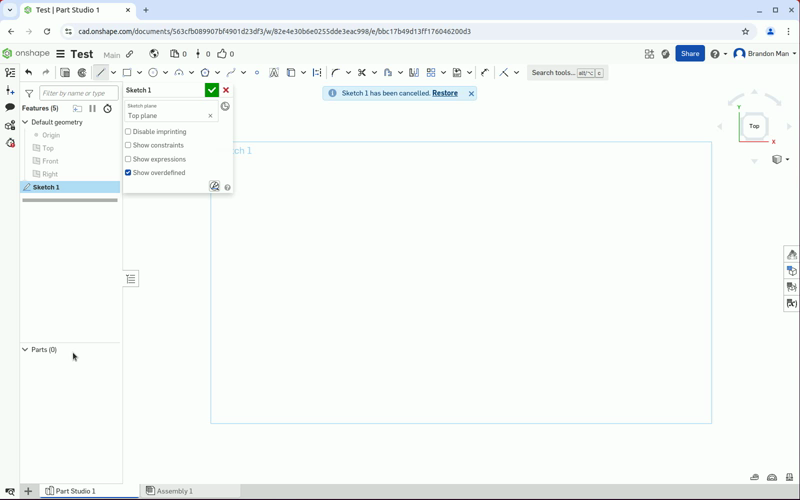
key_down(shift)
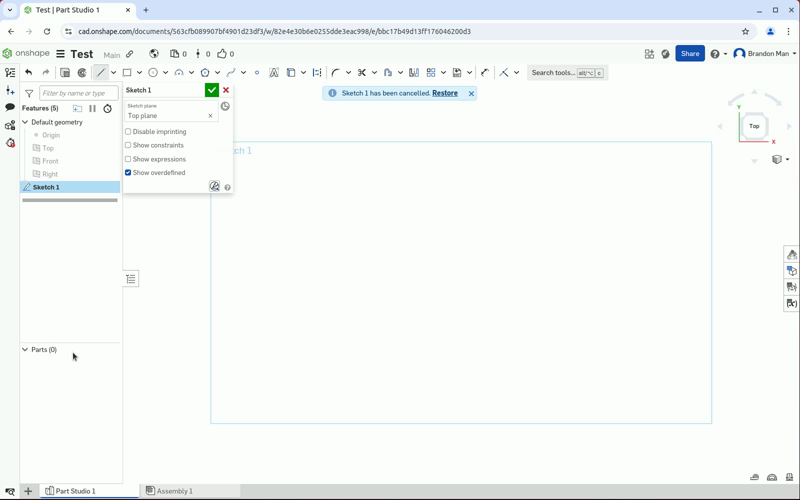
mouse_move(460, 282)
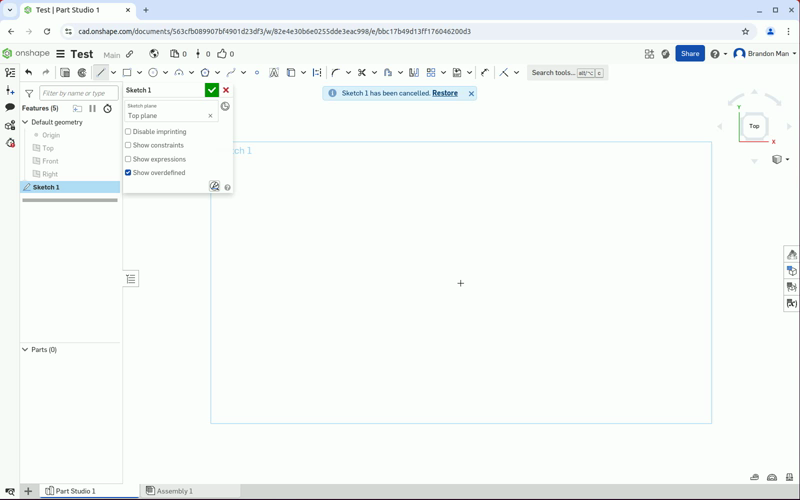
click(460, 282)
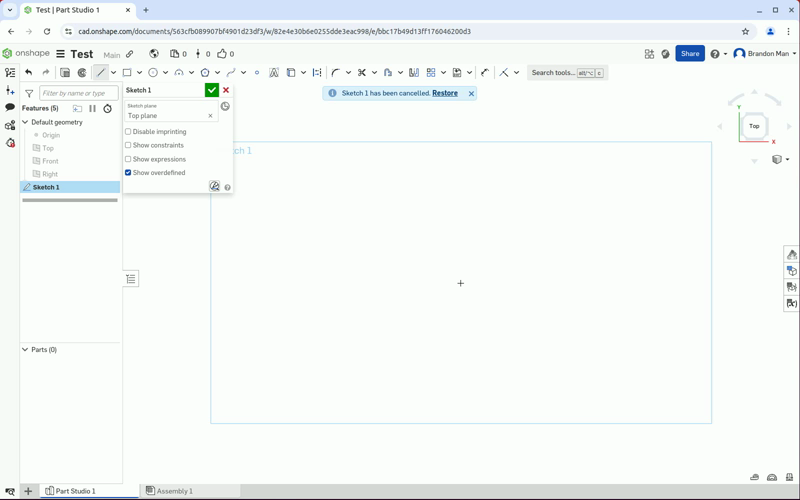
key_up(shift)
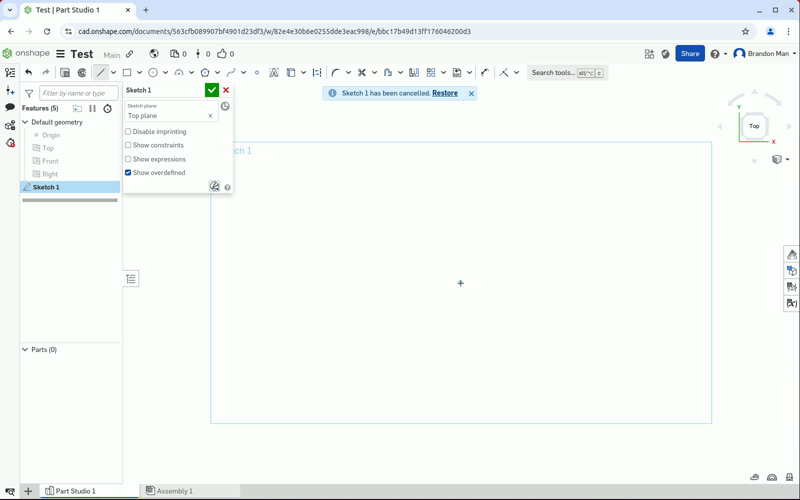
key_down(shift)
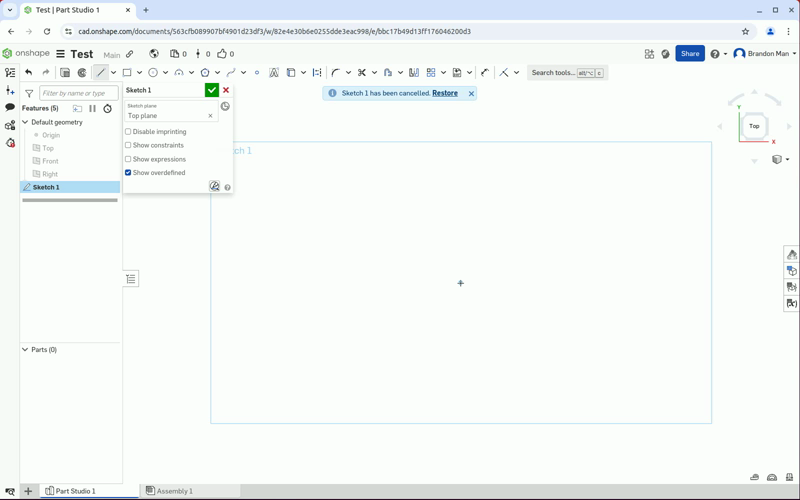
mouse_move(490, 282)
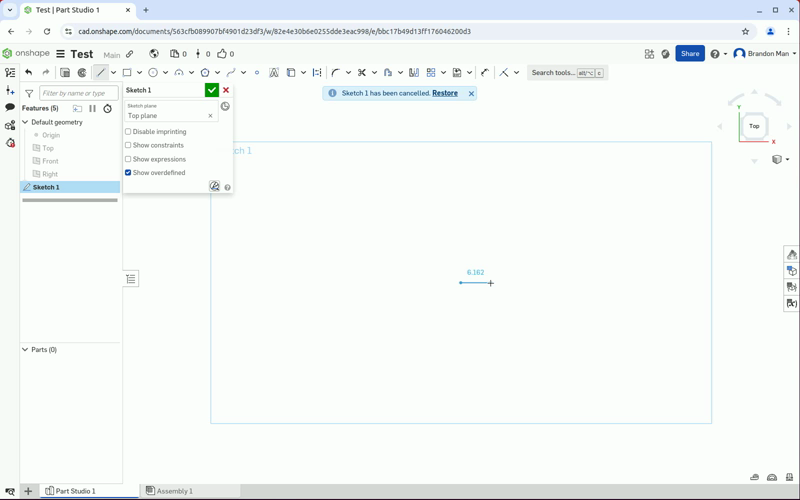
mouse_move(466, 282)
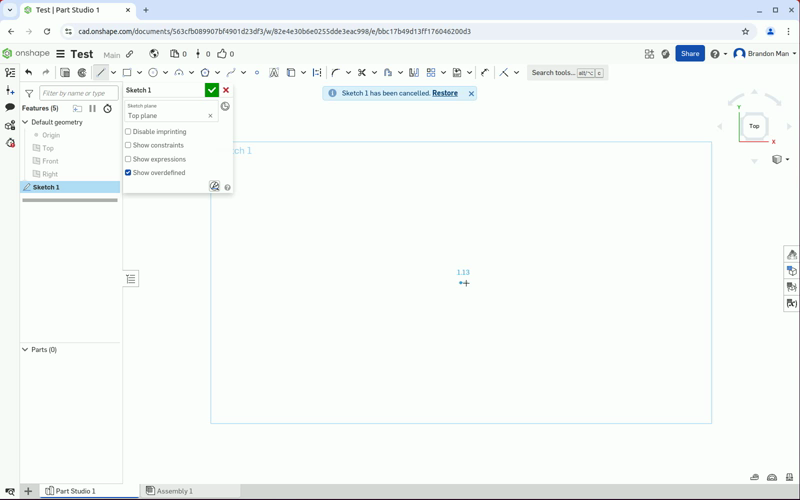
scroll(6)
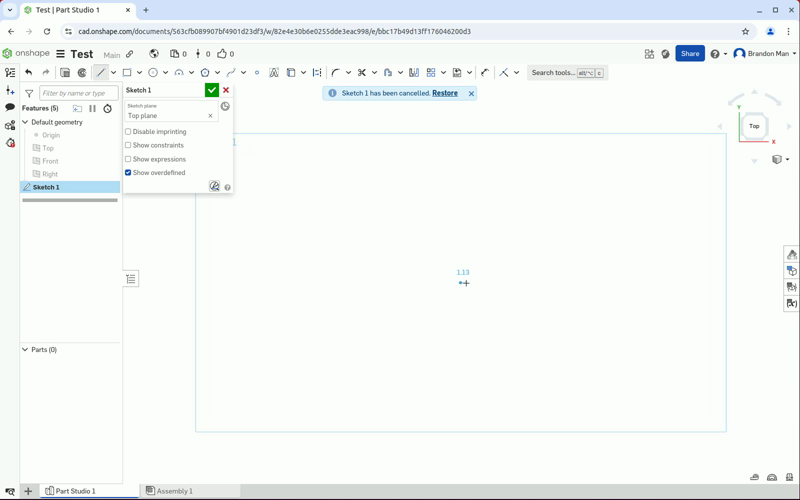
scroll(6)
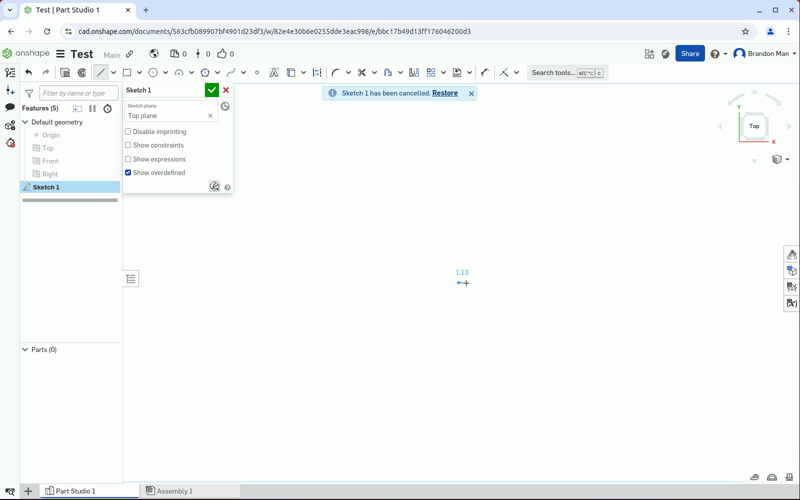
scroll(6)
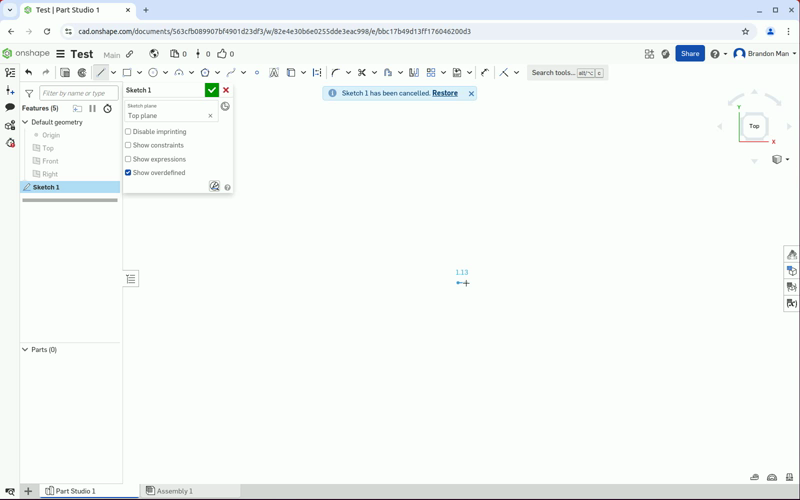
scroll(6)
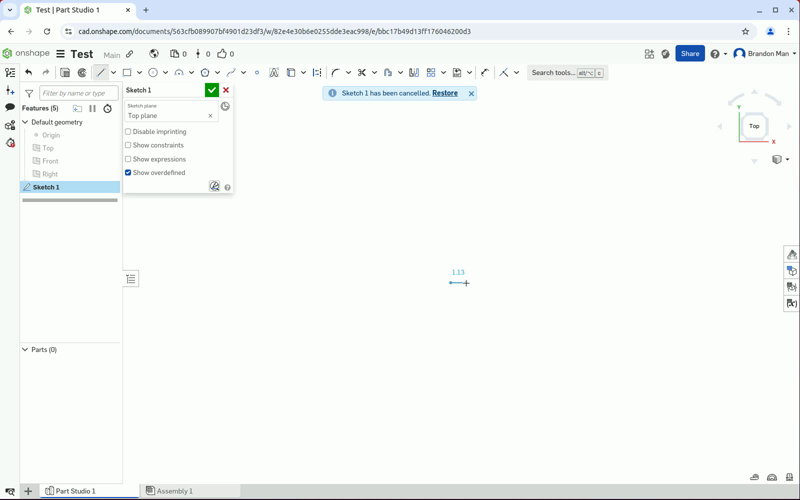
scroll(6)
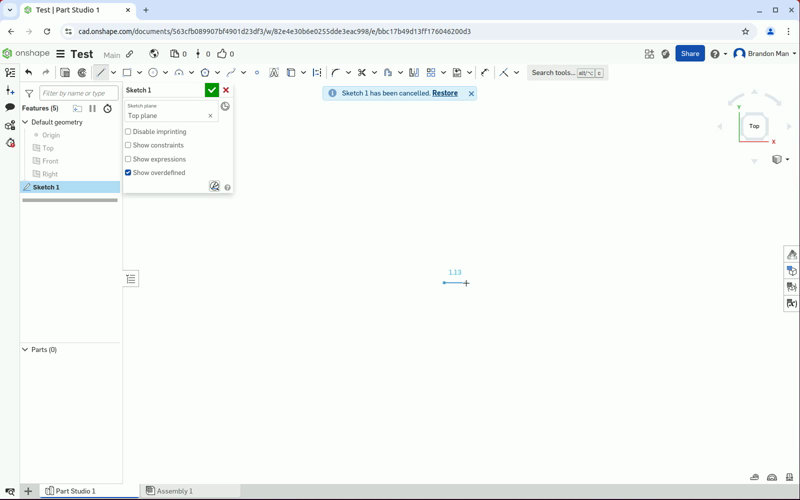
scroll(6)
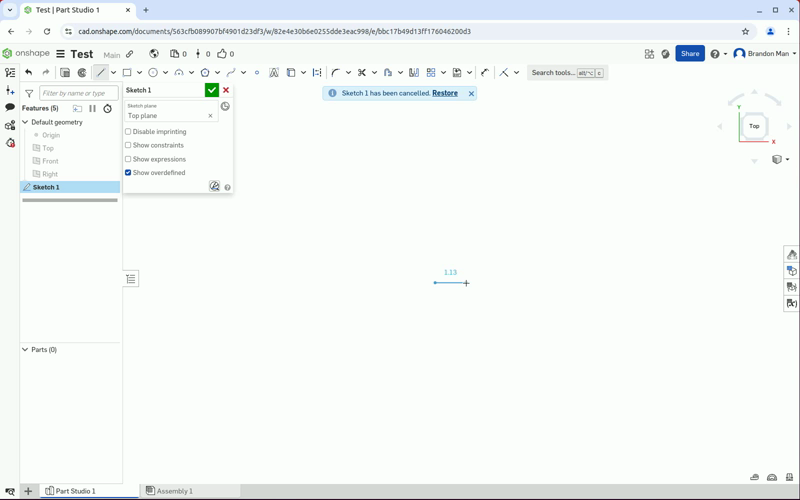
scroll(6)
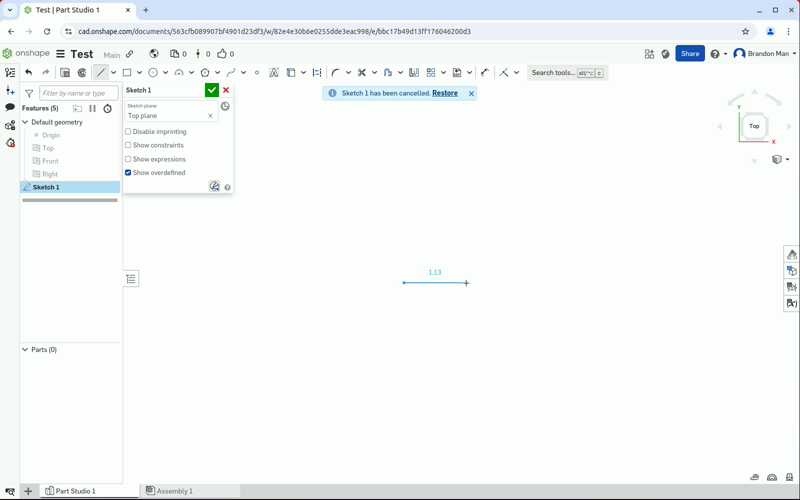
click(466, 282)
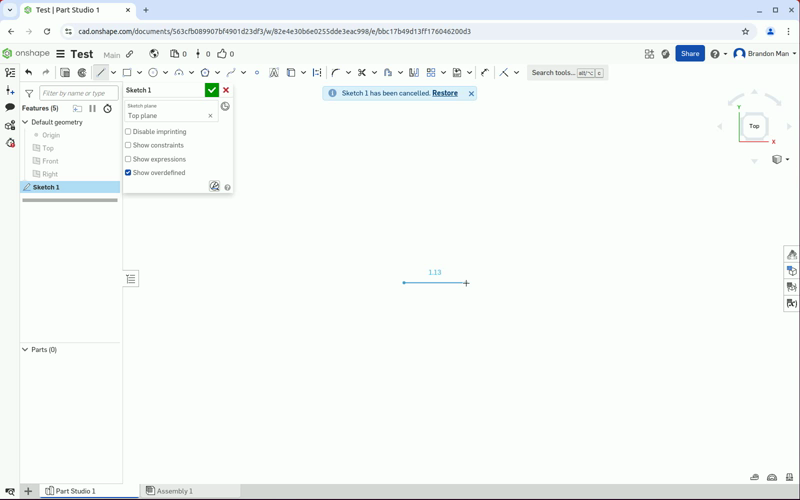
scroll(-6)
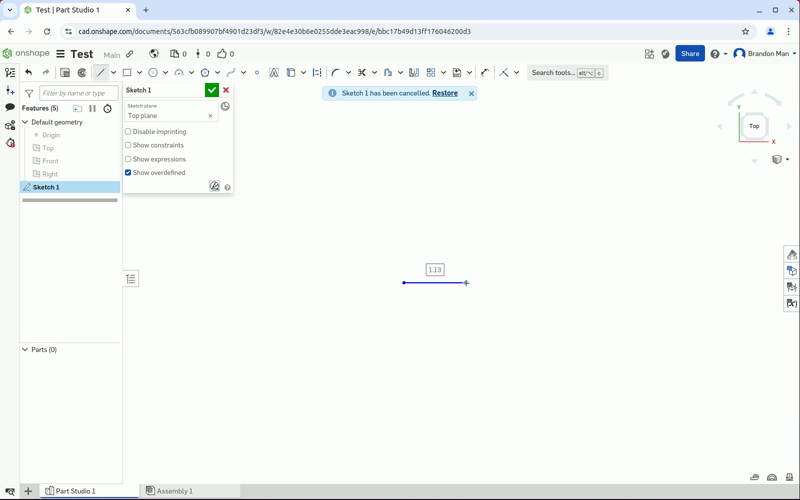
scroll(-6)
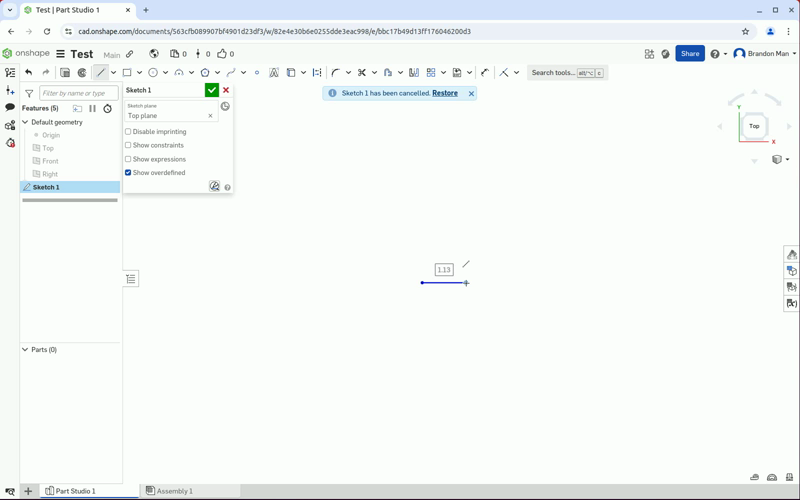
scroll(-6)
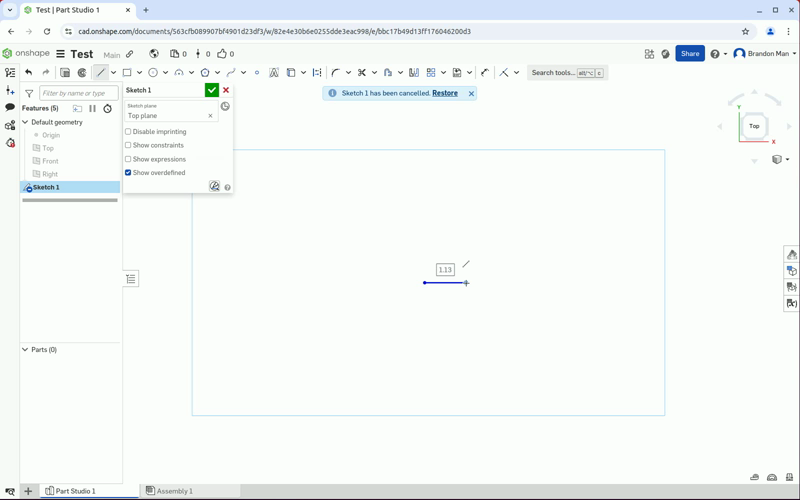
scroll(-6)
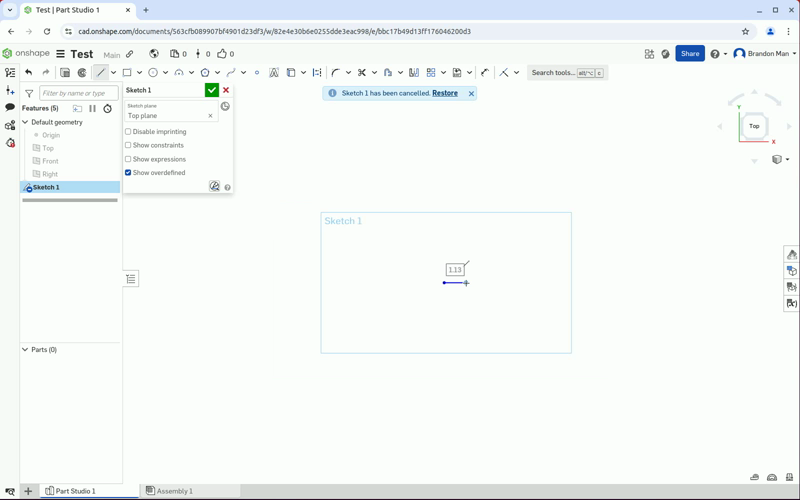
scroll(-6)
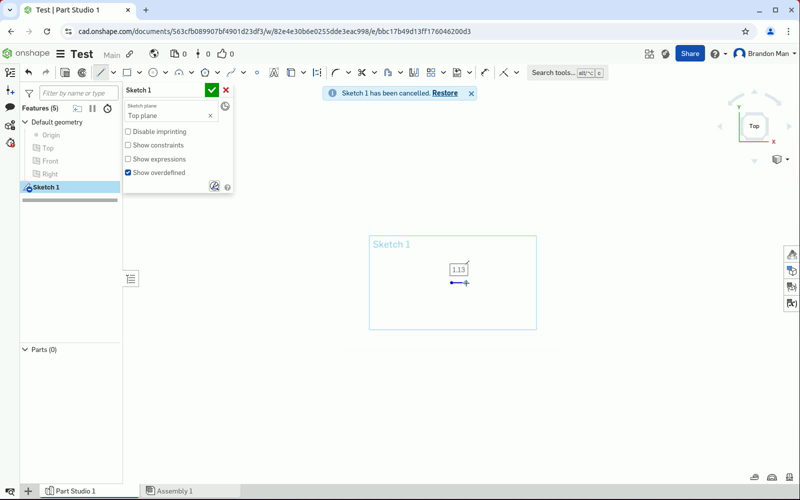
scroll(-6)
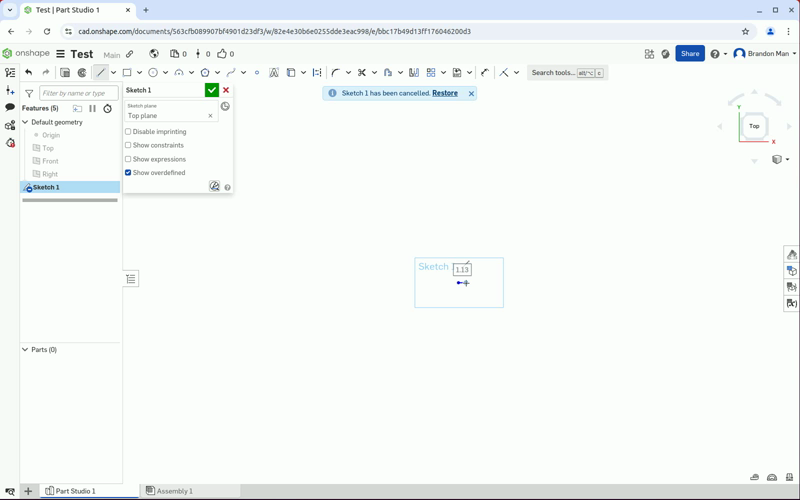
scroll(-6)
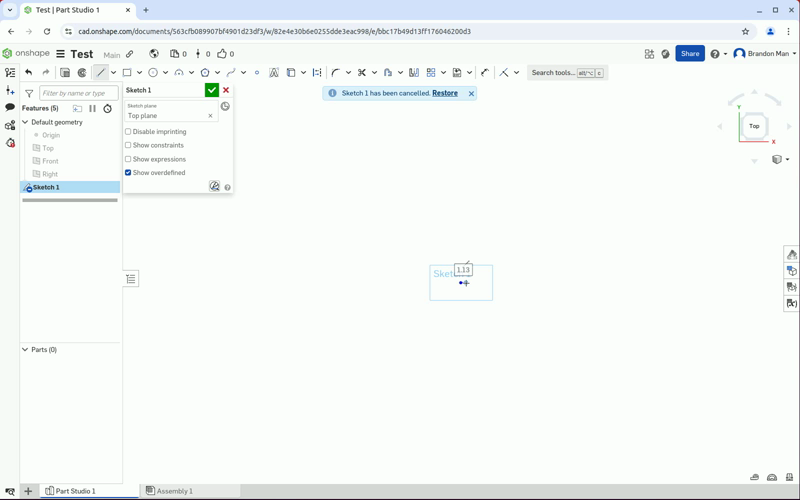
key_up(shift)
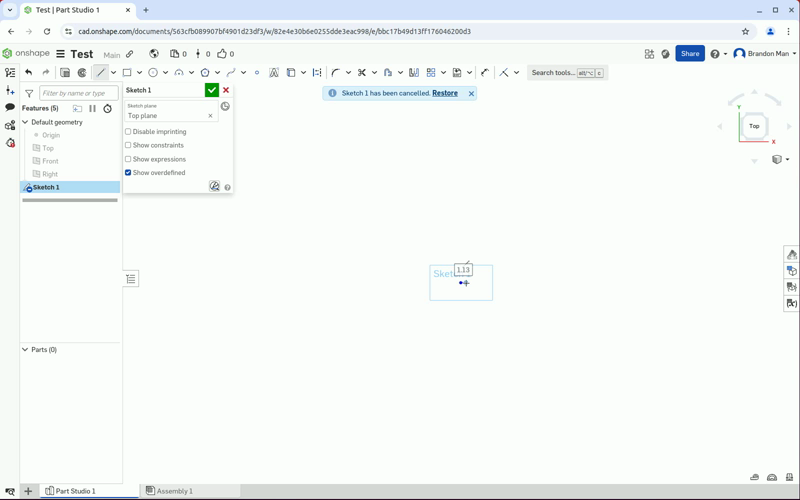
key_down(shift)
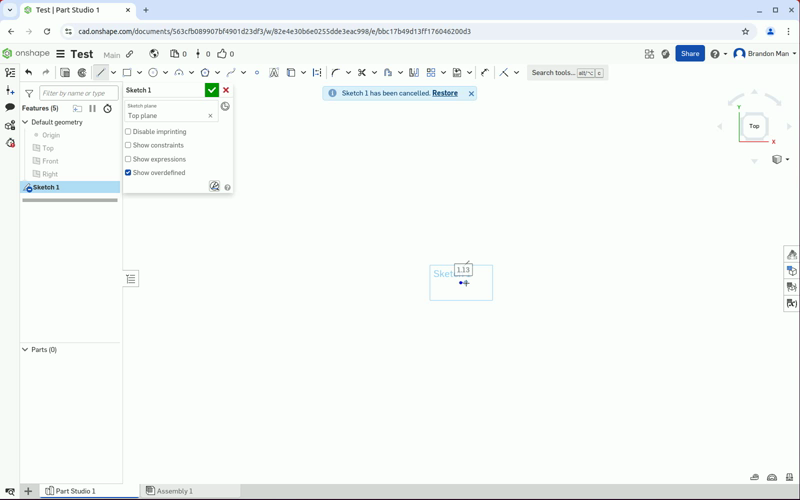
mouse_move(496, 282)
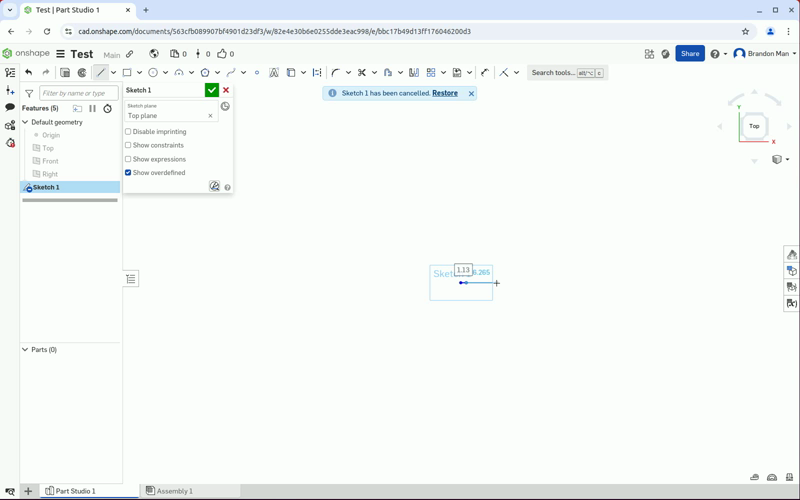
mouse_move(466, 250)
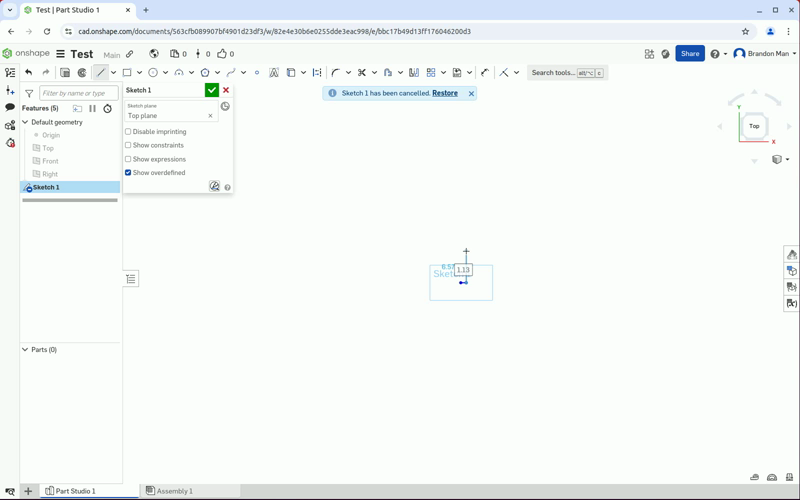
click(466, 250)
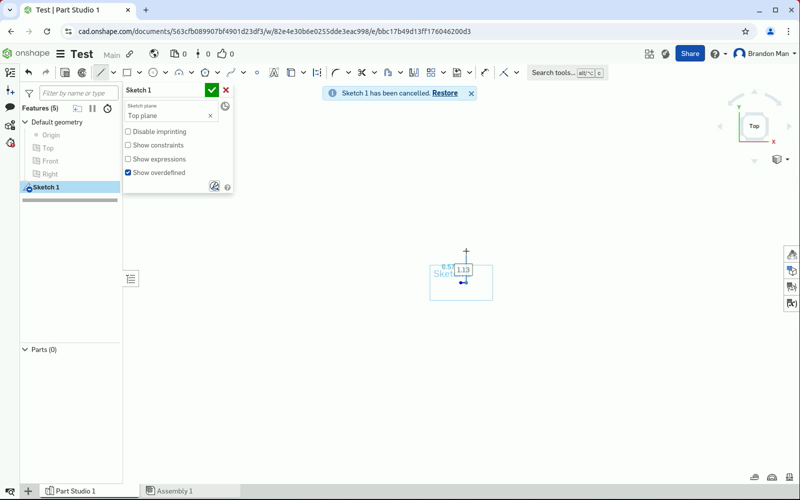
key_up(shift)
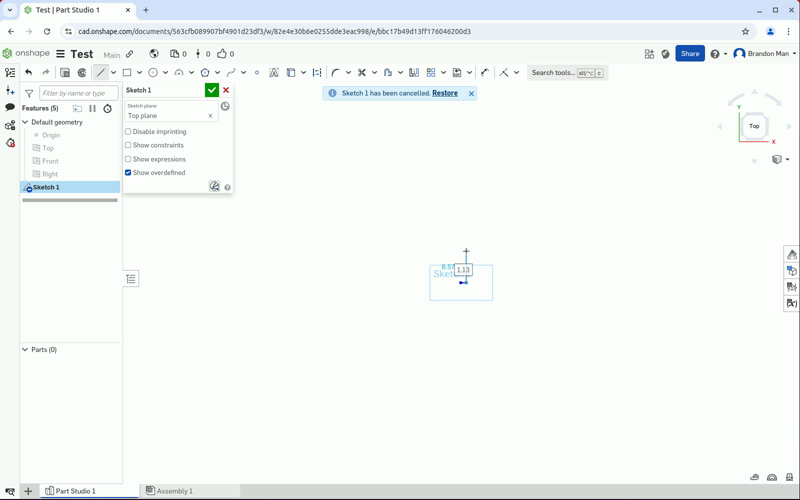
key(esc)
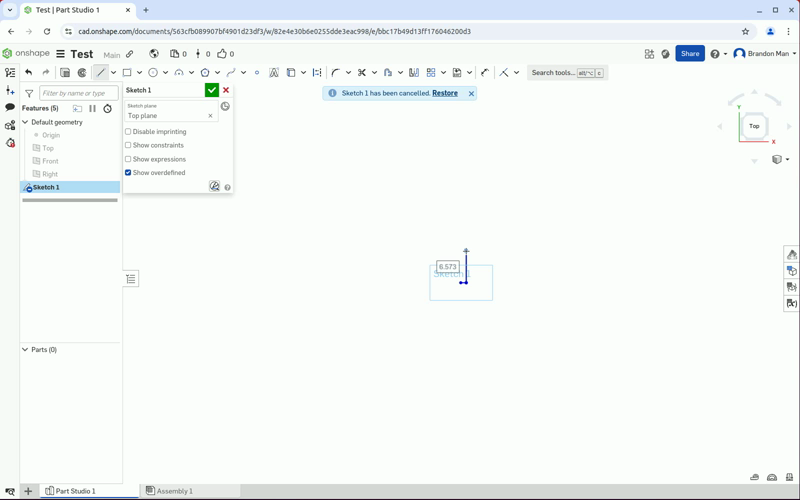
key(a)
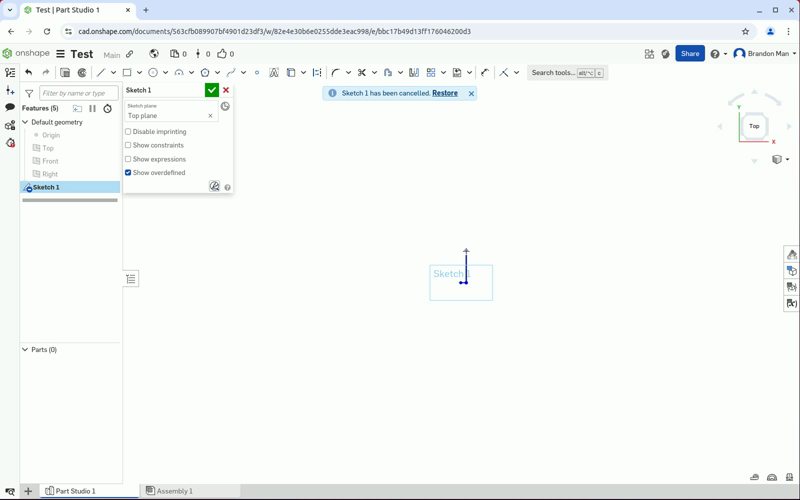
mouse_move(466, 250)
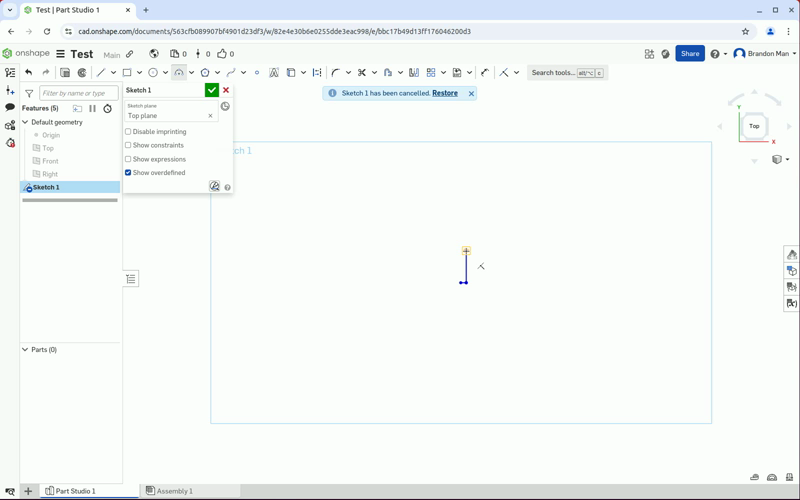
click(466, 250)
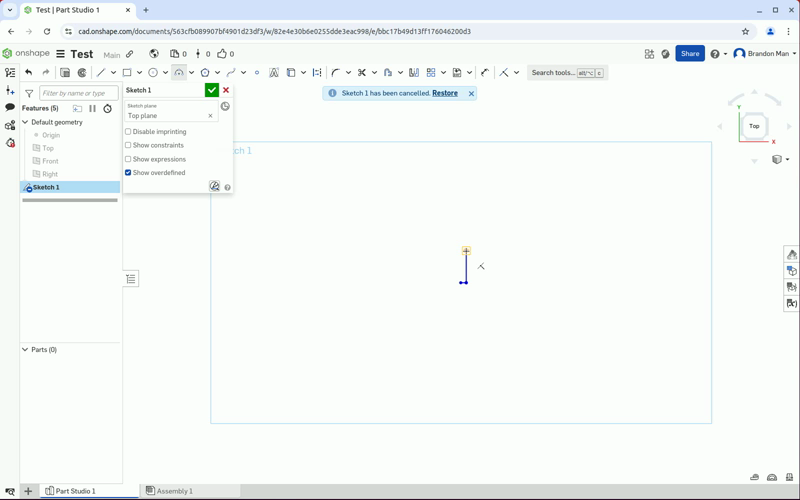
key_down(shift)
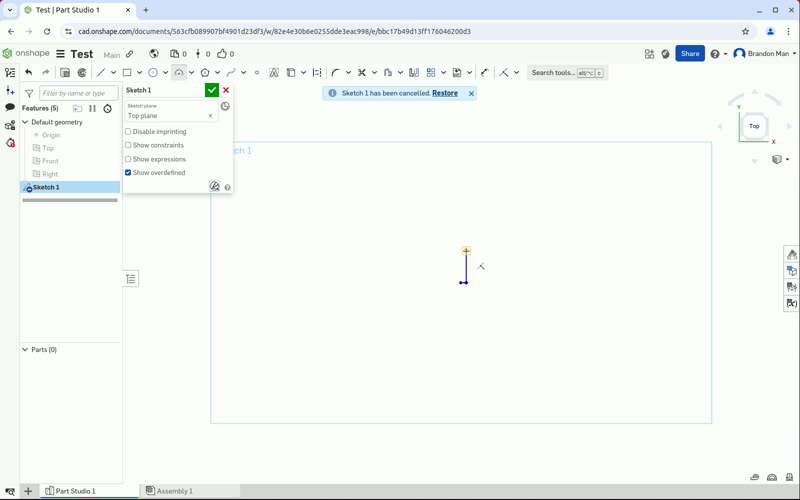
mouse_move(501, 217)
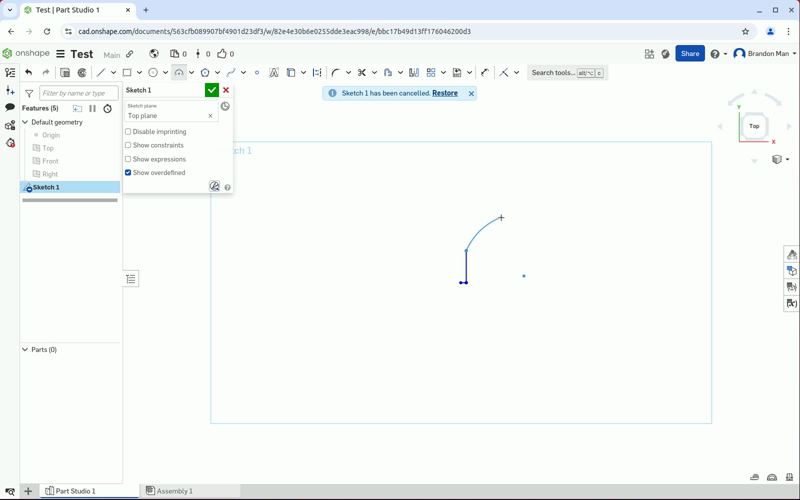
click(501, 217)
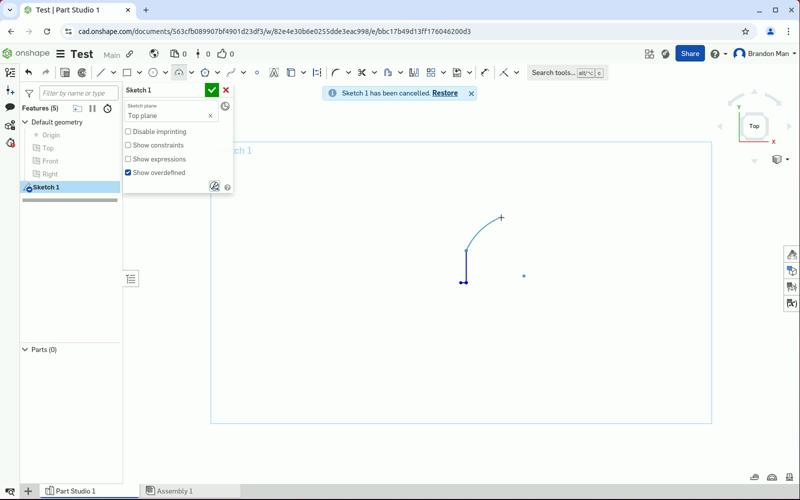
mouse_move(476, 226)
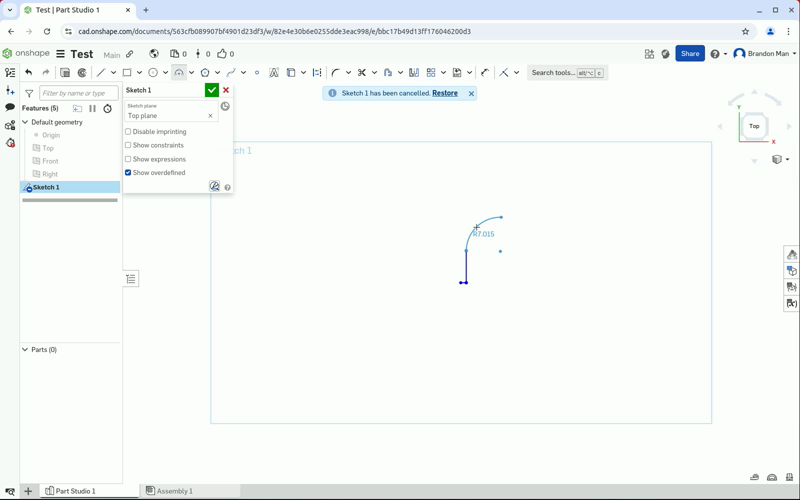
click(476, 226)
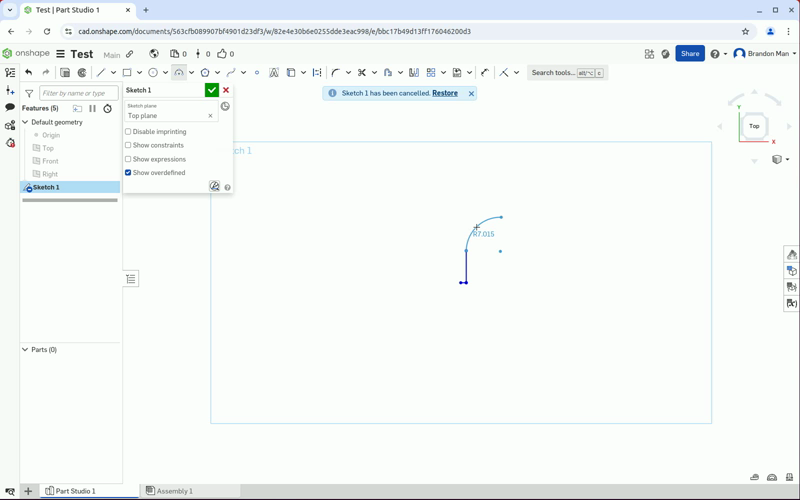
key_up(shift)
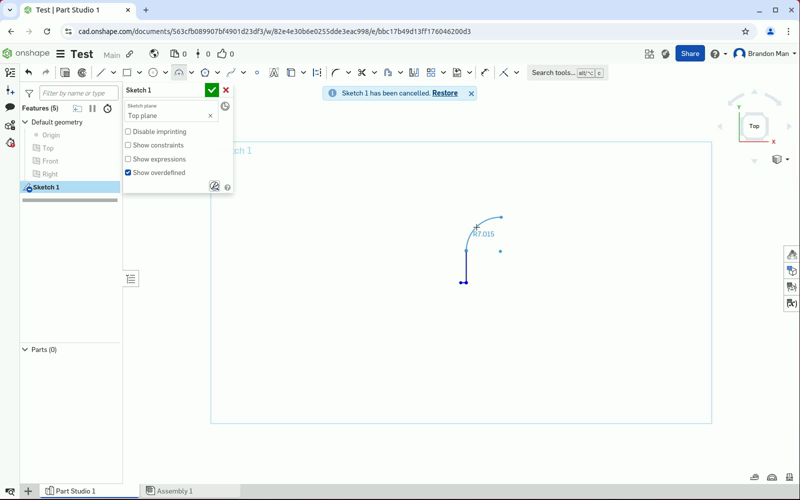
key(esc)
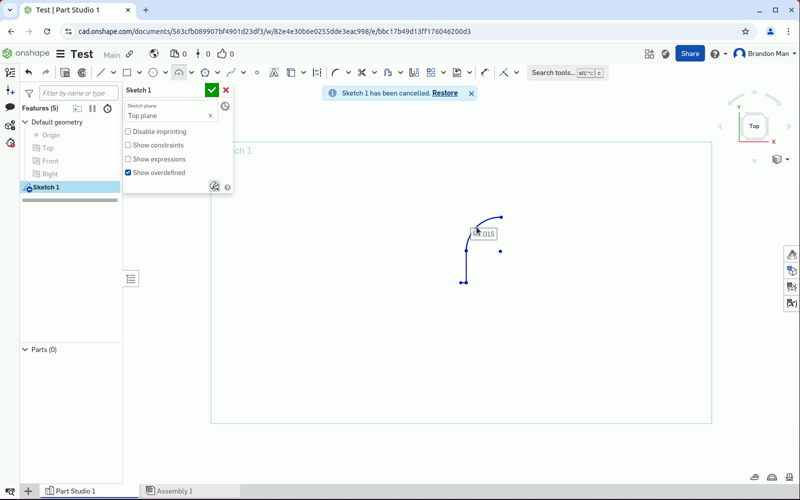
key(l)
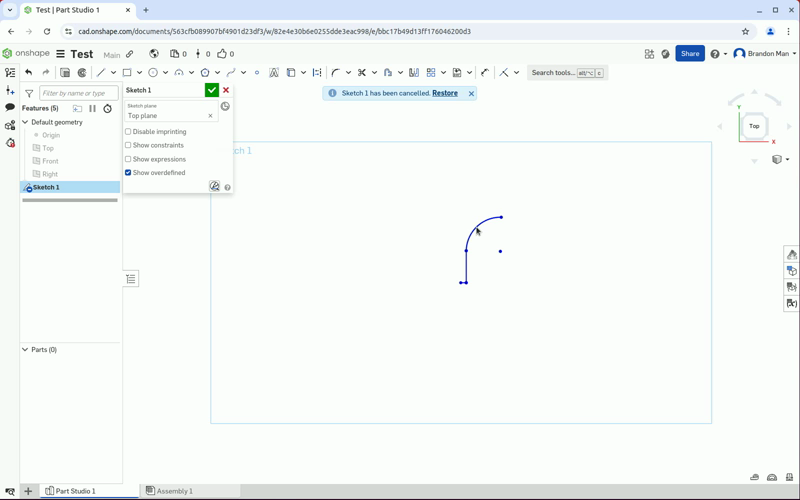
mouse_move(501, 217)
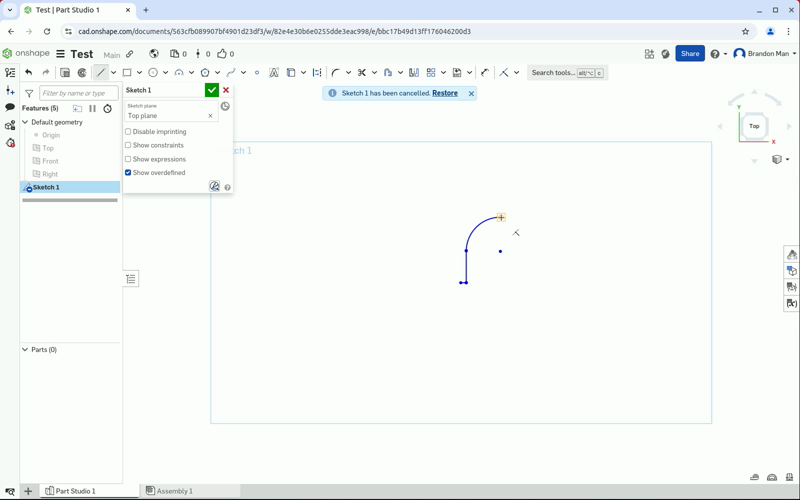
click(501, 217)
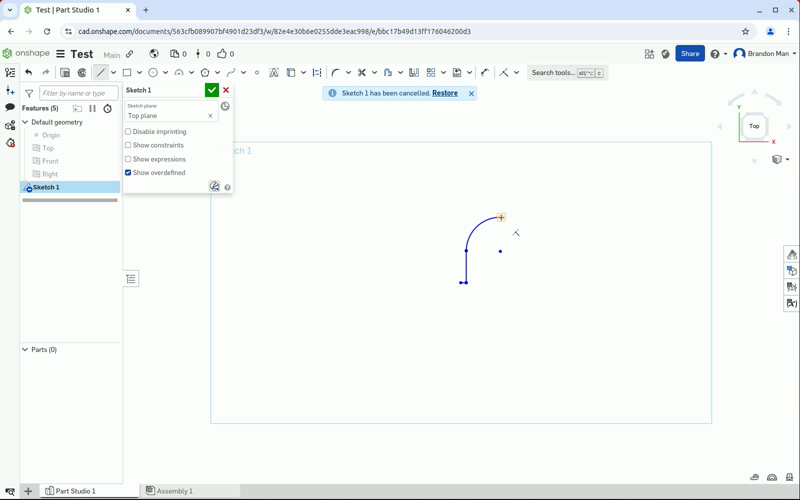
key_down(shift)
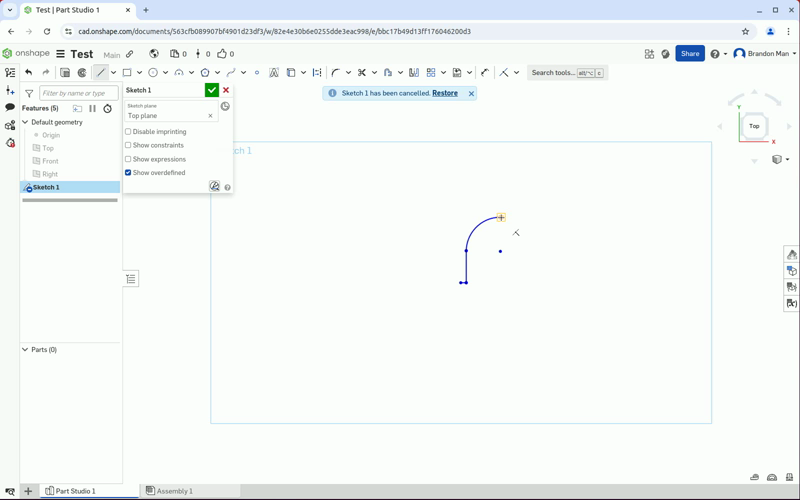
mouse_move(531, 217)
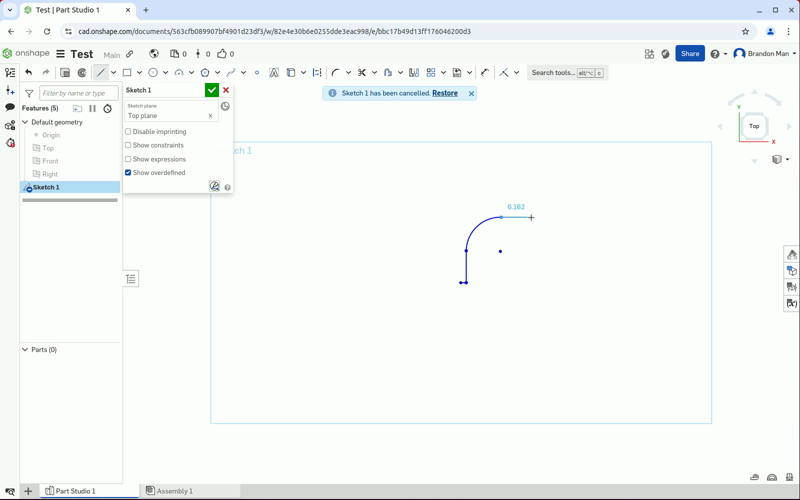
mouse_move(509, 217)
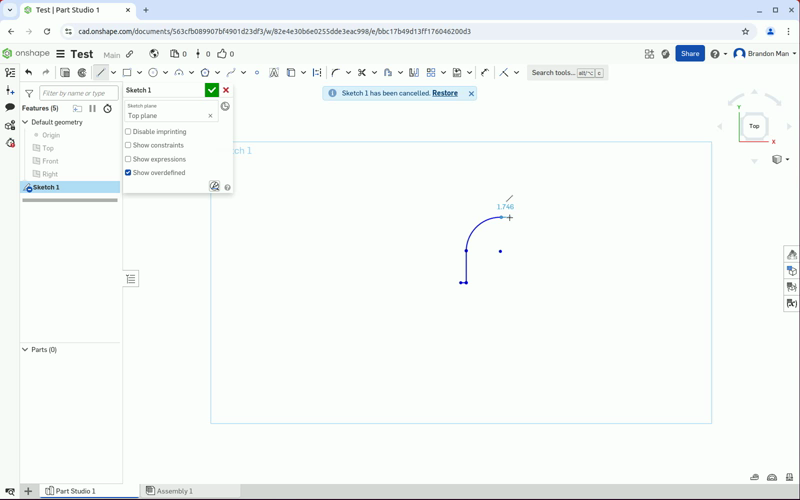
click(509, 217)
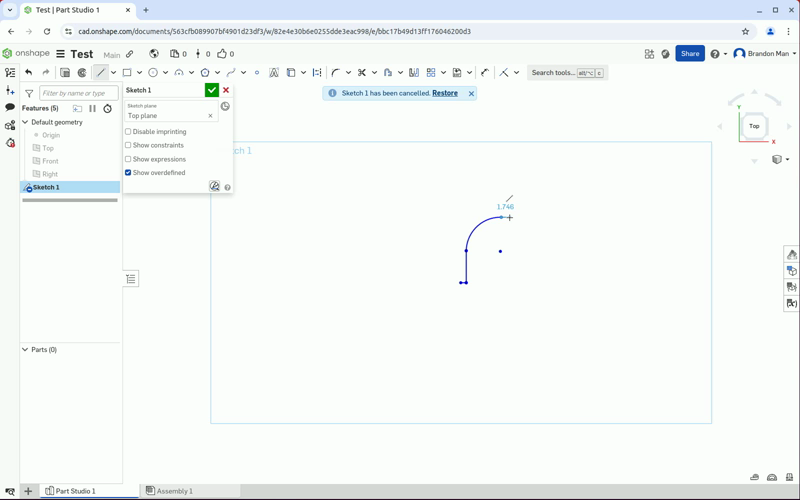
key_up(shift)
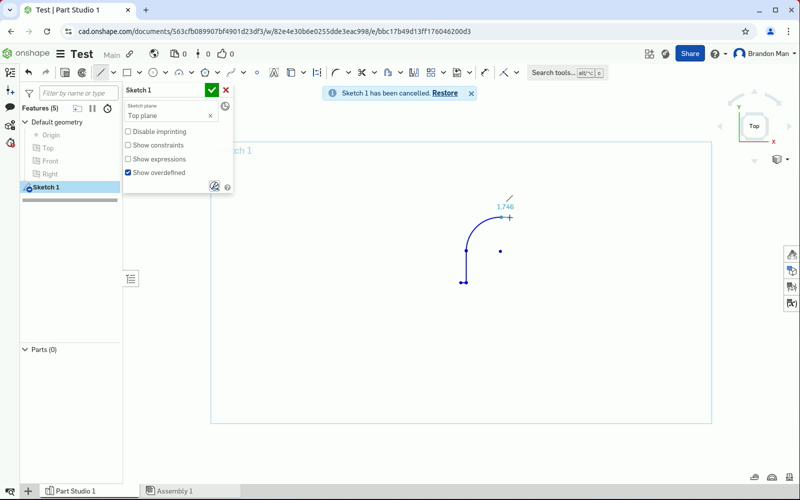
key(esc)
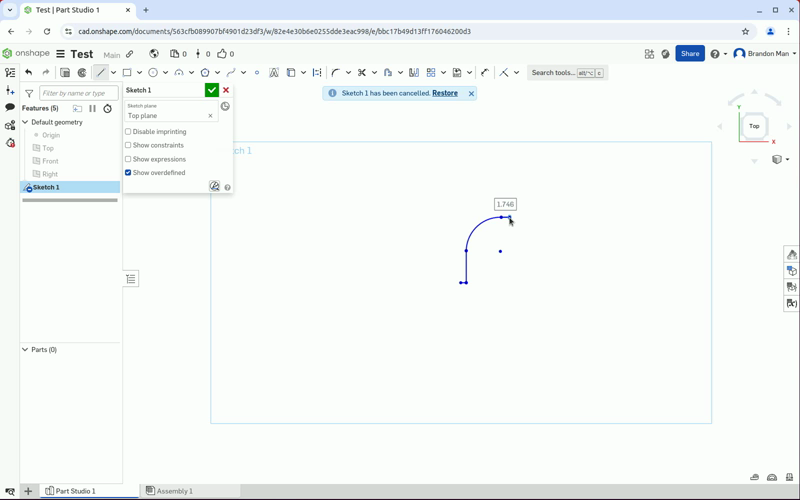
key(a)
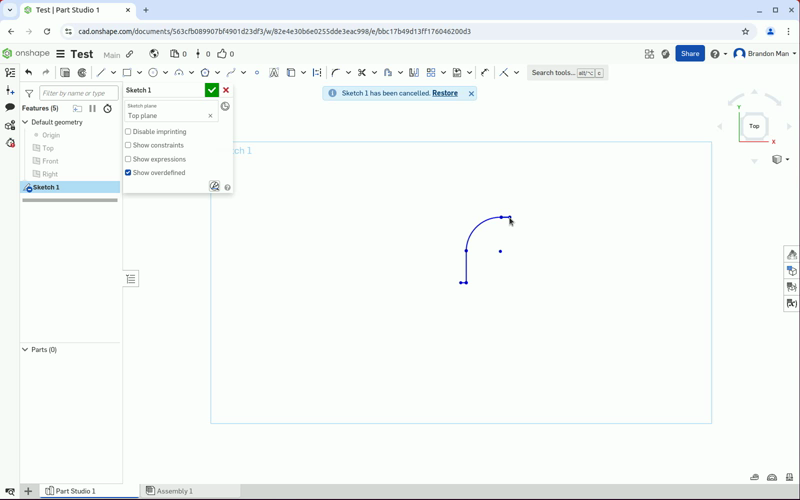
mouse_move(509, 217)
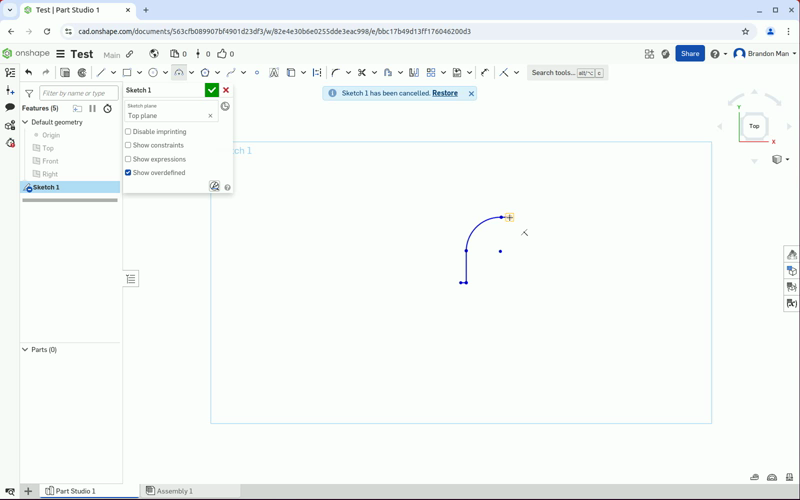
click(509, 217)
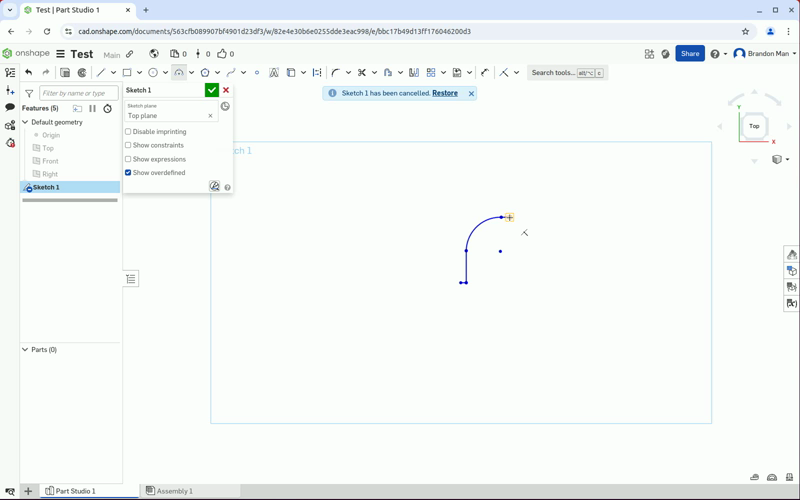
key_down(shift)
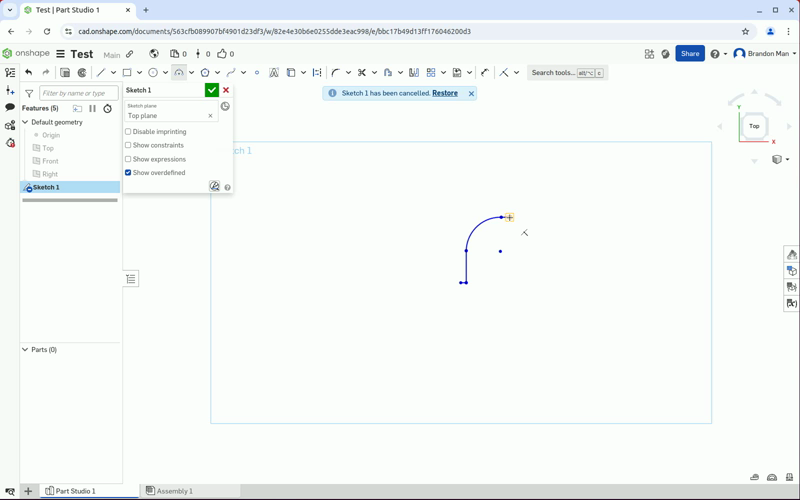
mouse_move(544, 250)
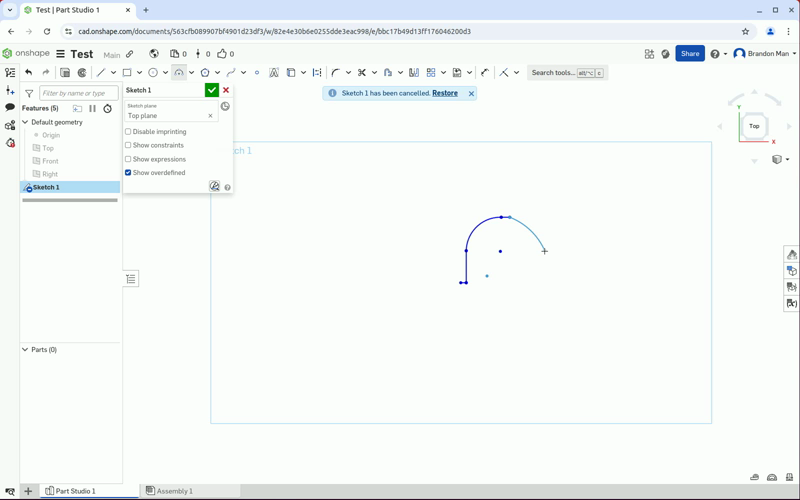
click(544, 250)
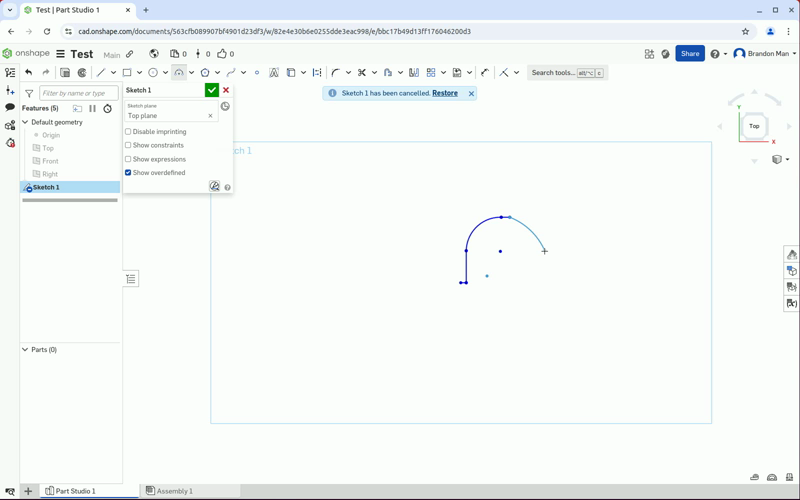
mouse_move(534, 226)
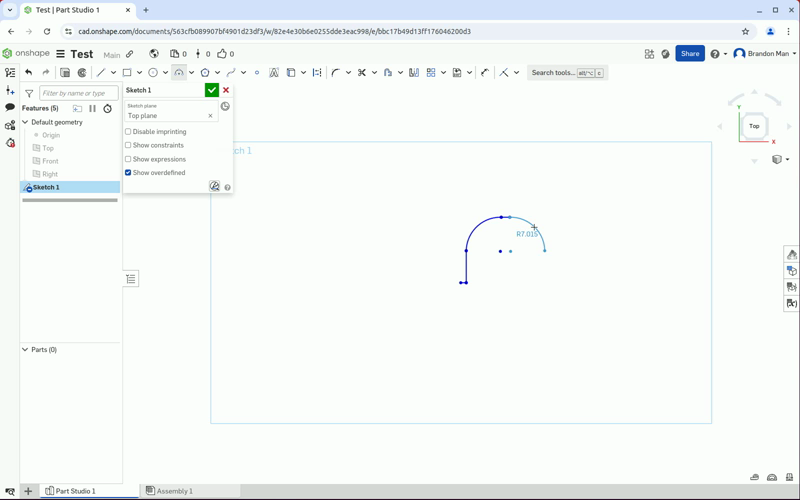
click(534, 226)
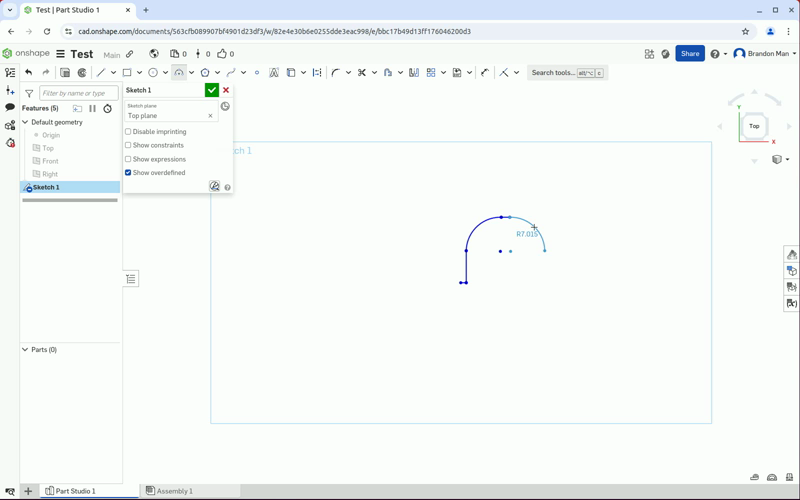
key_up(shift)
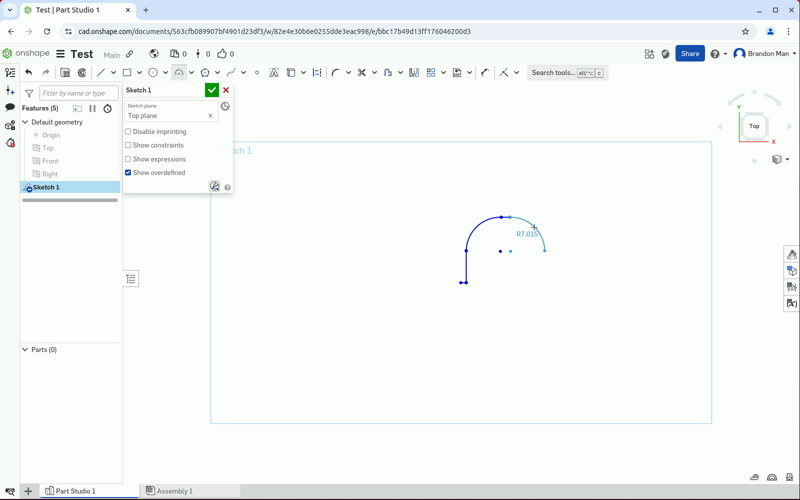
key(esc)
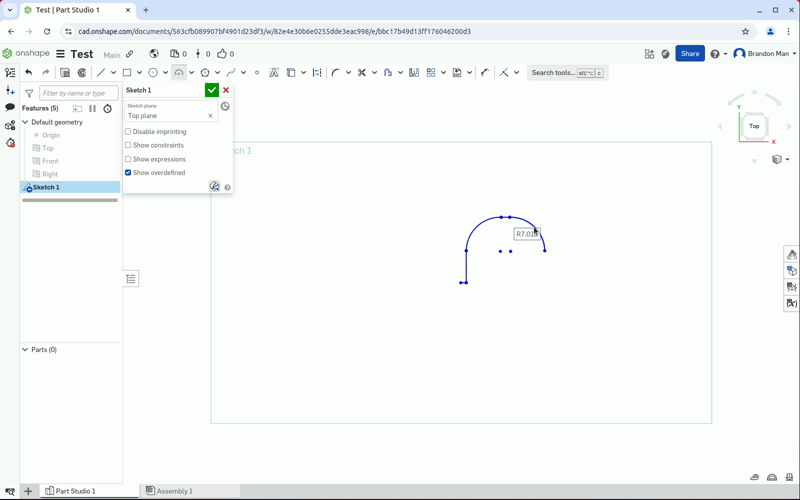
key(l)
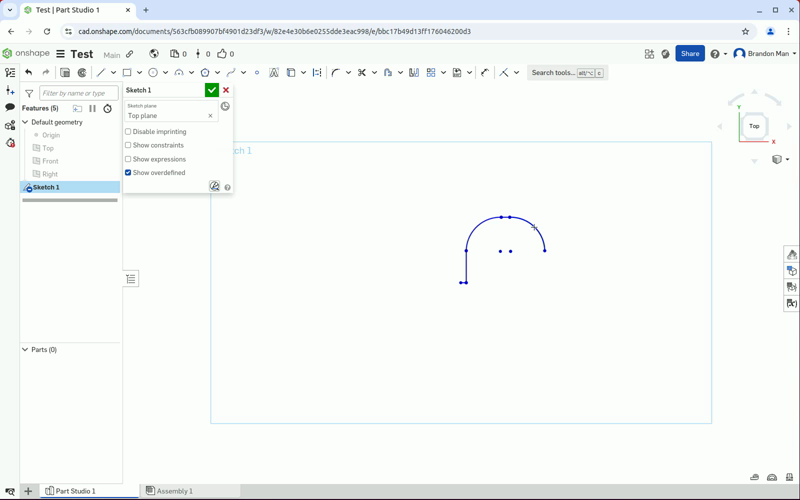
mouse_move(544, 250)
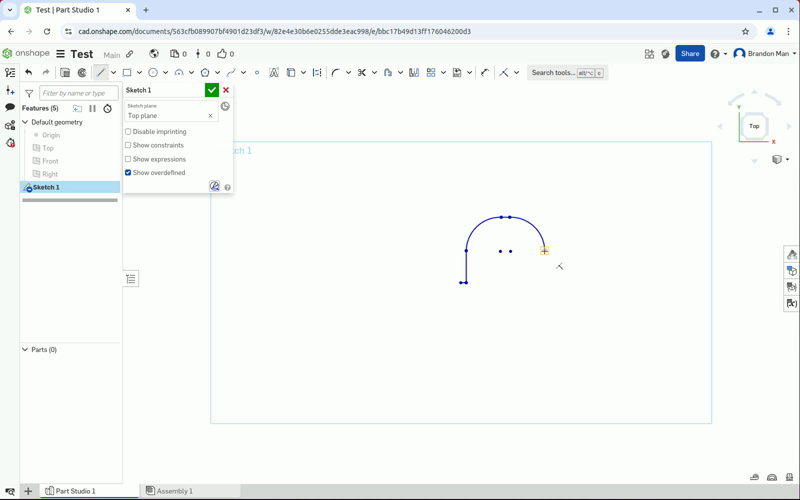
click(544, 250)
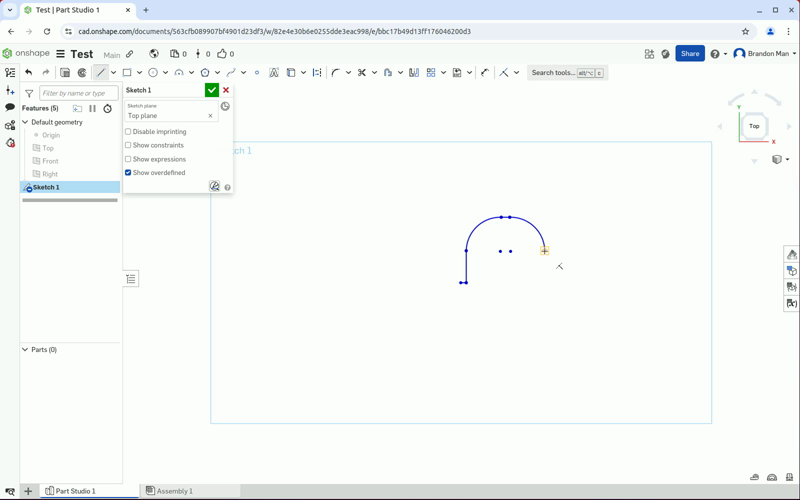
key_down(shift)
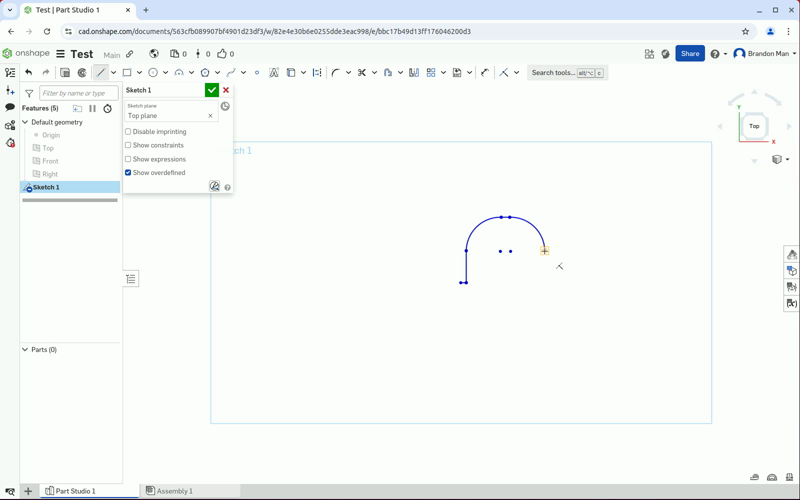
mouse_move(574, 250)
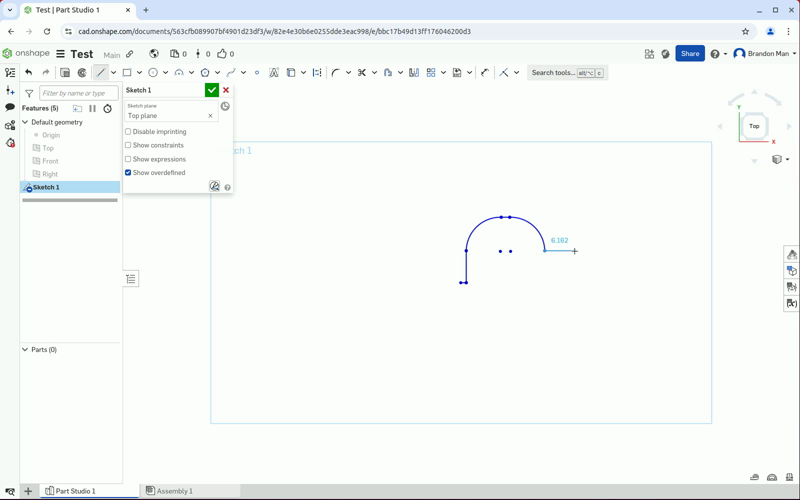
mouse_move(544, 282)
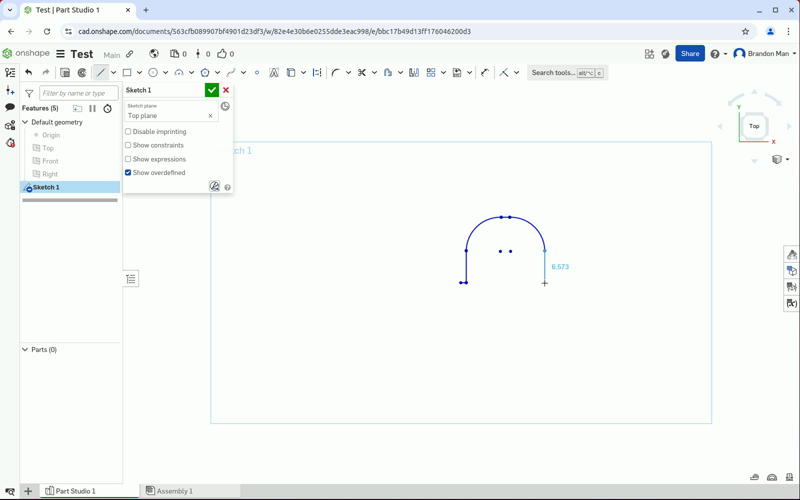
click(544, 282)
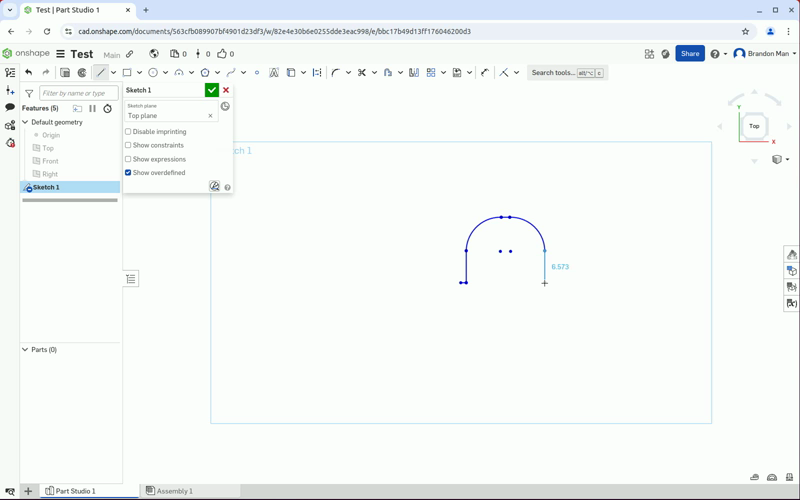
key_up(shift)
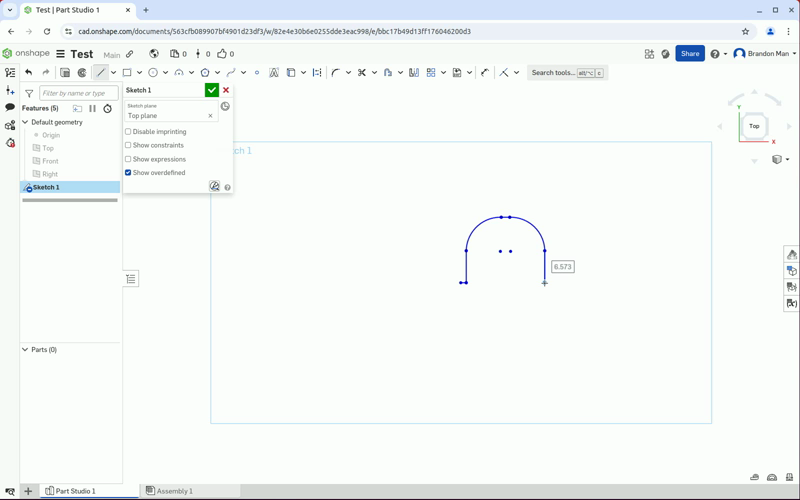
key_down(shift)
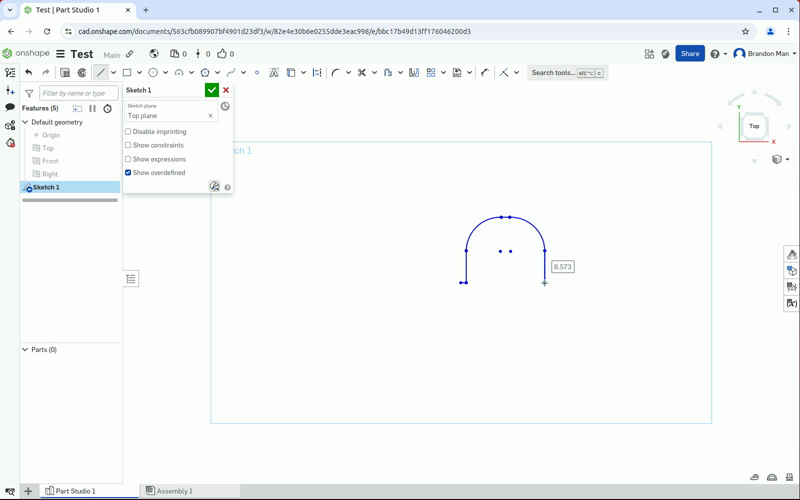
mouse_move(574, 282)
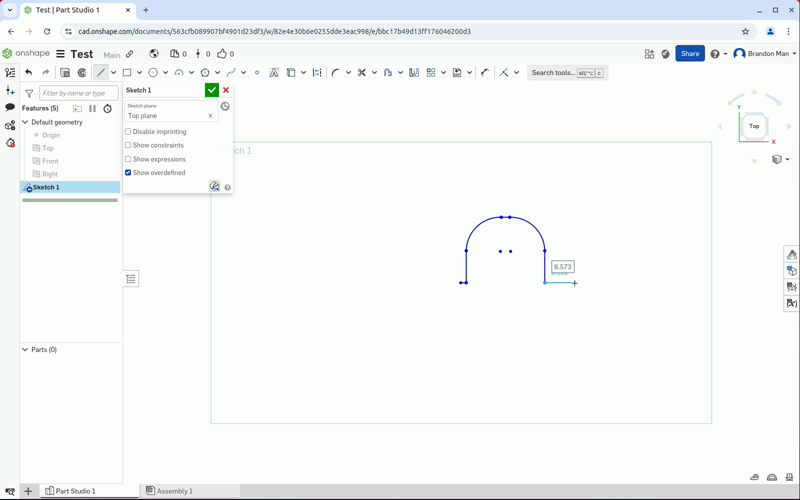
mouse_move(550, 282)
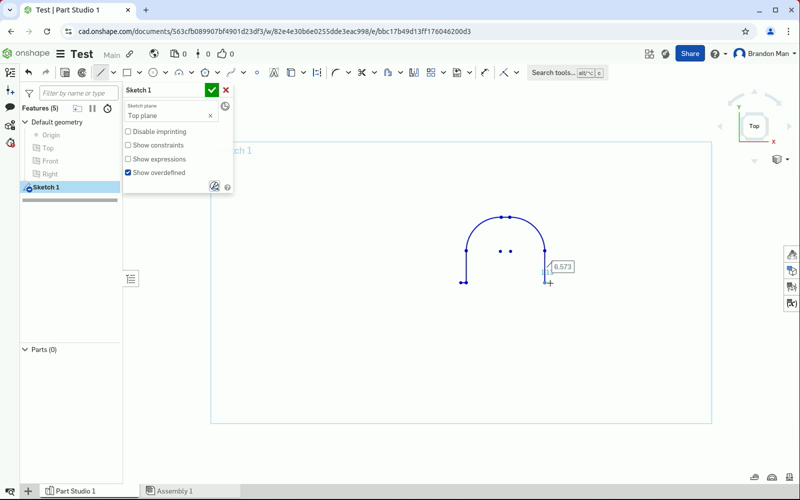
scroll(6)
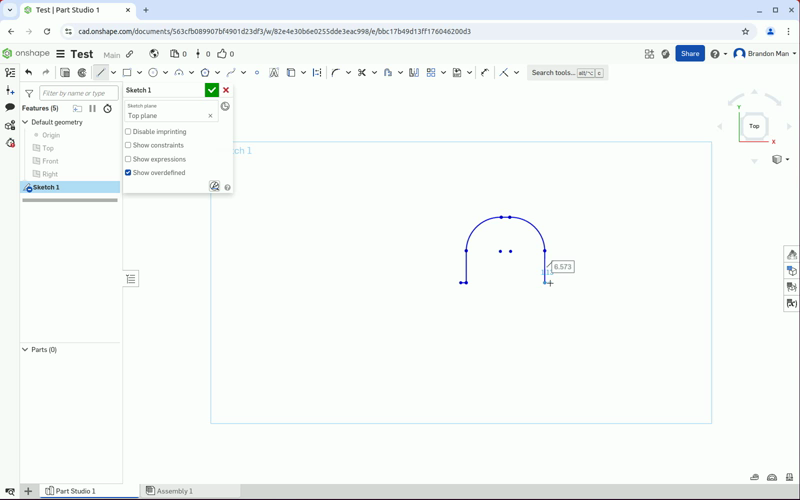
scroll(6)
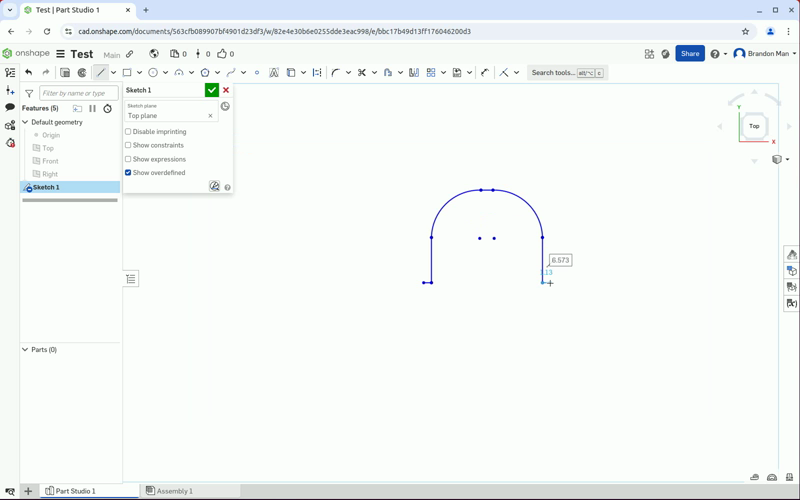
scroll(6)
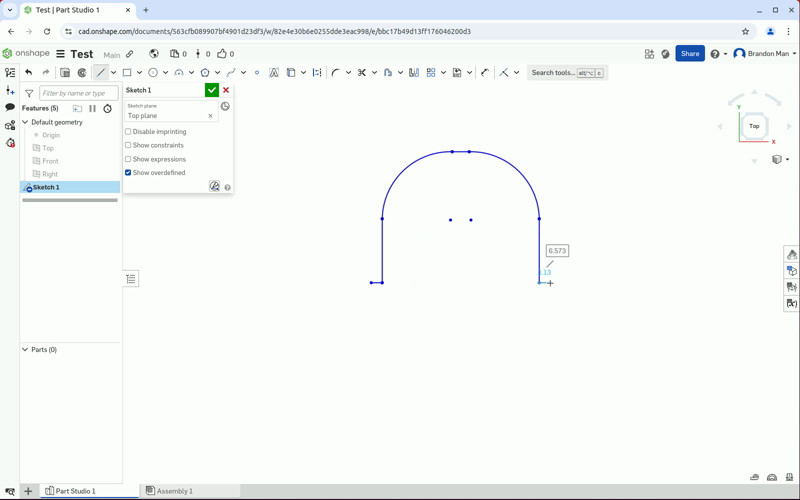
scroll(6)
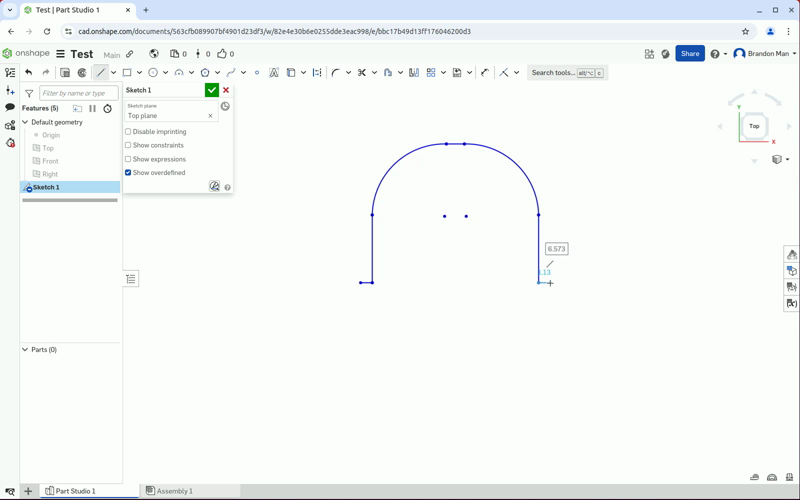
scroll(6)
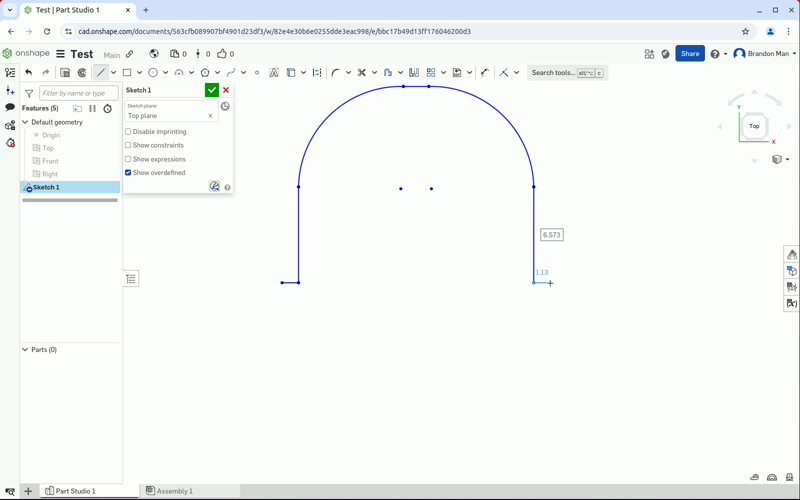
scroll(6)
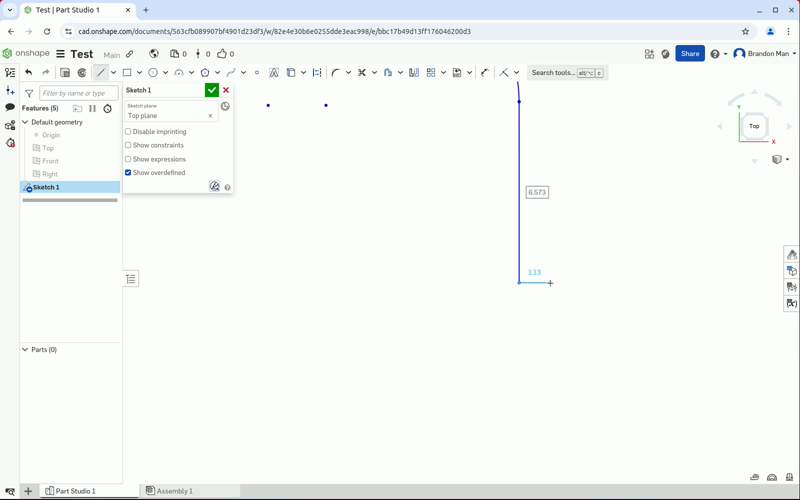
scroll(6)
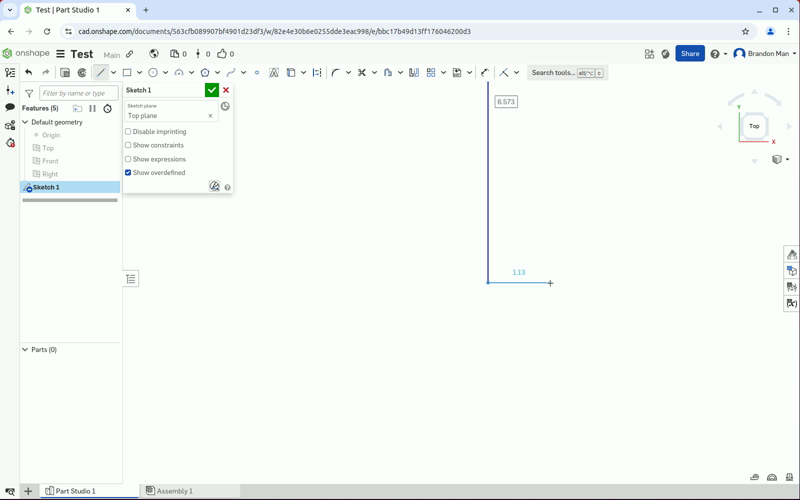
click(550, 282)
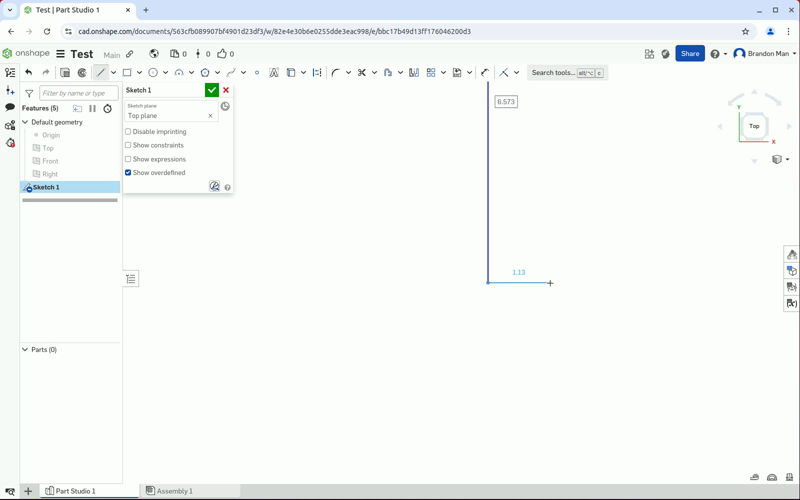
scroll(-6)
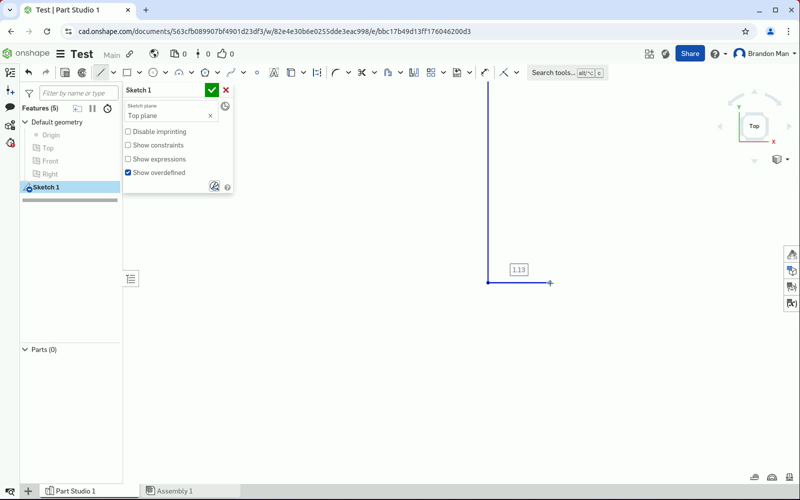
scroll(-6)
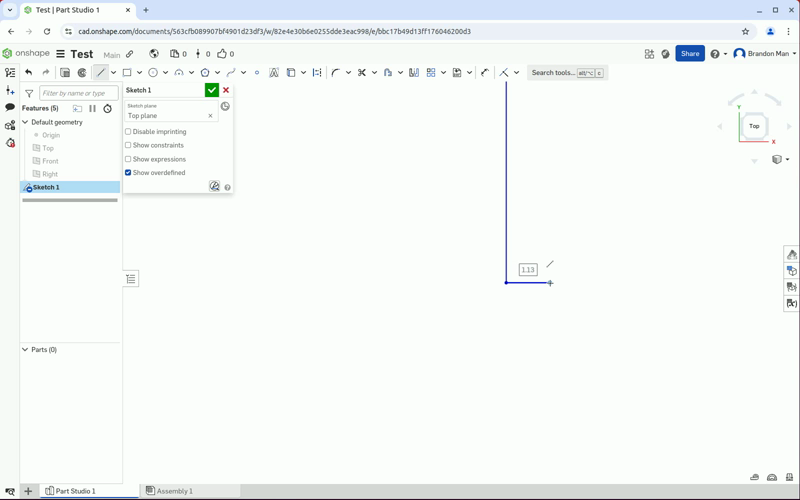
scroll(-6)
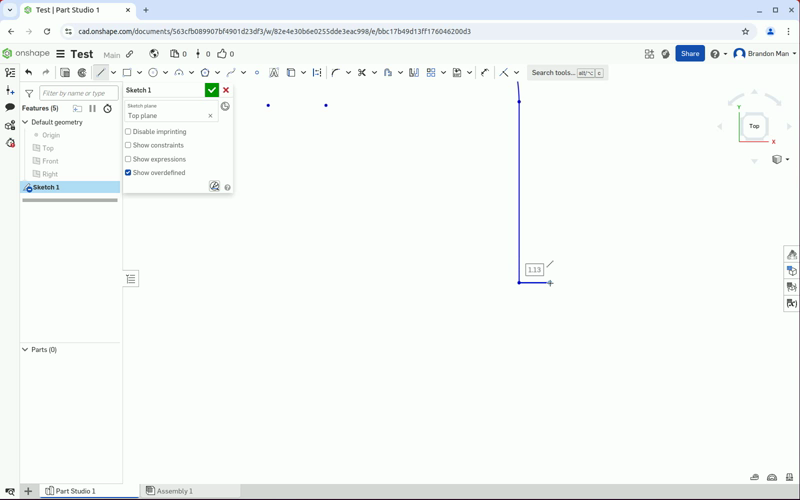
scroll(-6)
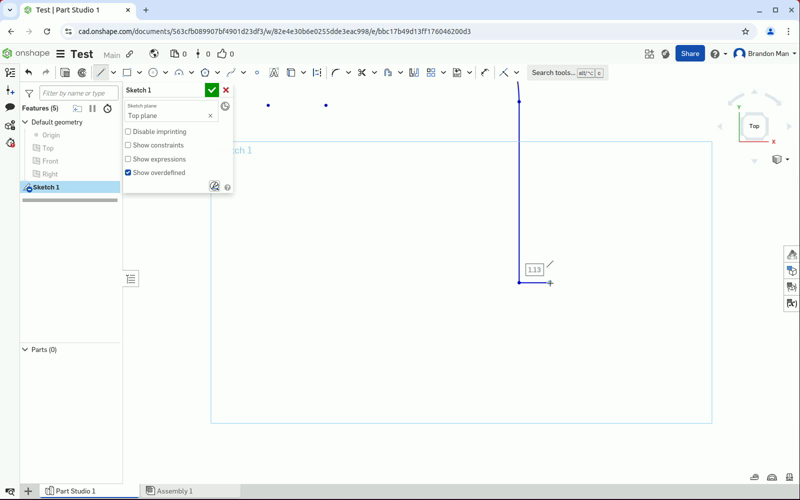
scroll(-6)
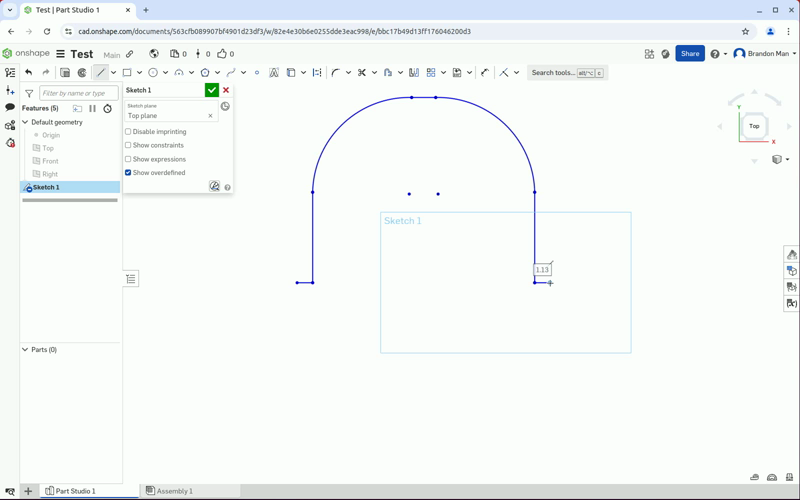
scroll(-6)
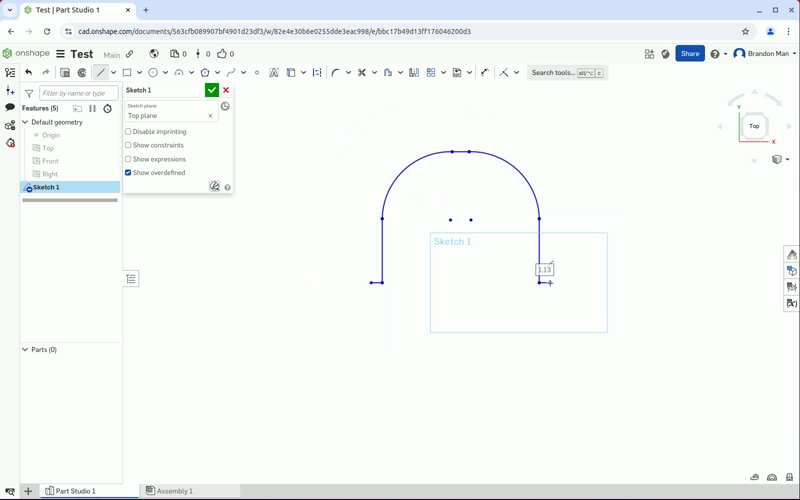
scroll(-6)
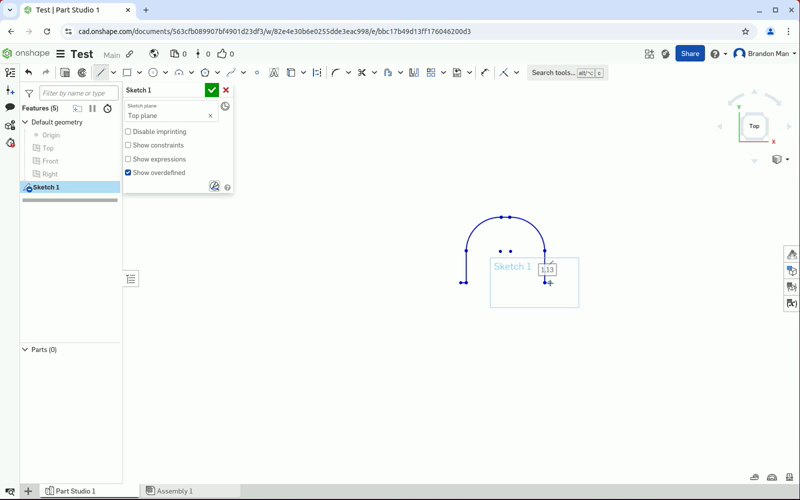
key_up(shift)
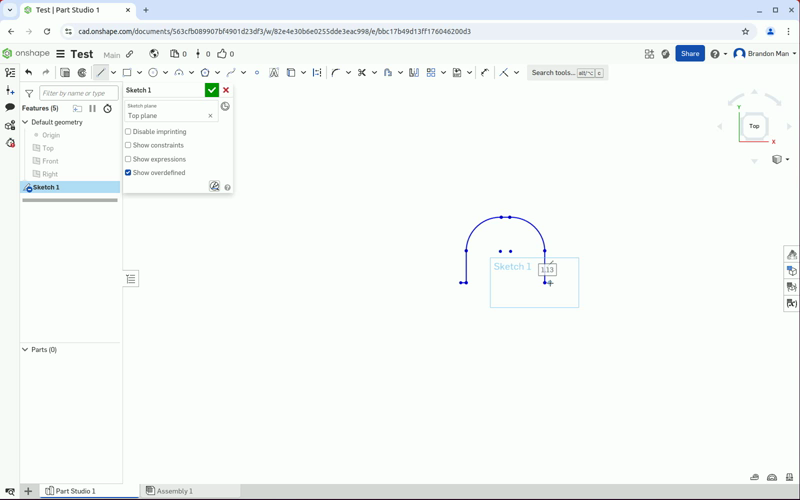
key_down(shift)
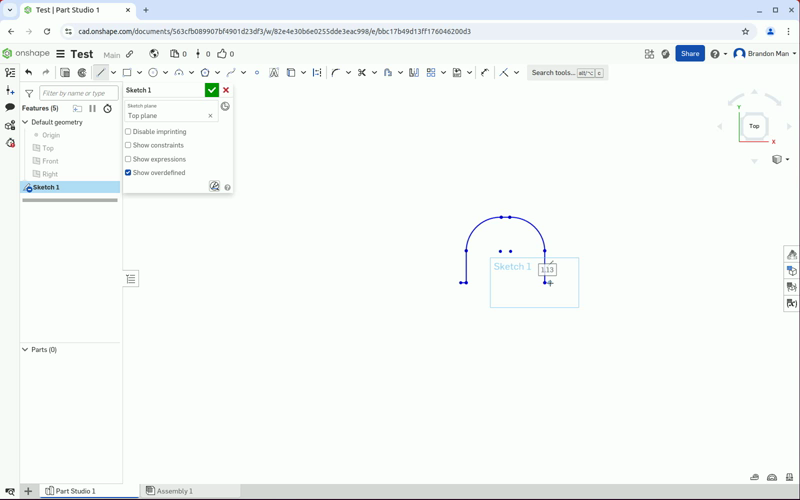
mouse_move(580, 282)
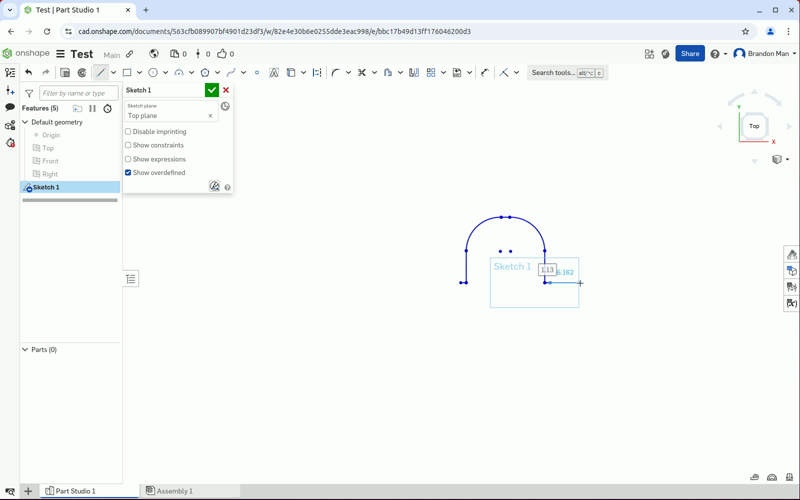
mouse_move(550, 250)
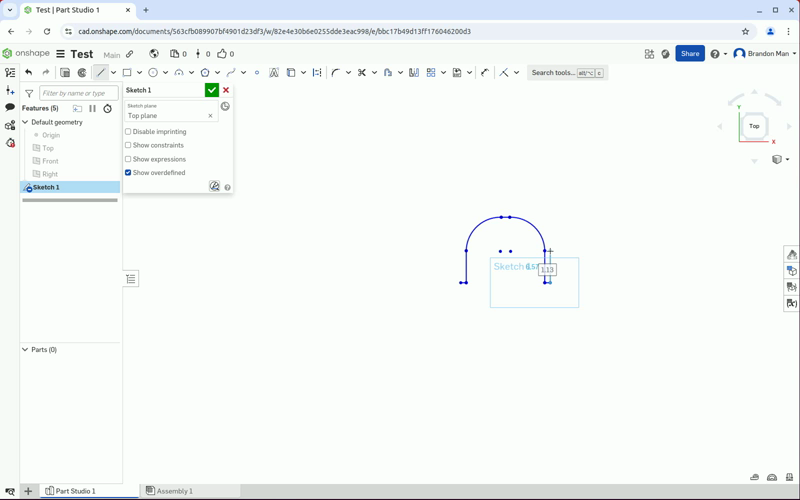
click(550, 250)
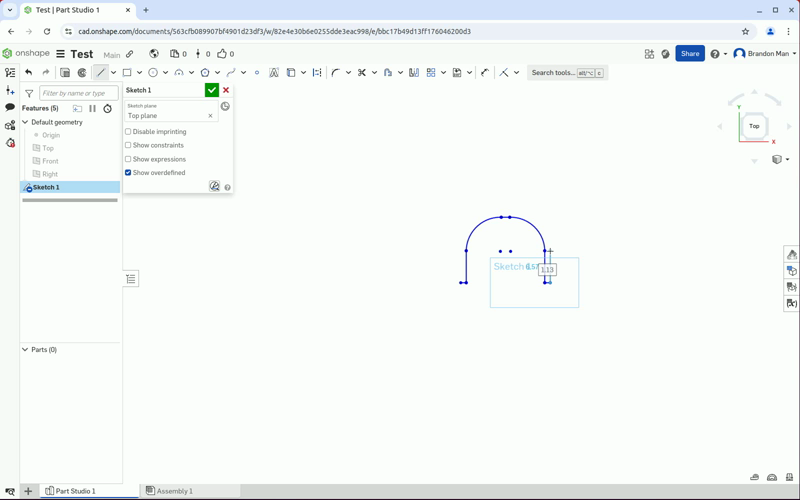
key_up(shift)
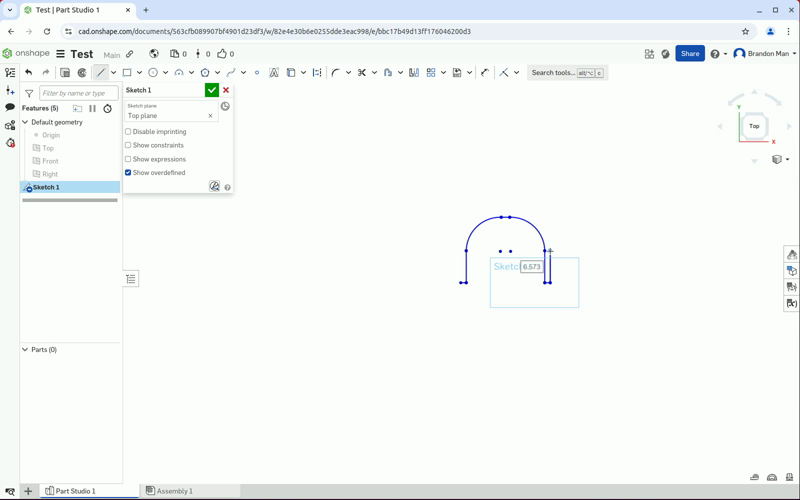
key(esc)
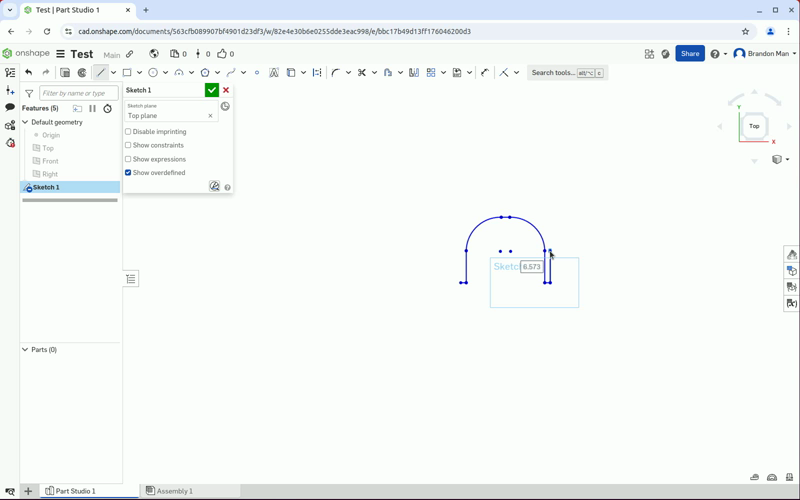
key(a)
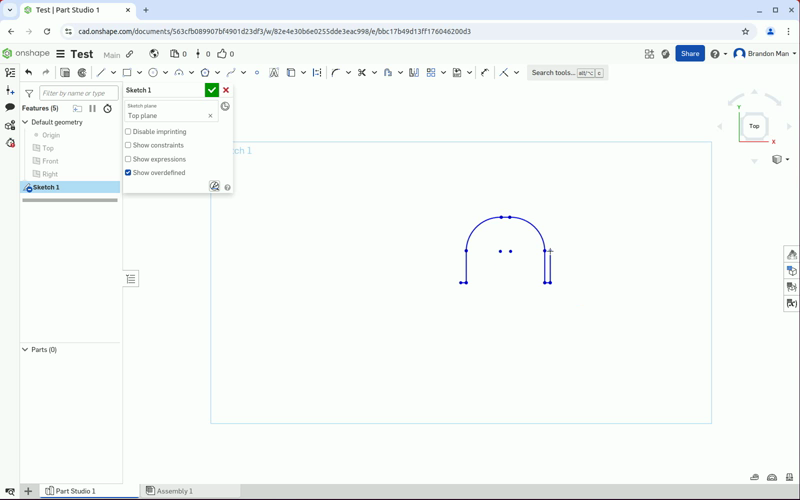
mouse_move(550, 250)
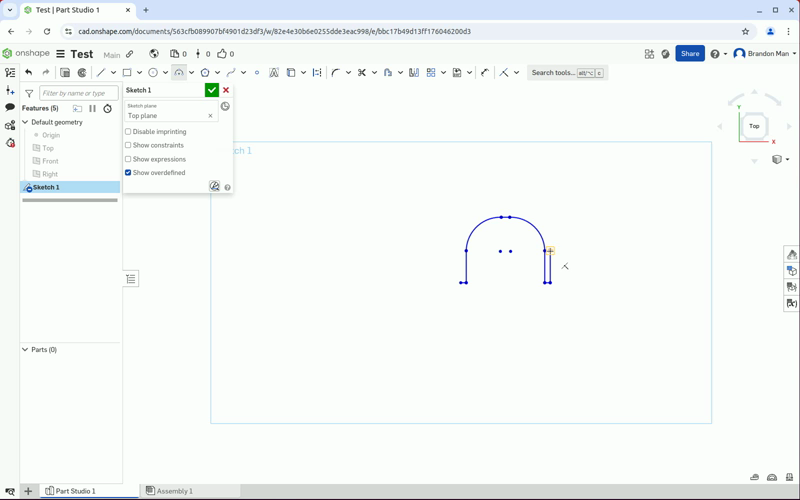
click(550, 250)
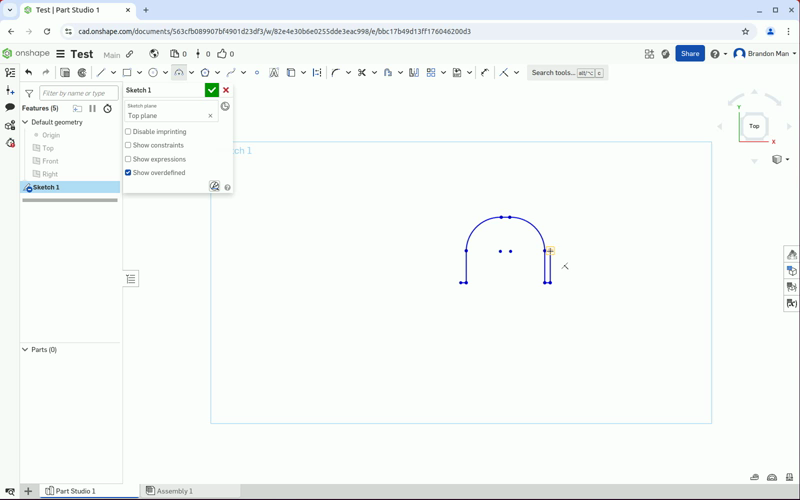
key_down(shift)
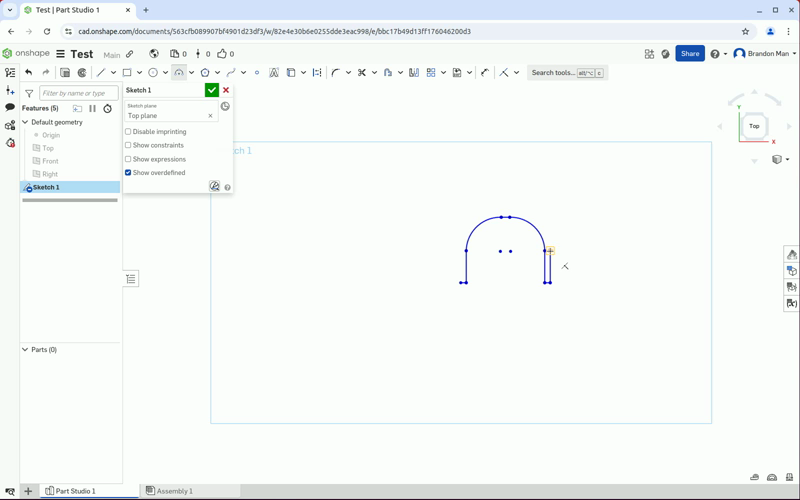
mouse_move(509, 210)
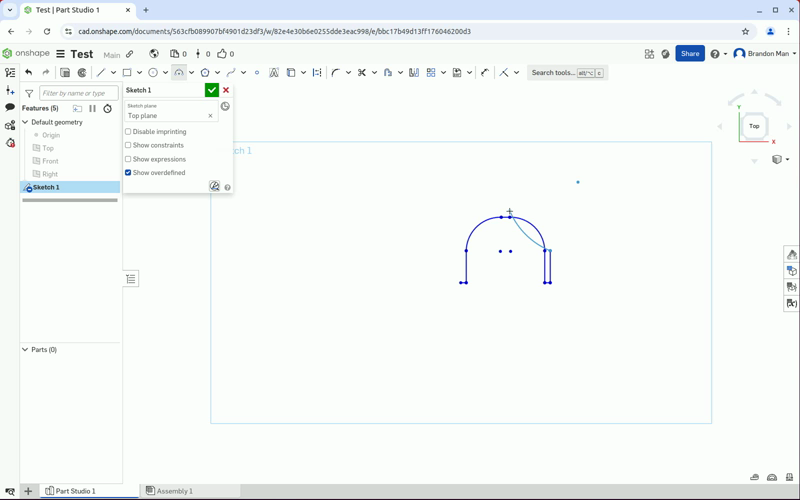
click(509, 210)
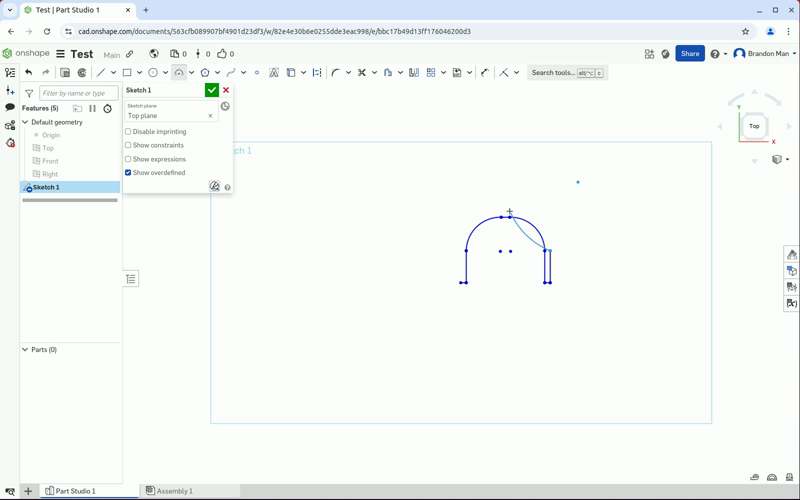
mouse_move(538, 222)
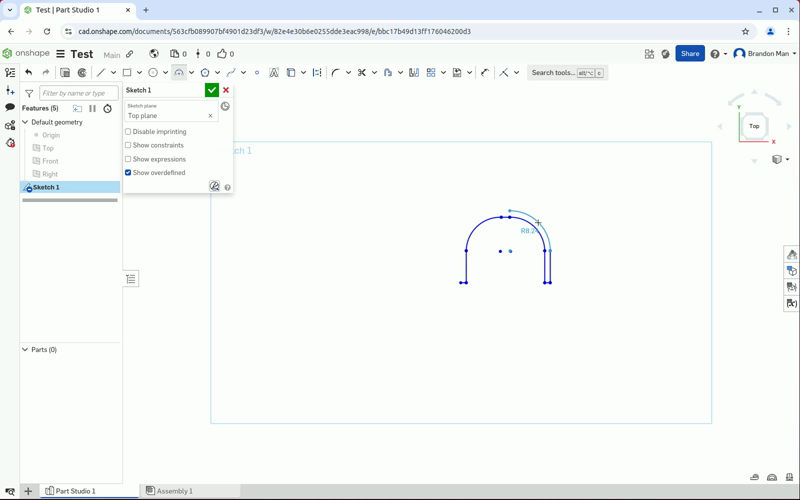
click(538, 222)
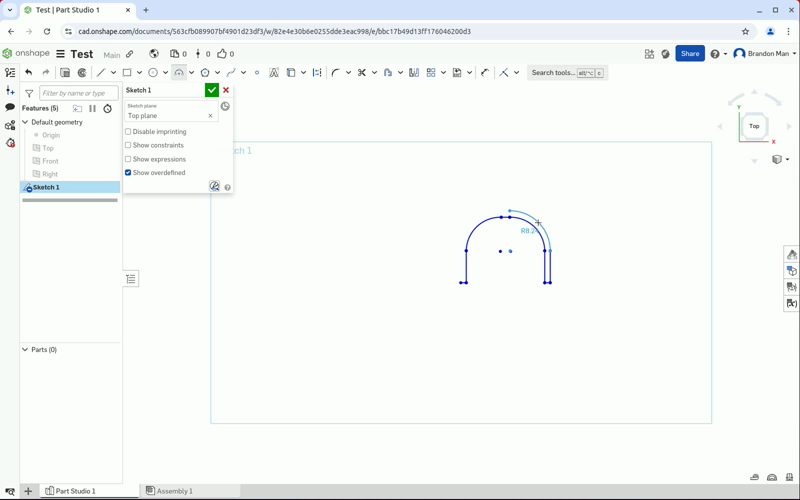
key_up(shift)
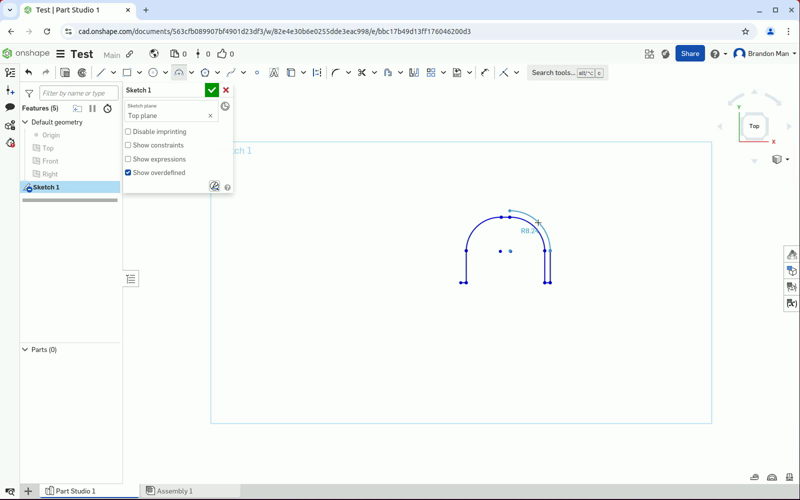
key(esc)
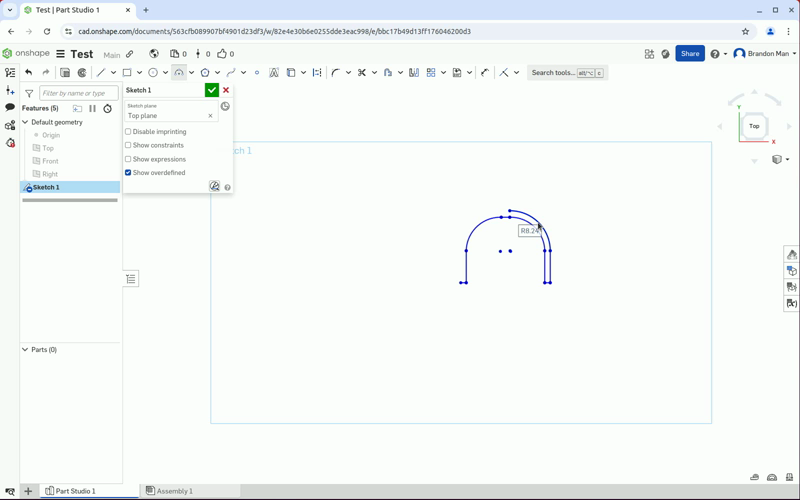
key(l)
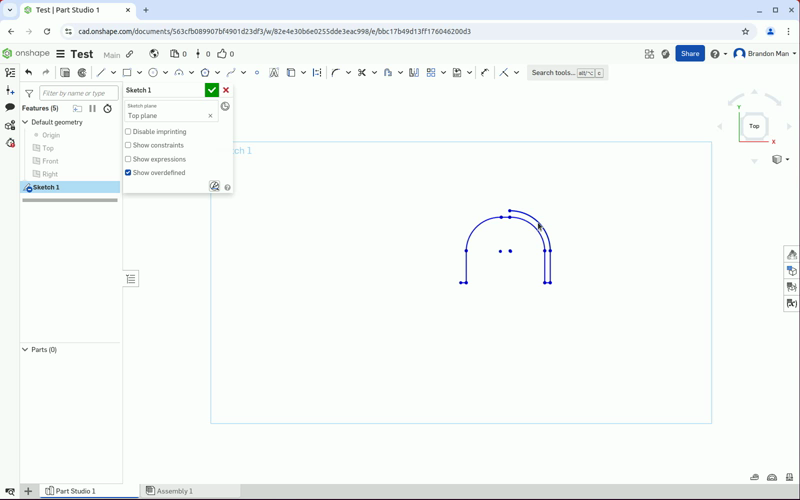
mouse_move(509, 210)
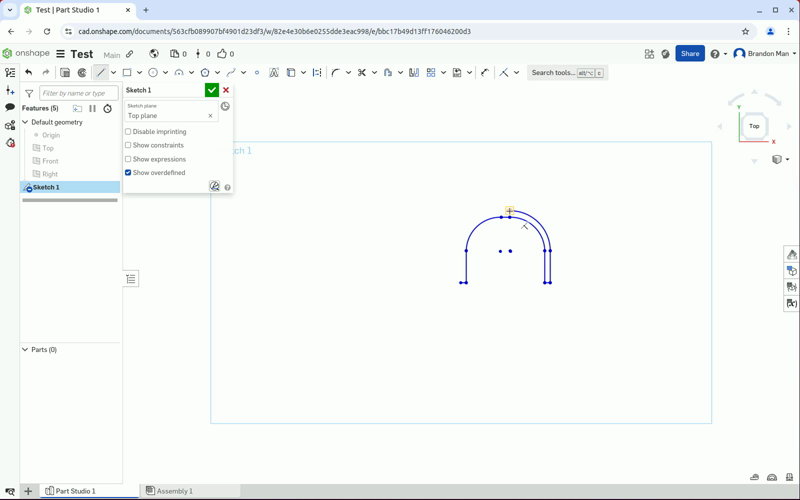
click(509, 210)
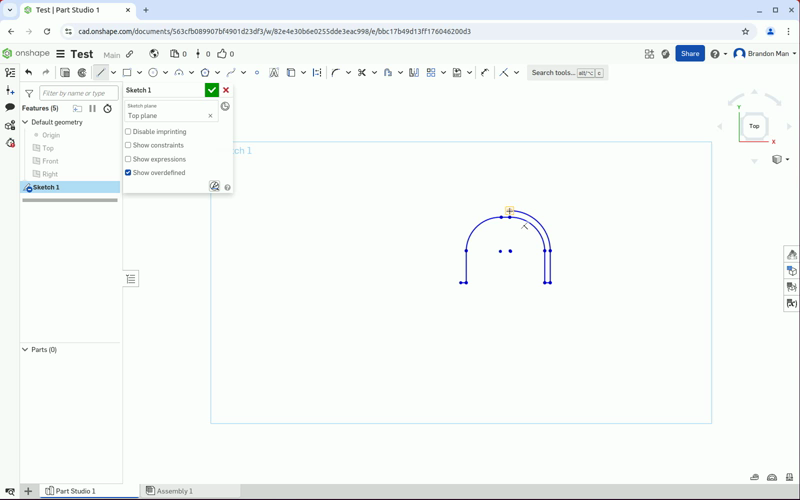
key_down(shift)
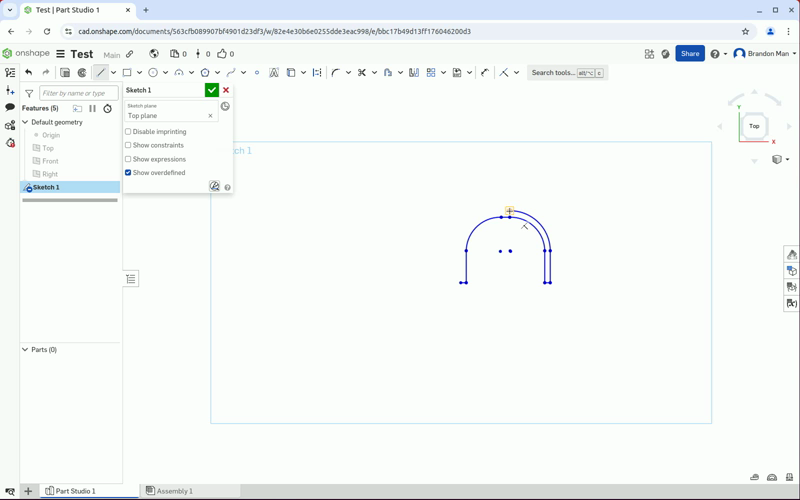
mouse_move(539, 210)
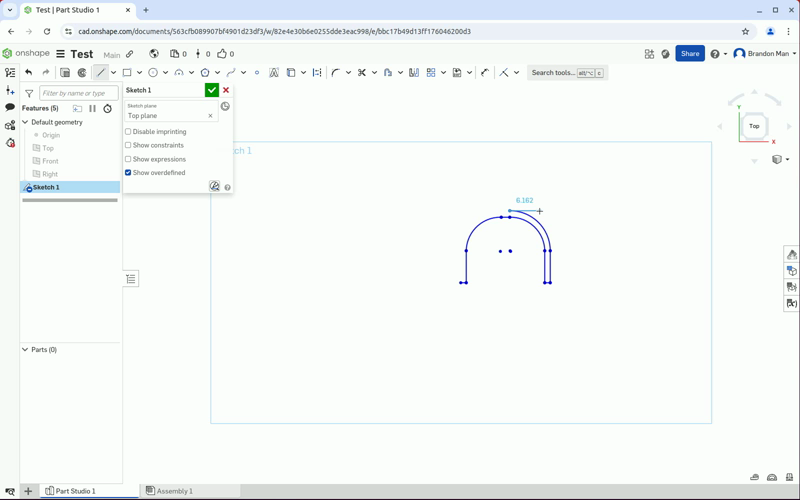
mouse_move(501, 210)
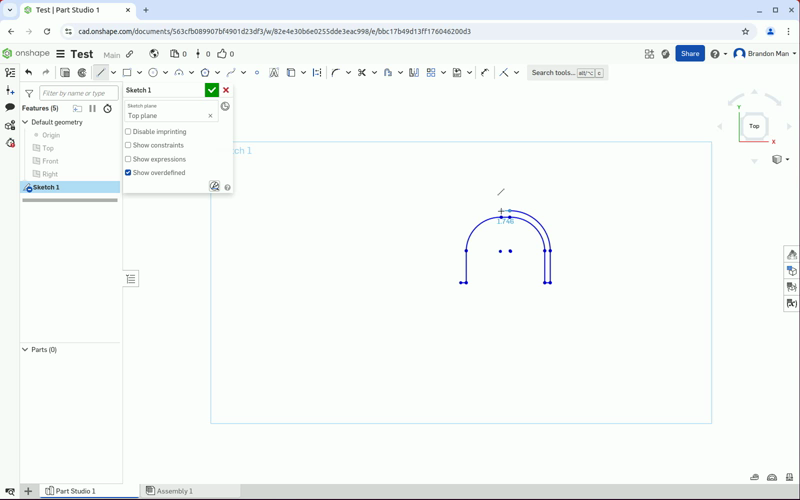
click(501, 210)
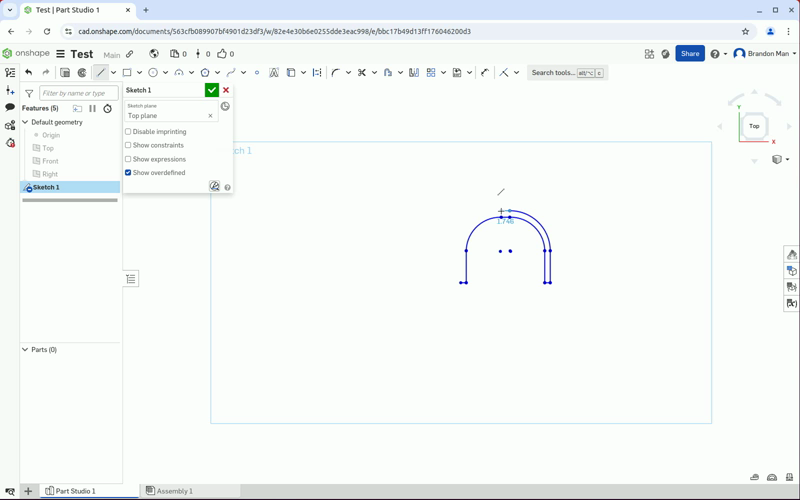
key_up(shift)
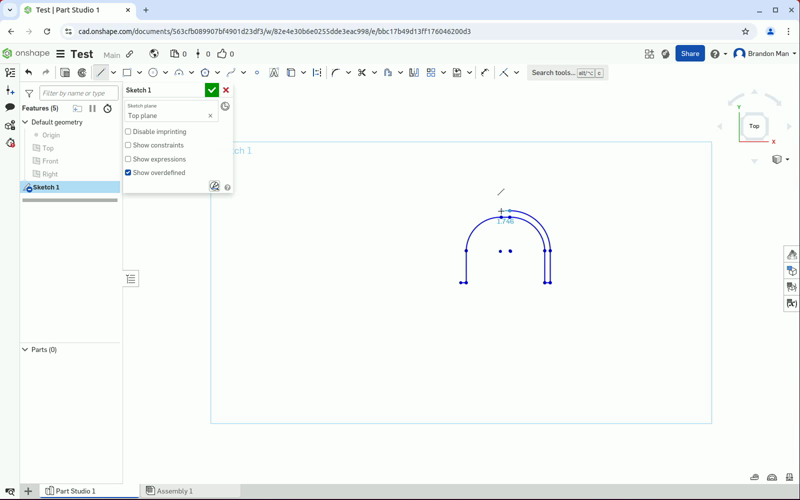
key(esc)
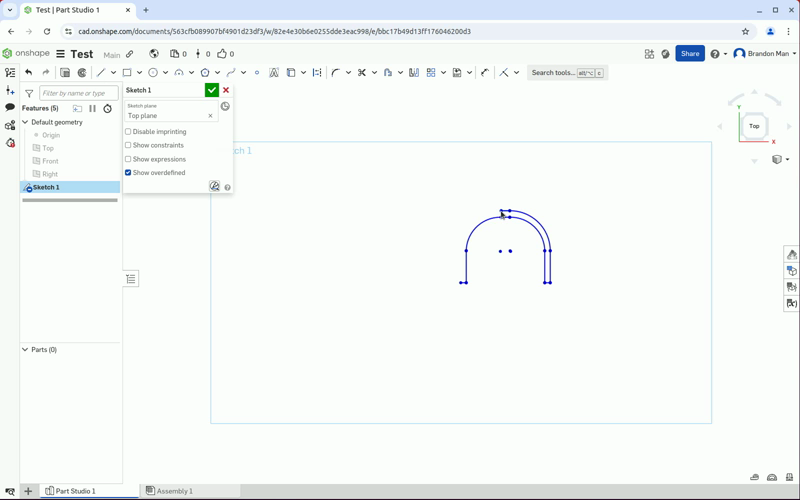
key(a)
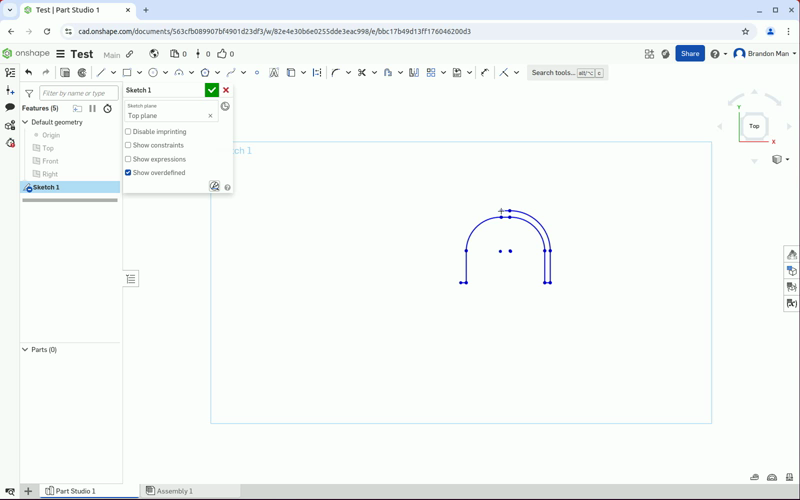
mouse_move(501, 210)
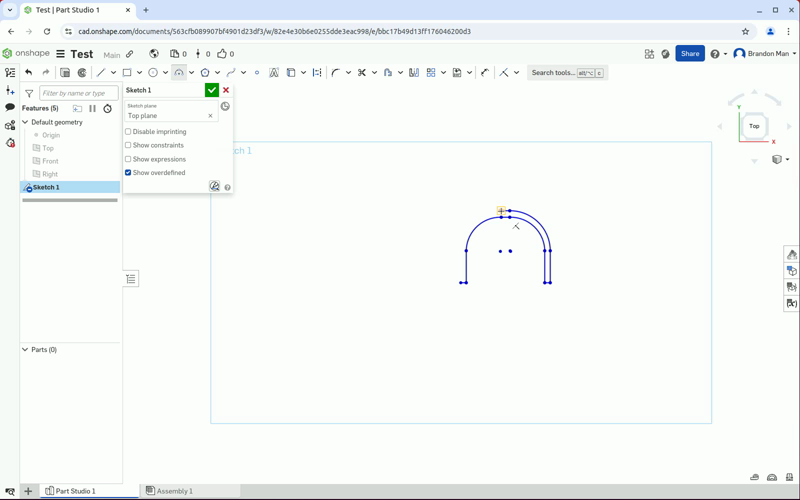
click(501, 210)
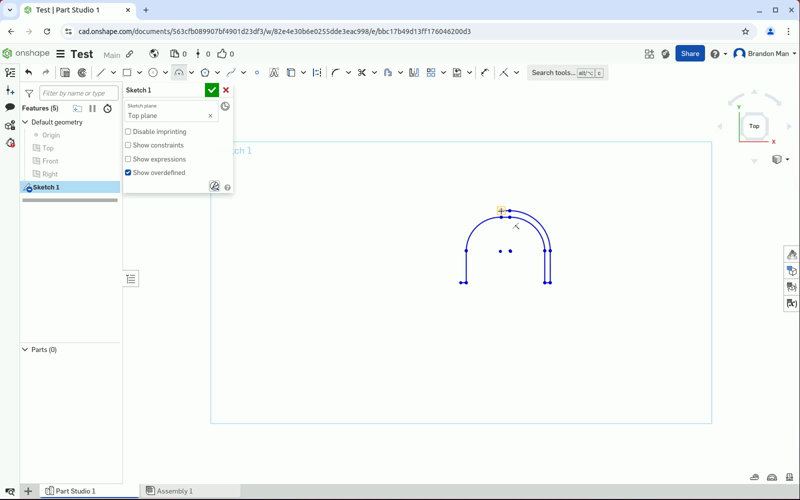
key_down(shift)
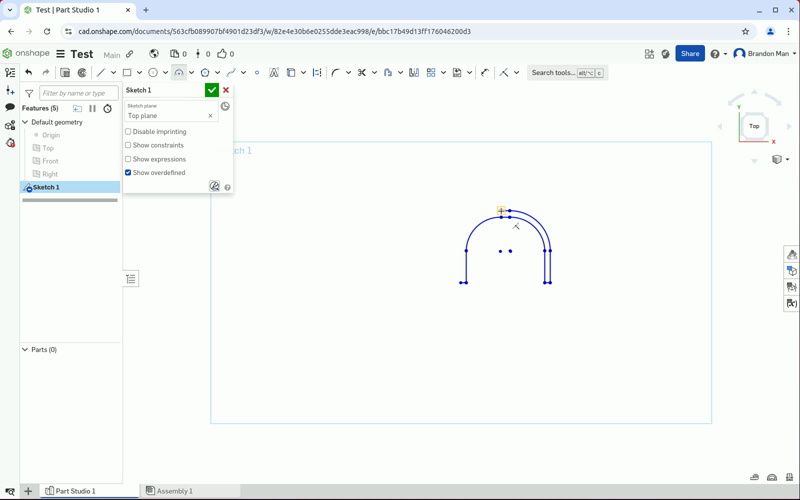
mouse_move(460, 250)
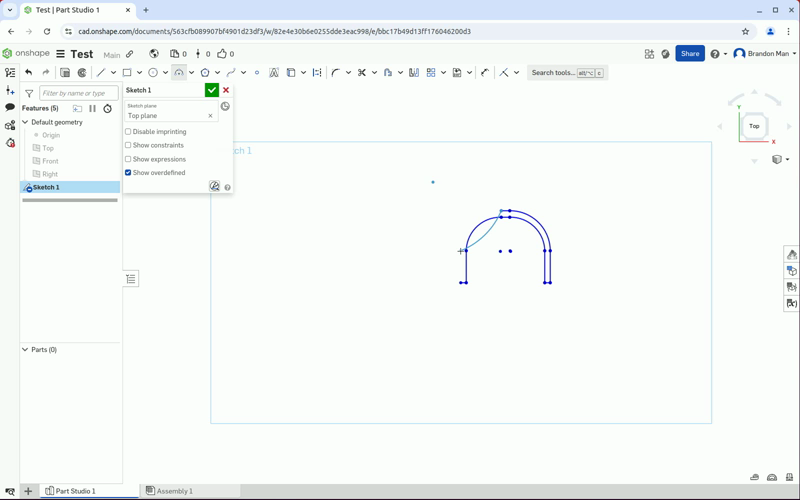
click(460, 250)
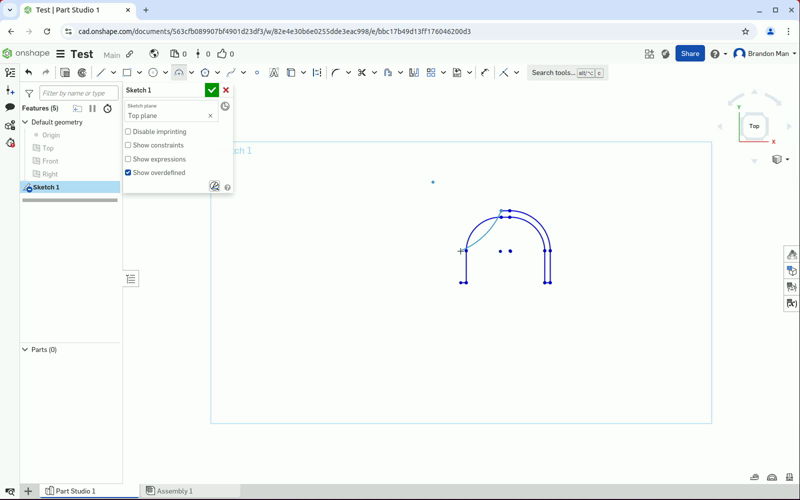
mouse_move(472, 222)
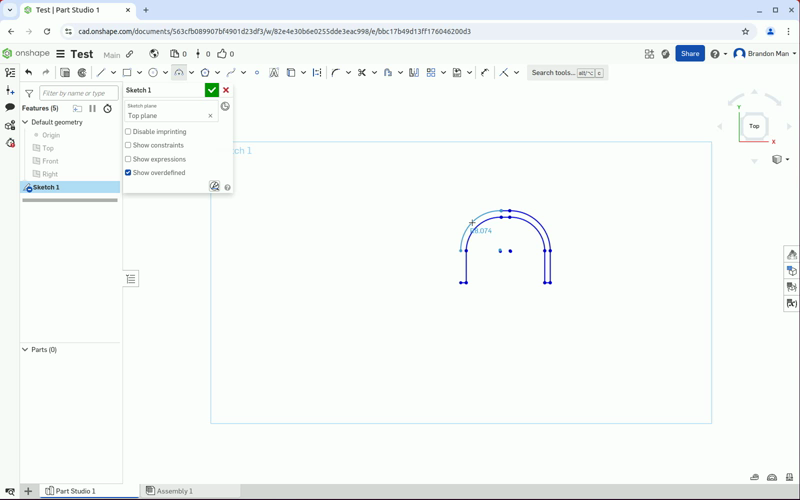
click(472, 222)
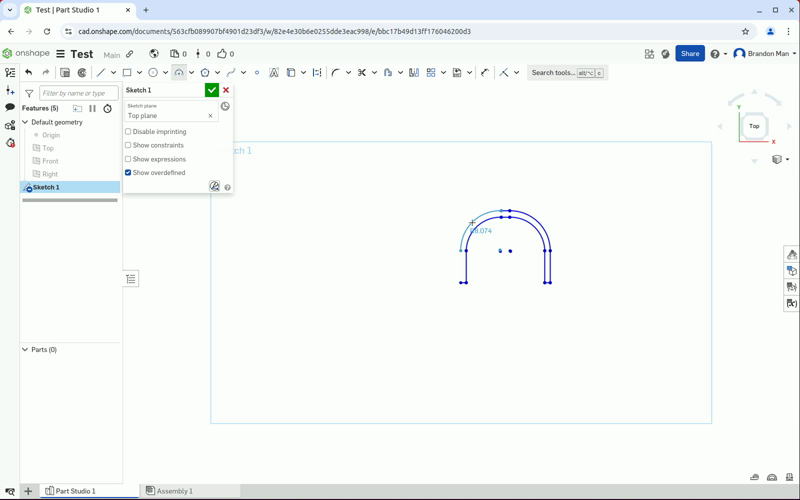
key_up(shift)
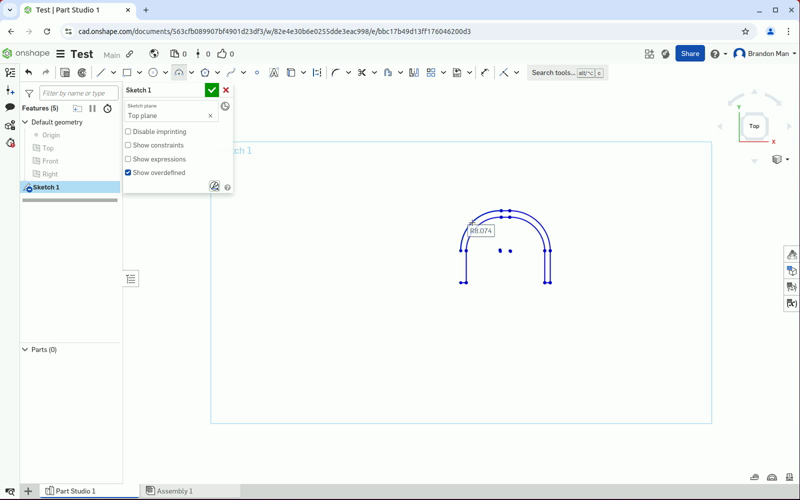
key(esc)
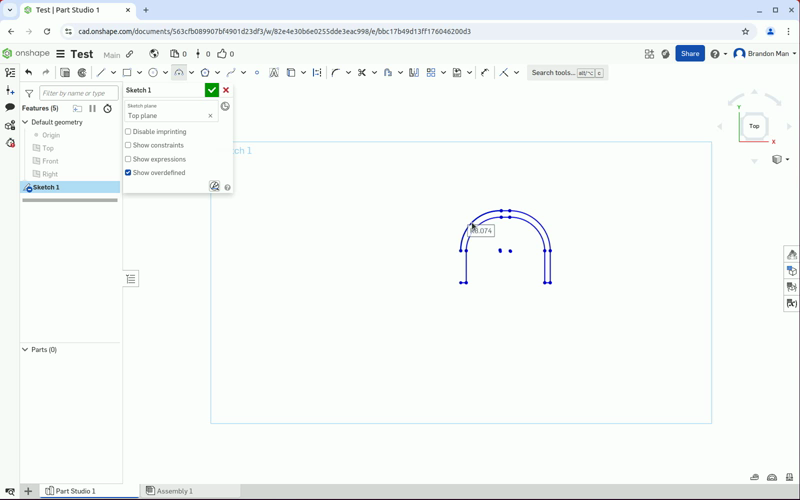
key(l)
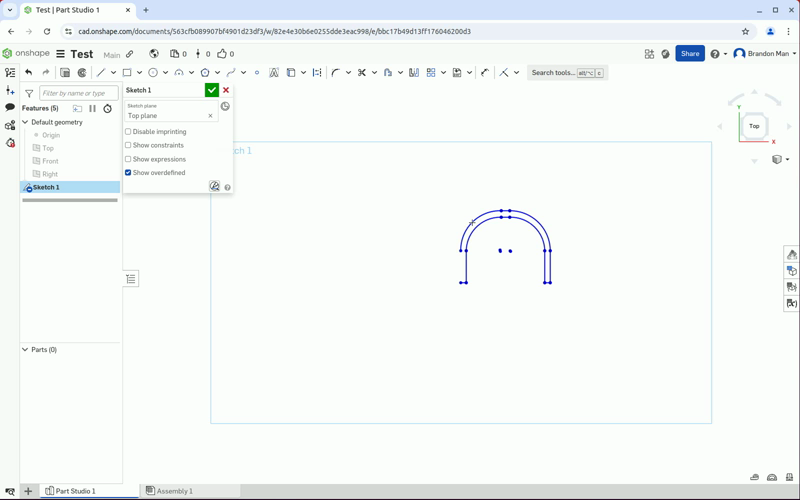
mouse_move(460, 250)
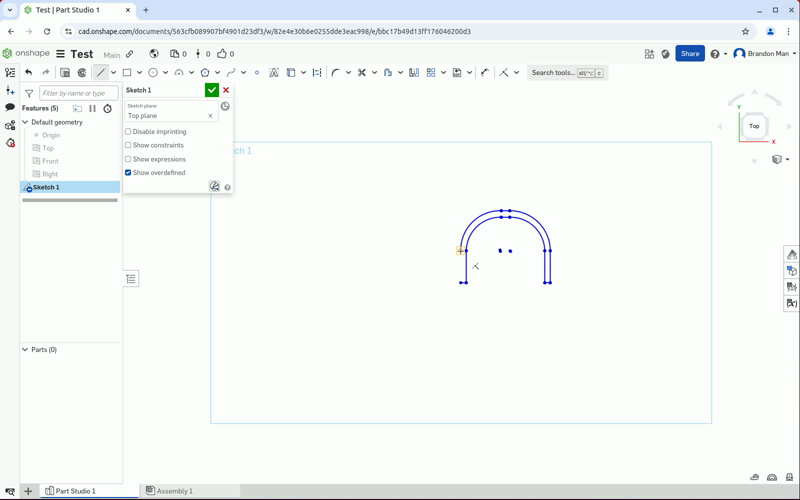
click(460, 250)
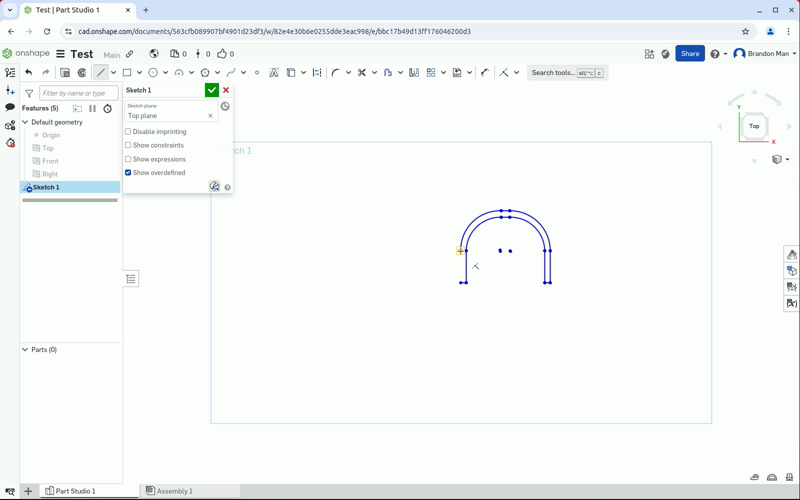
mouse_move(490, 250)
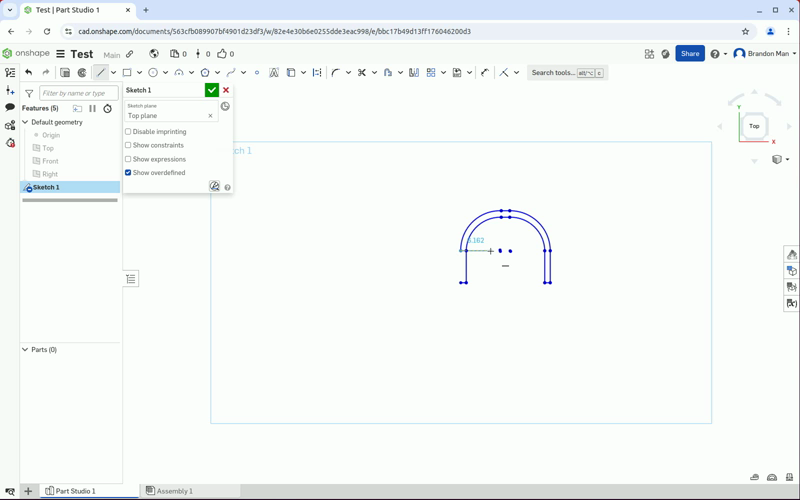
key_down(shift)
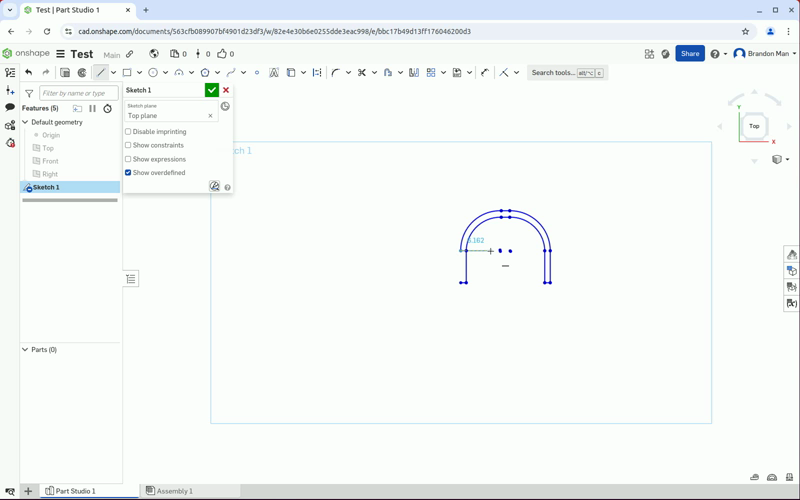
mouse_move(460, 282)
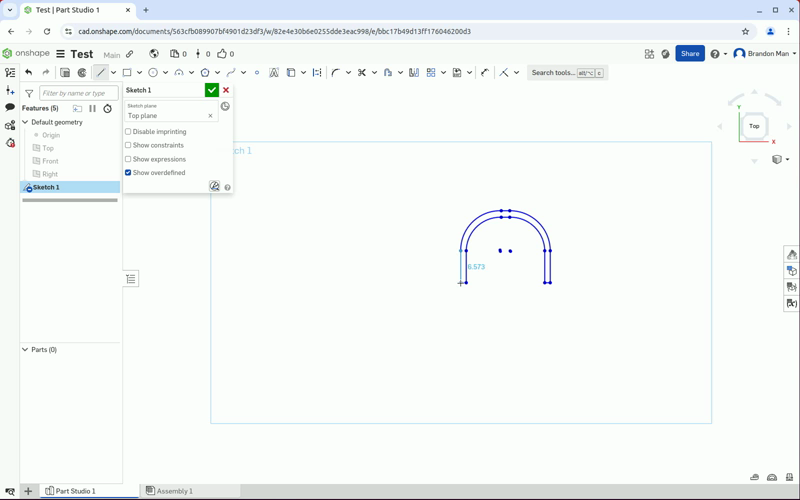
key_up(shift)
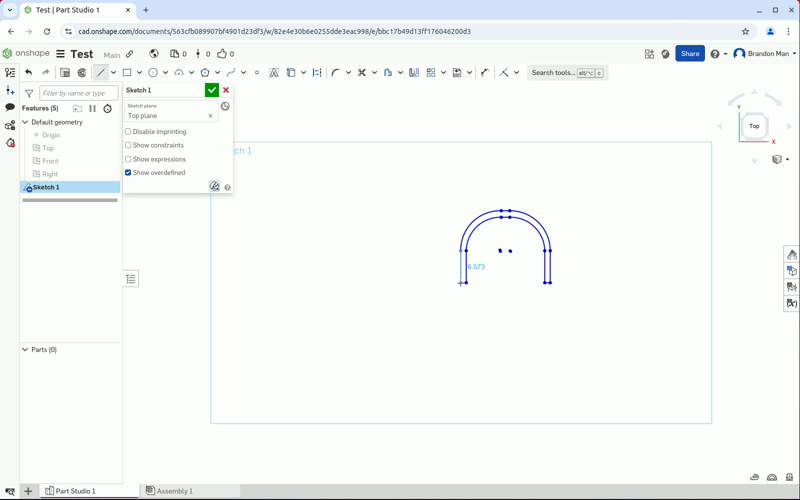
click(460, 282)
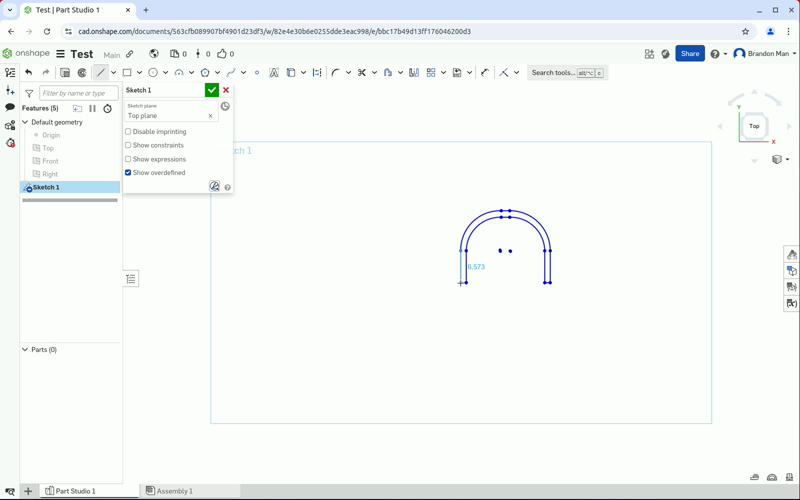
key(esc)
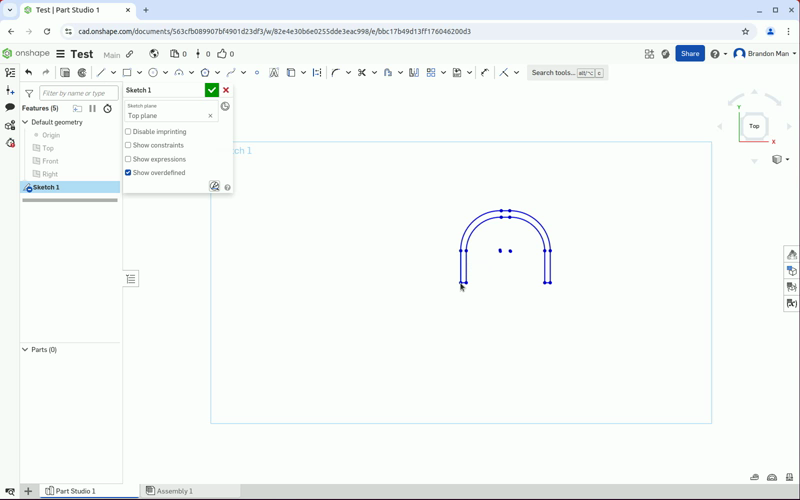
mouse_move(465, 244)
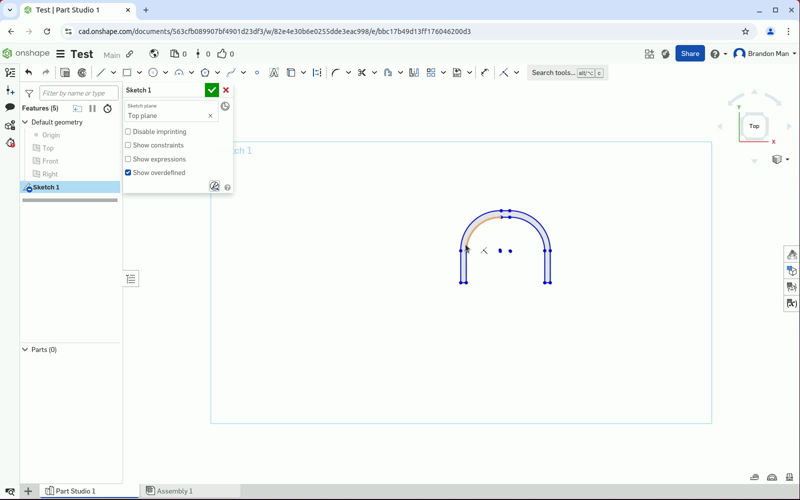
scroll(6)
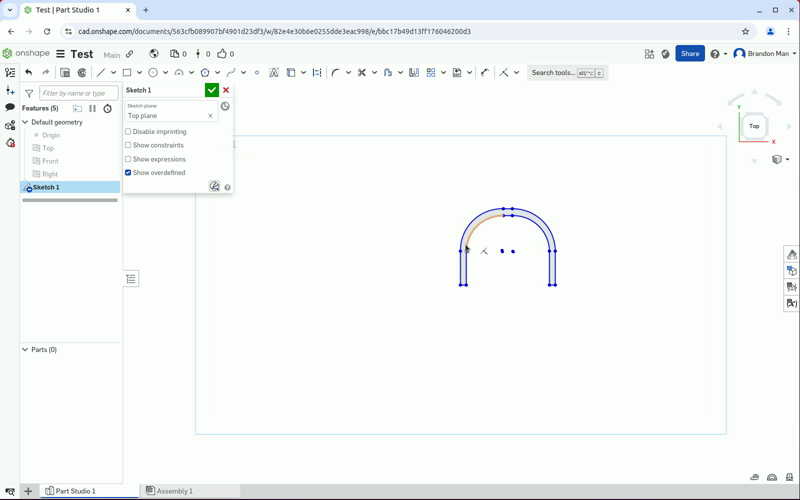
scroll(6)
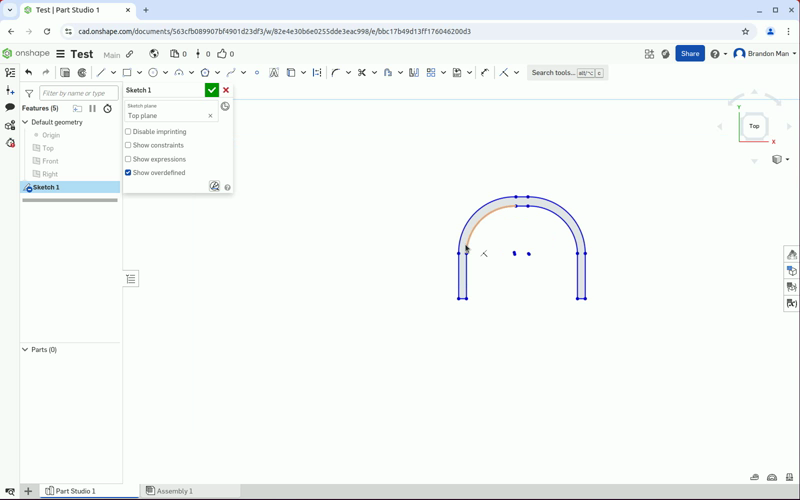
scroll(6)
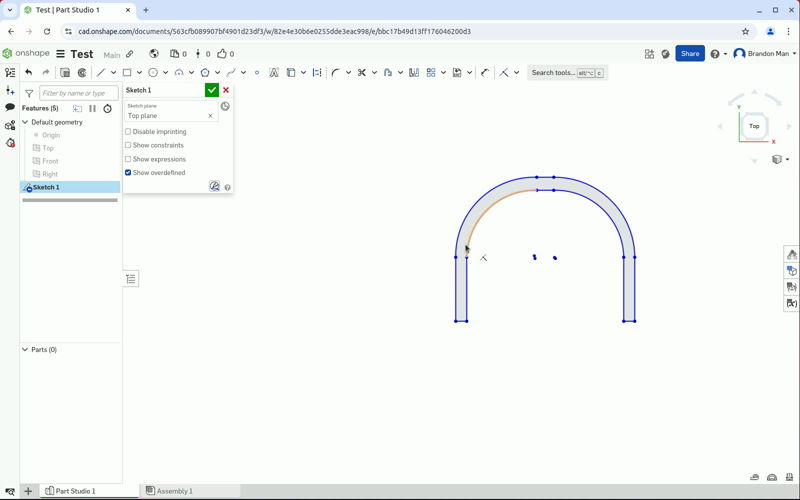
scroll(6)
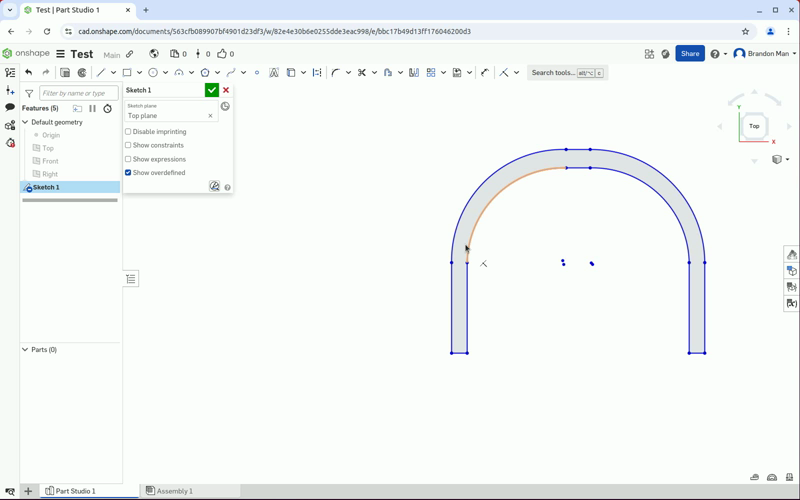
scroll(6)
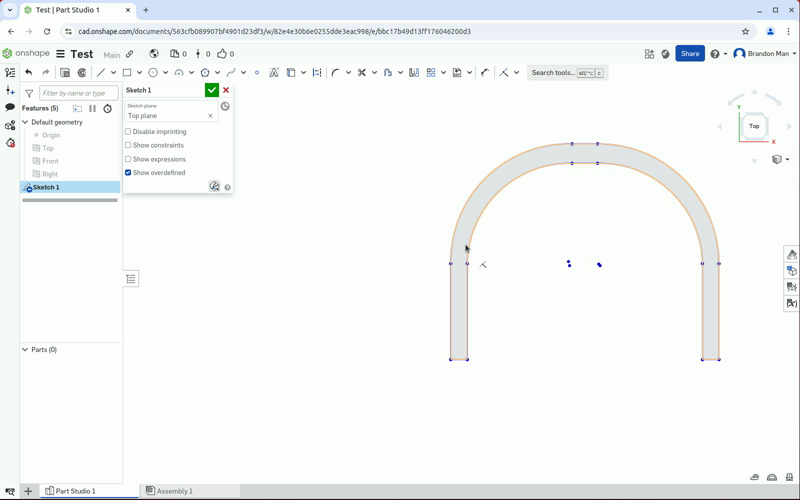
scroll(6)
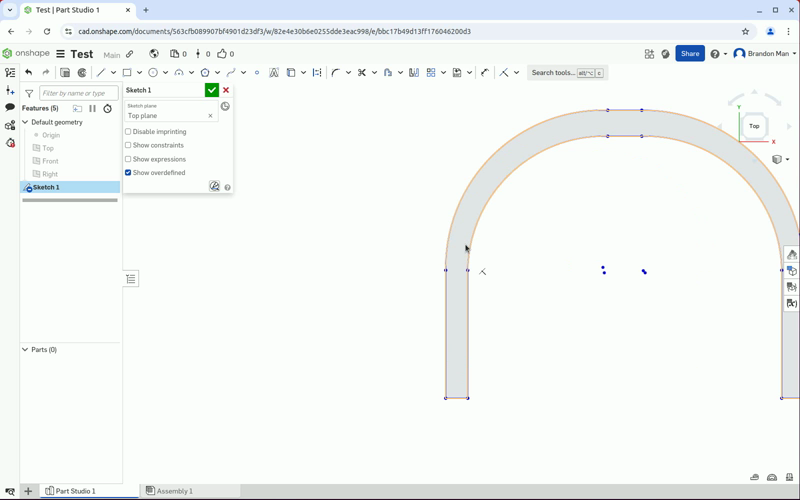
scroll(6)
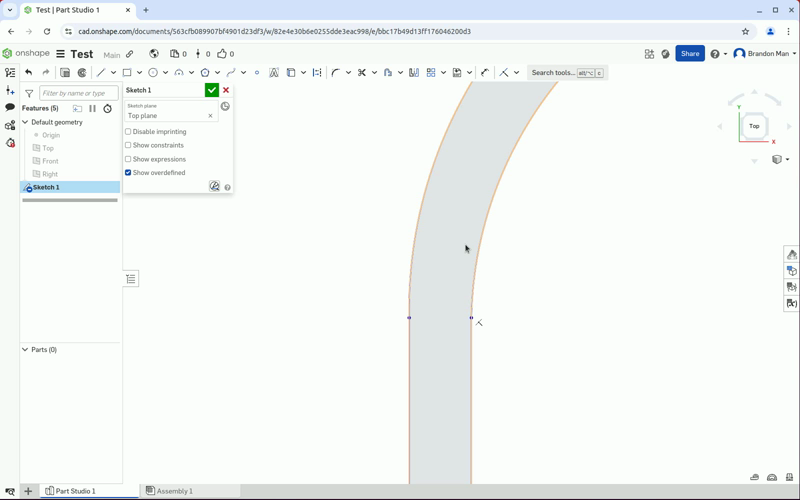
click(465, 244)
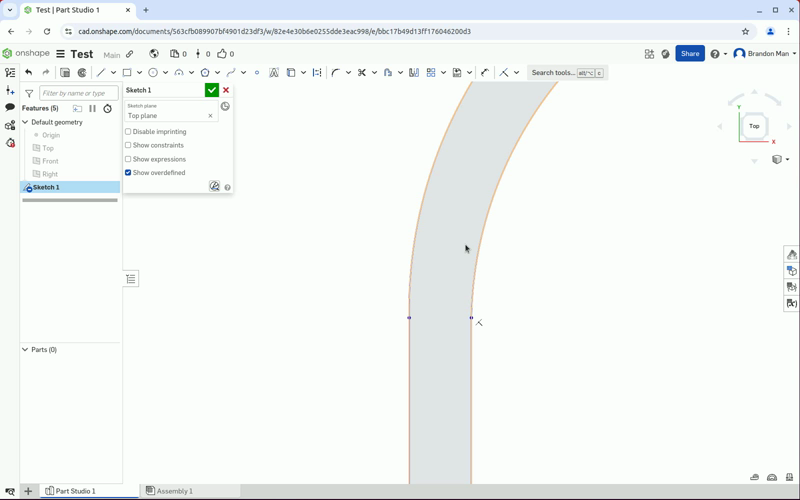
scroll(-6)
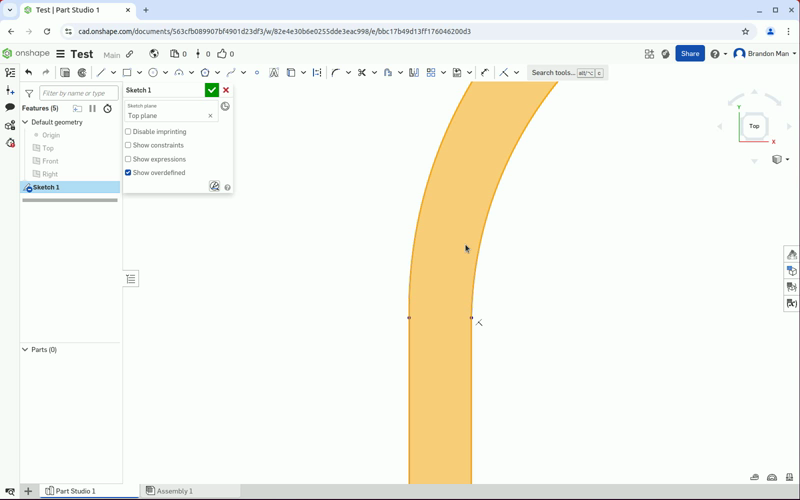
scroll(-6)
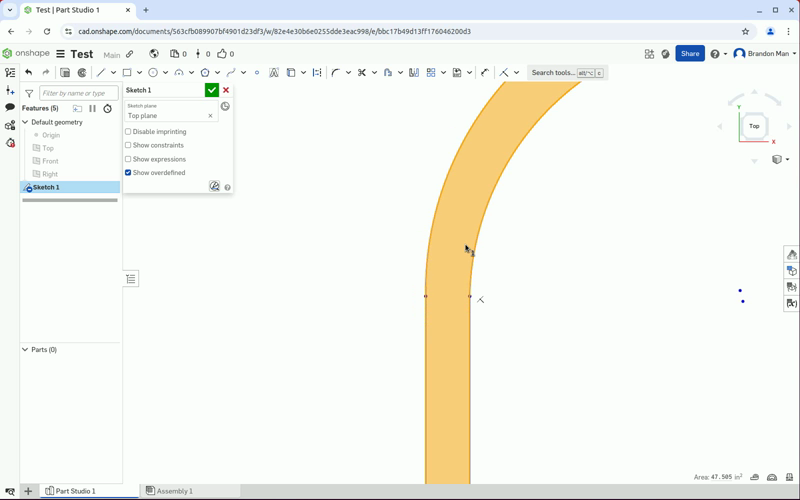
scroll(-6)
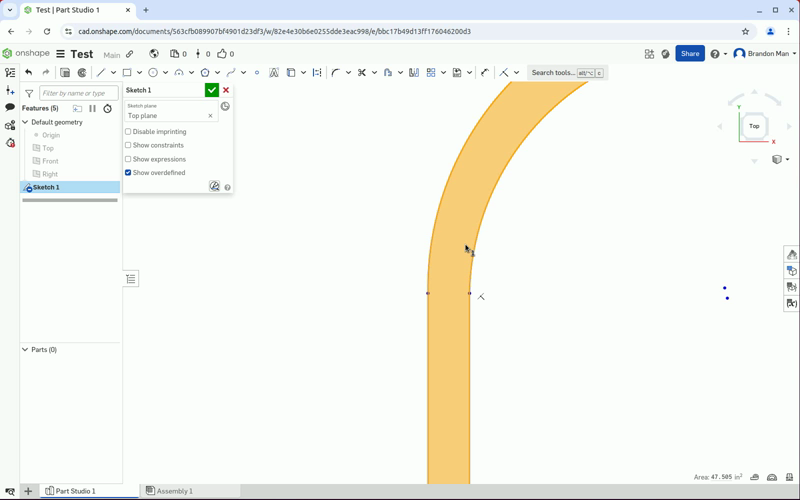
scroll(-6)
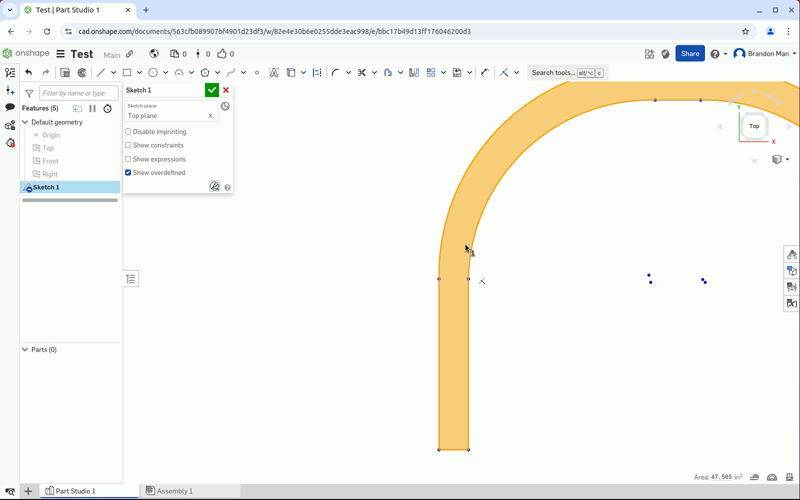
scroll(-6)
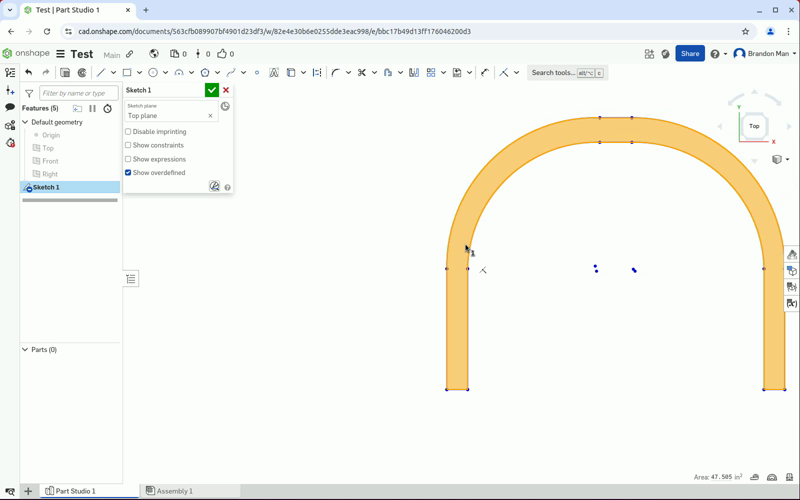
scroll(-6)
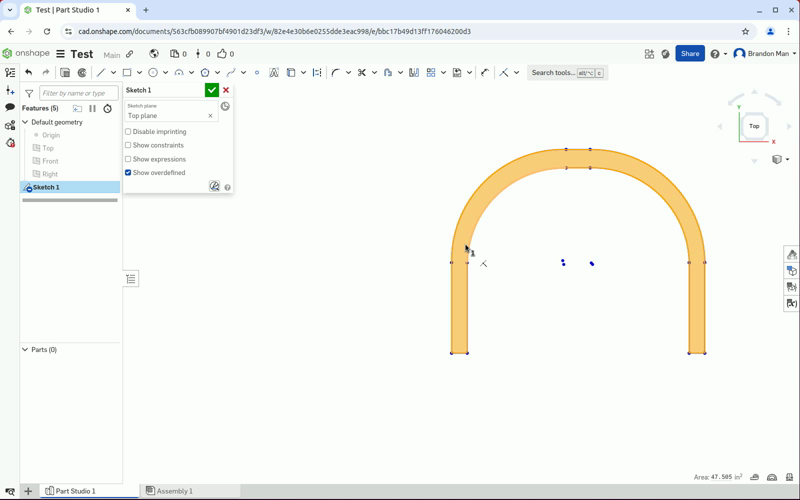
scroll(-6)
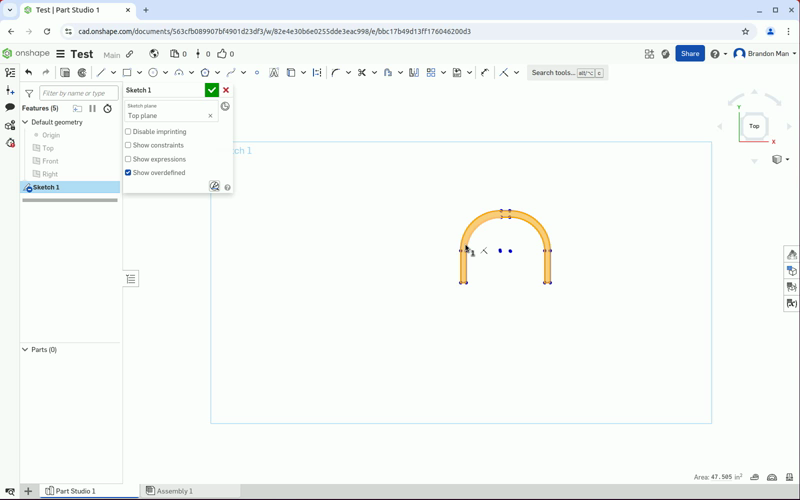
mouse_move(73, 352)
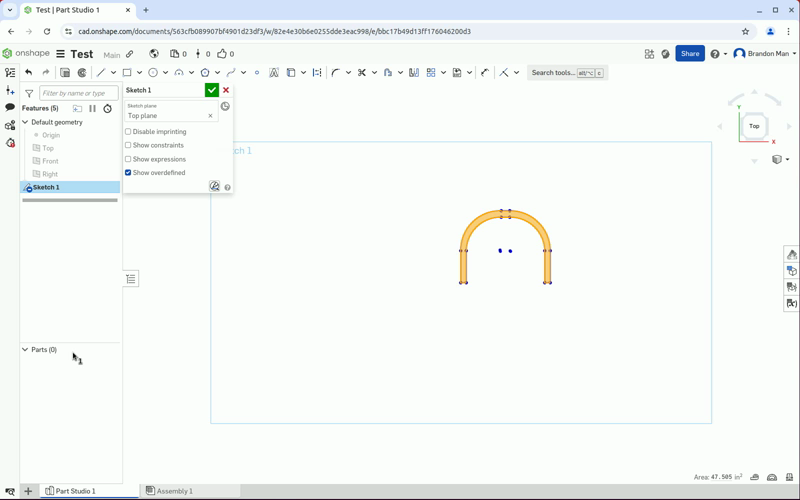
key(shift+y)
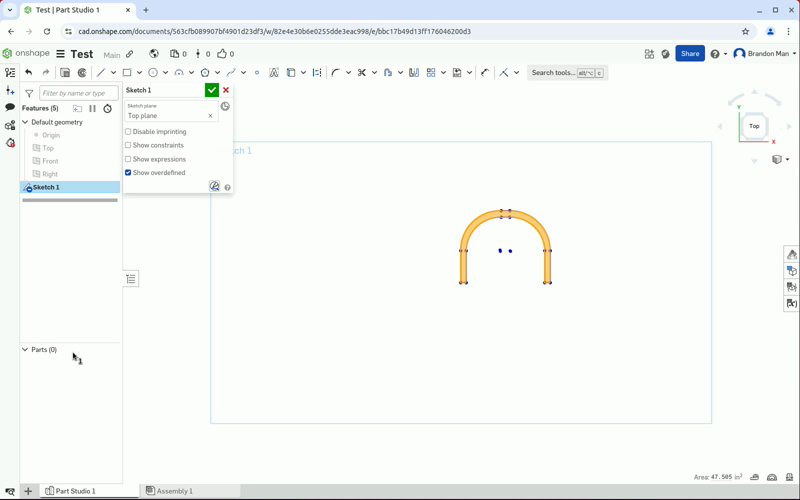
key(shift+e)
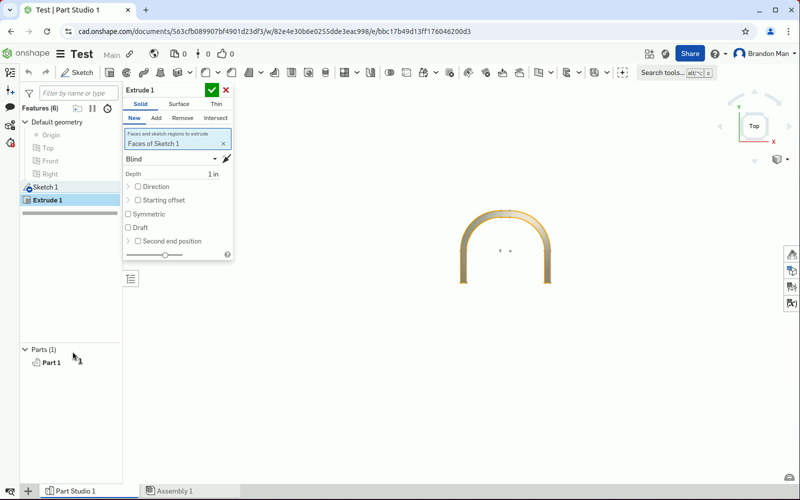
mouse_move(143, 106)
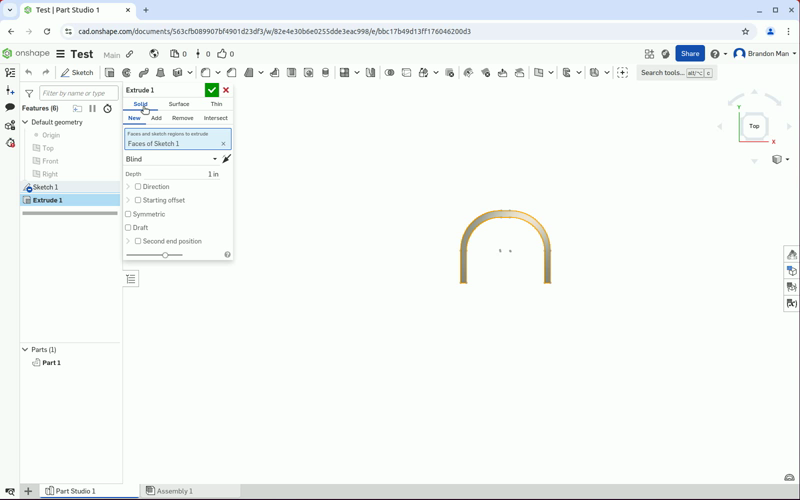
click(143, 106)
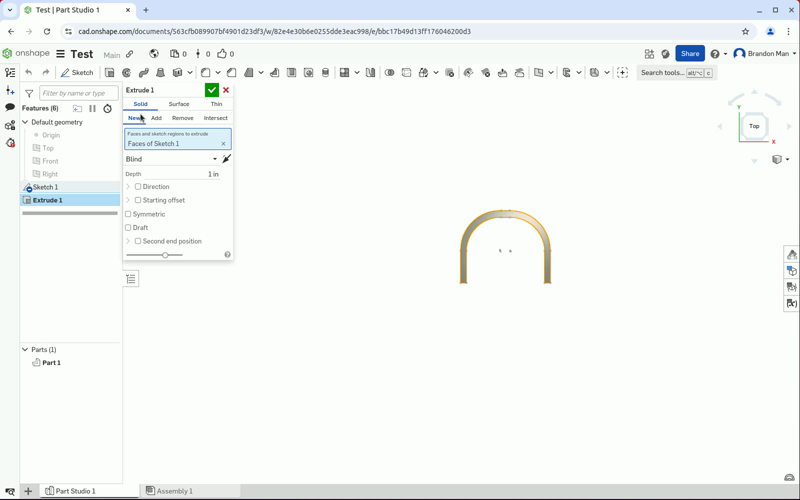
mouse_move(137, 120)
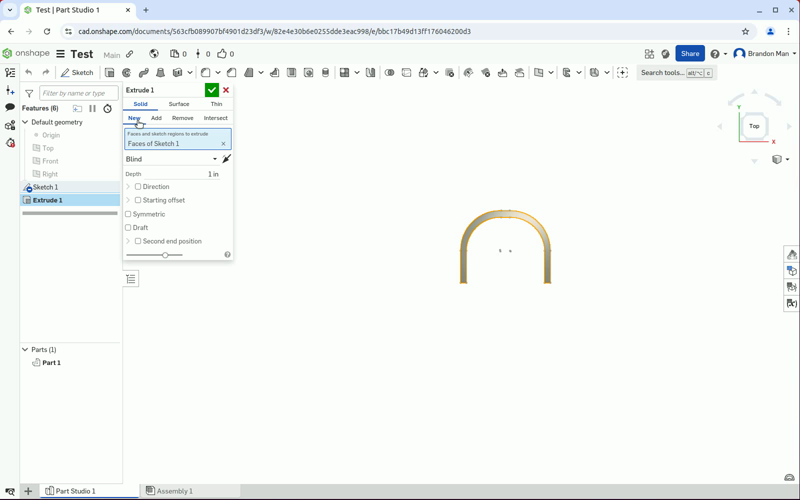
click(137, 120)
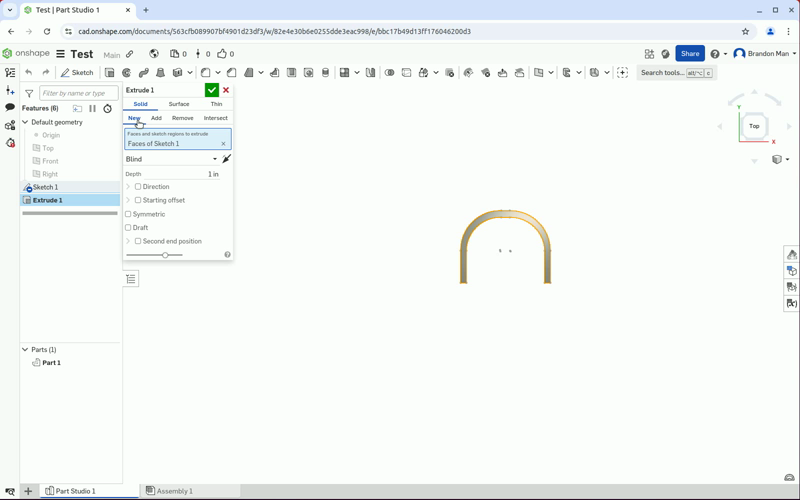
key(tab, 4)
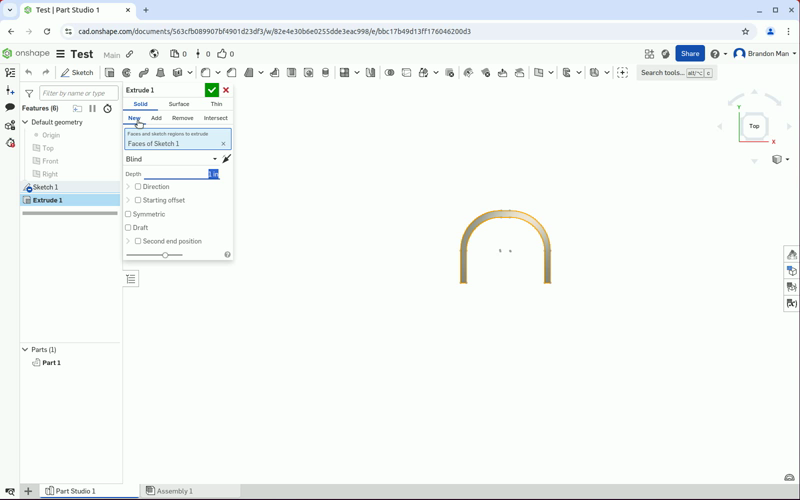
text(6.018)
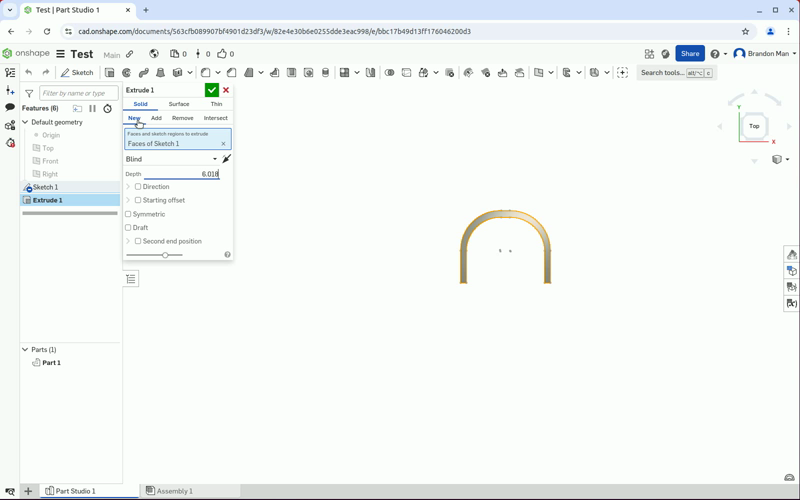
key(enter)
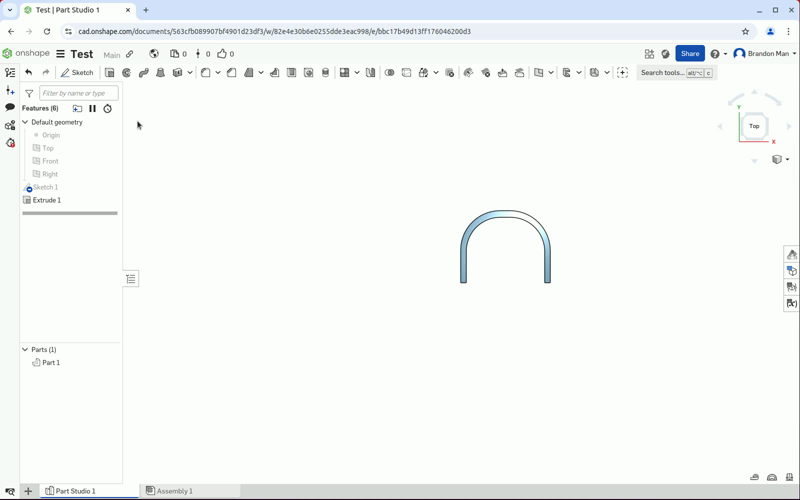
key(shift+h)
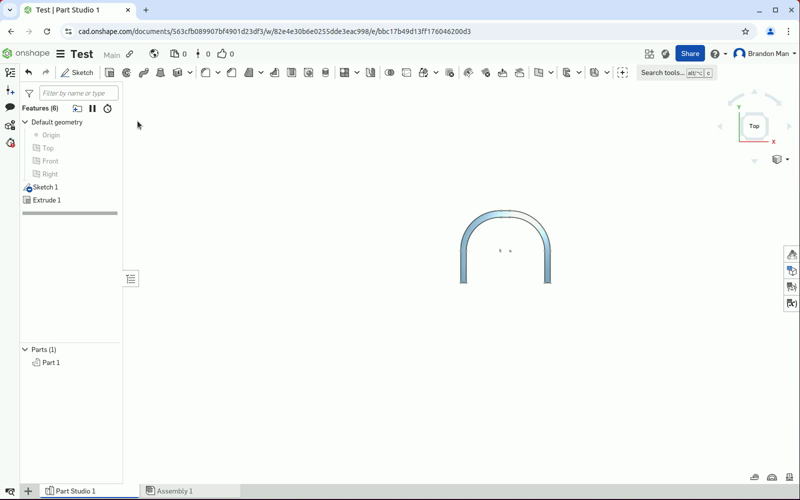
key(shift+h)
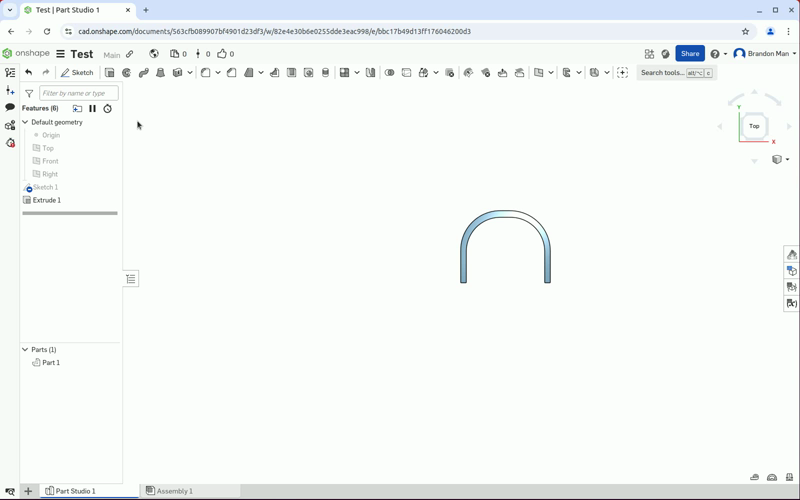
mouse_move(73, 189)
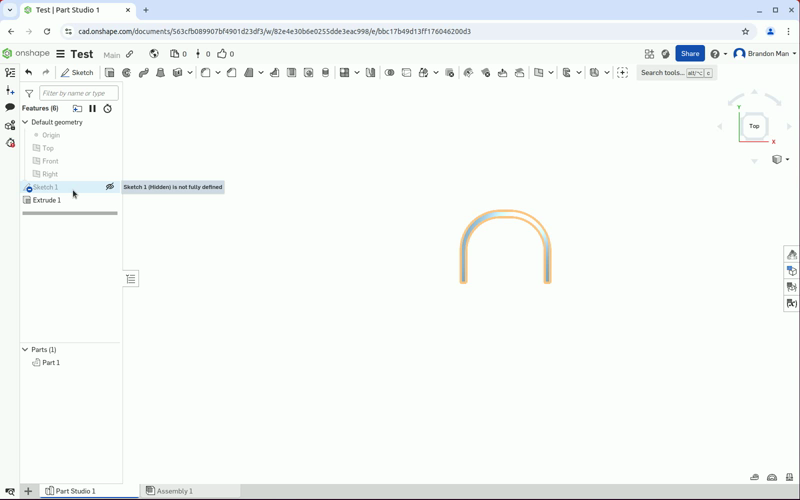
click(73, 189)
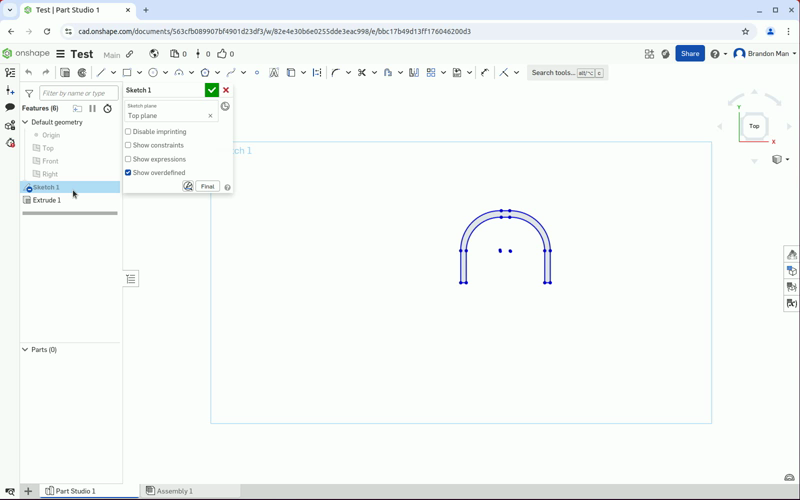
mouse_move(229, 92)
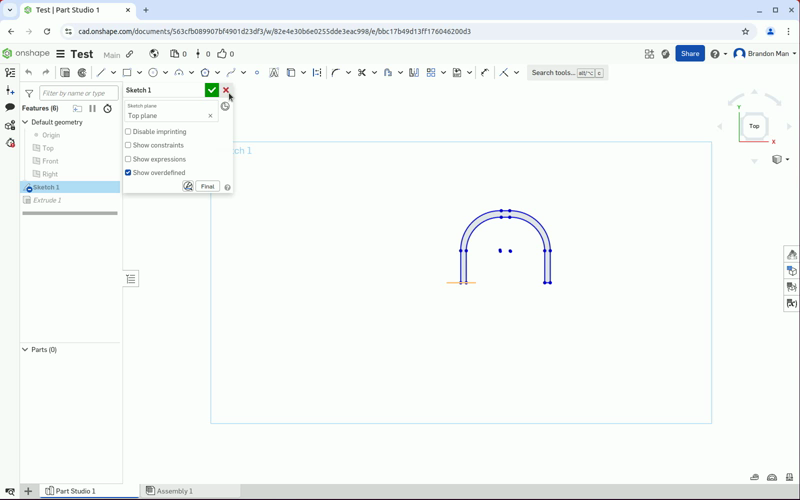
click(229, 92)
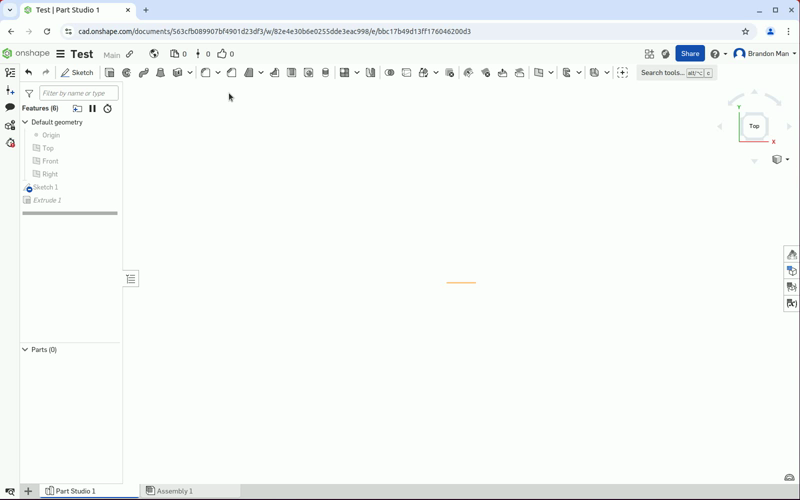
mouse_move(73, 352)
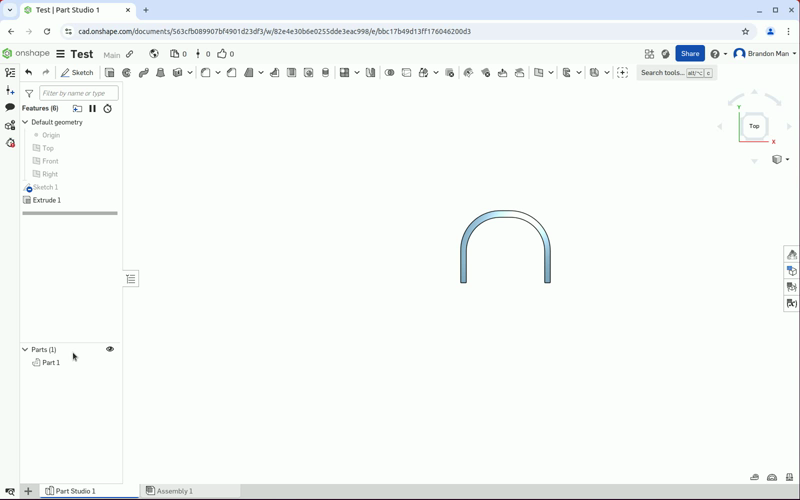
key(y)
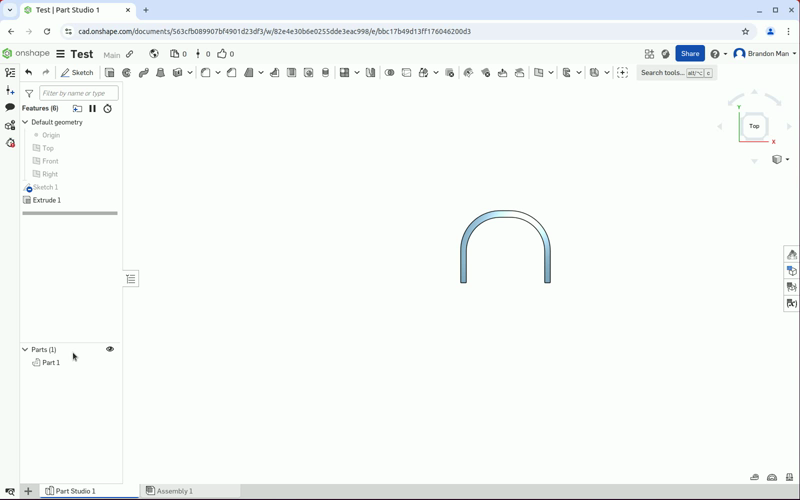
key(shift+p)
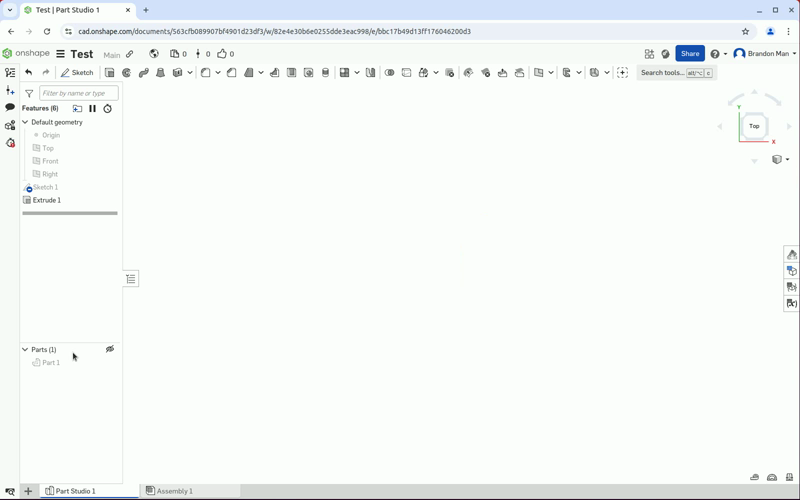
key(space)
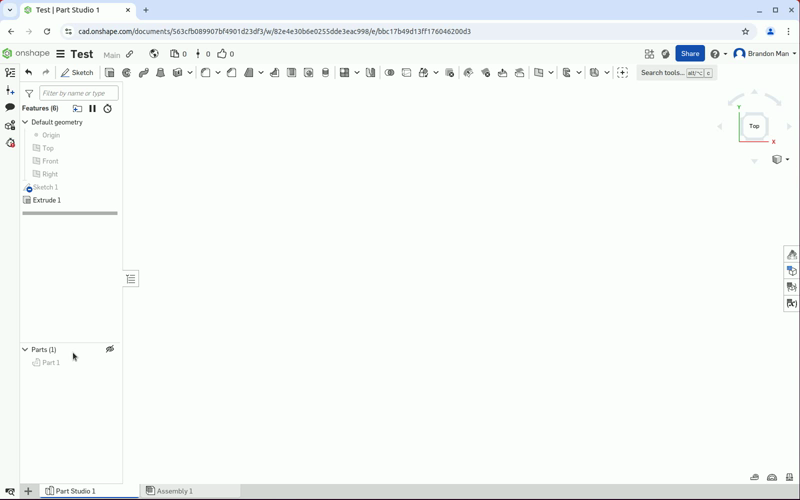
key_down(shift)
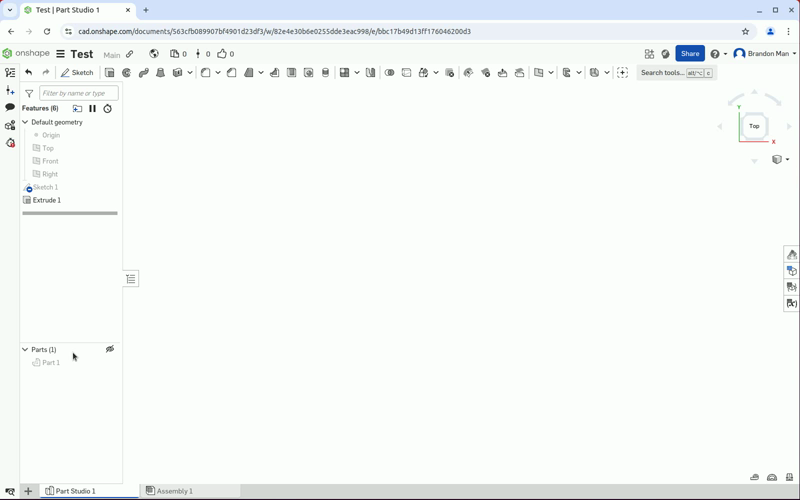
key(up)
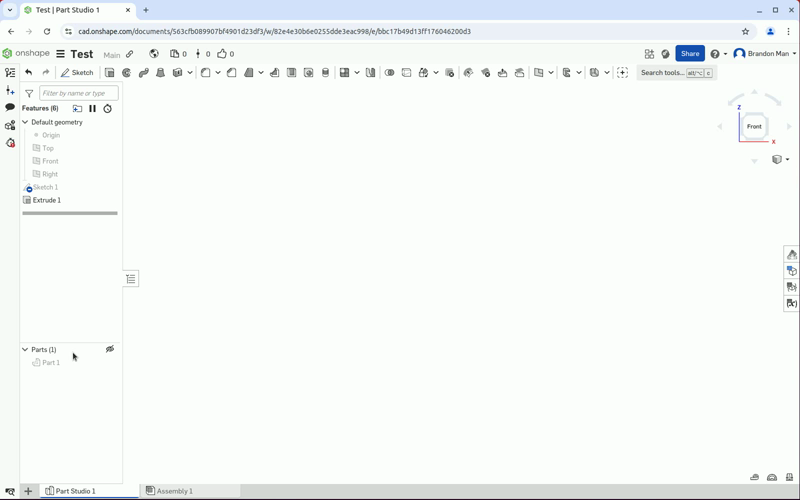
key_up(shift)
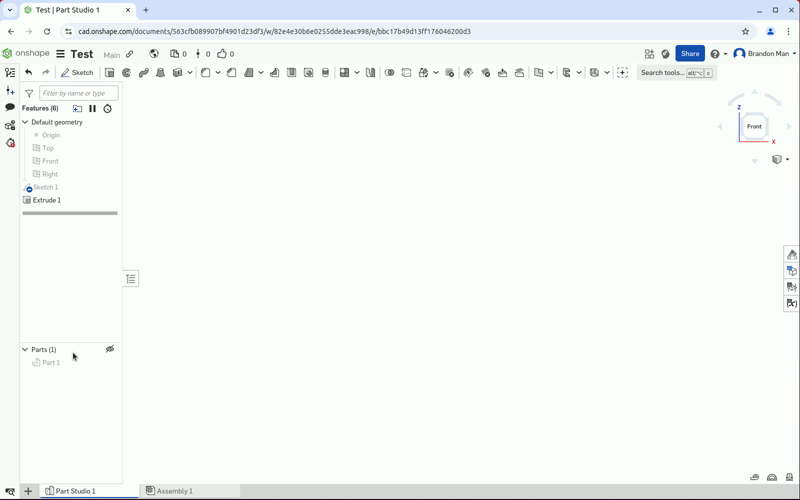
mouse_move(73, 352)
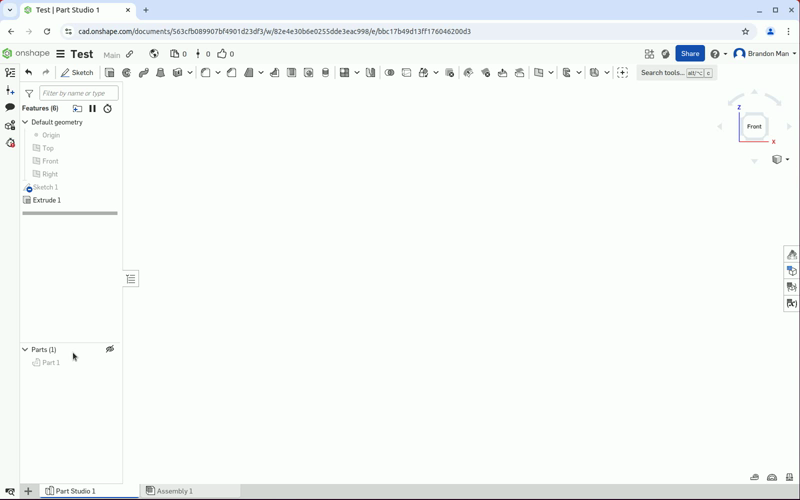
key(shift+y)
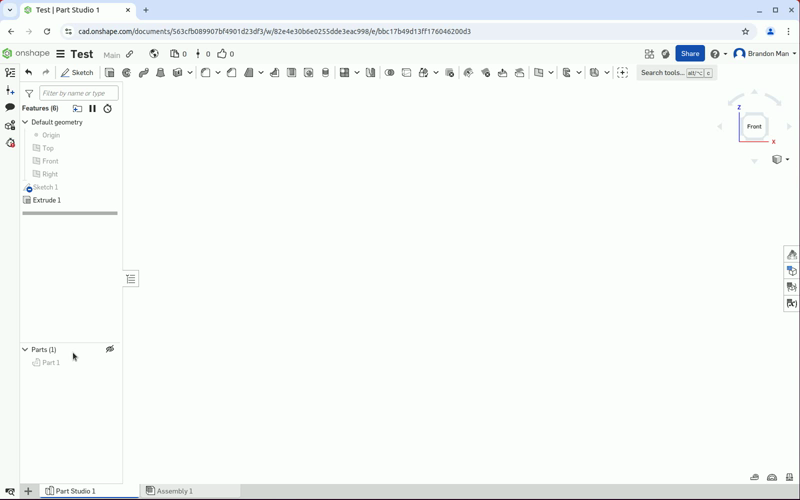
key(shift+s)
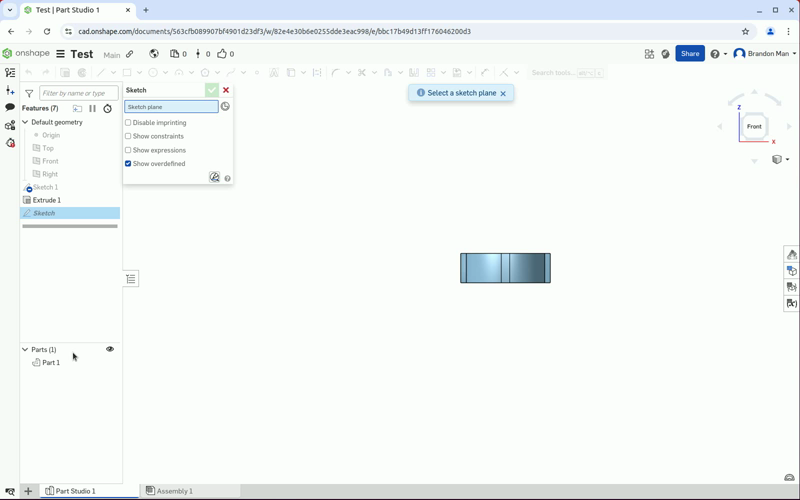
mouse_move(73, 163)
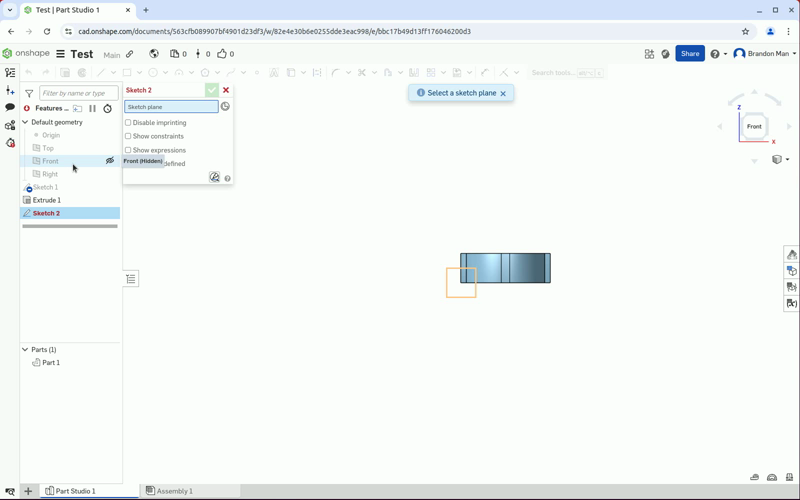
click(73, 163)
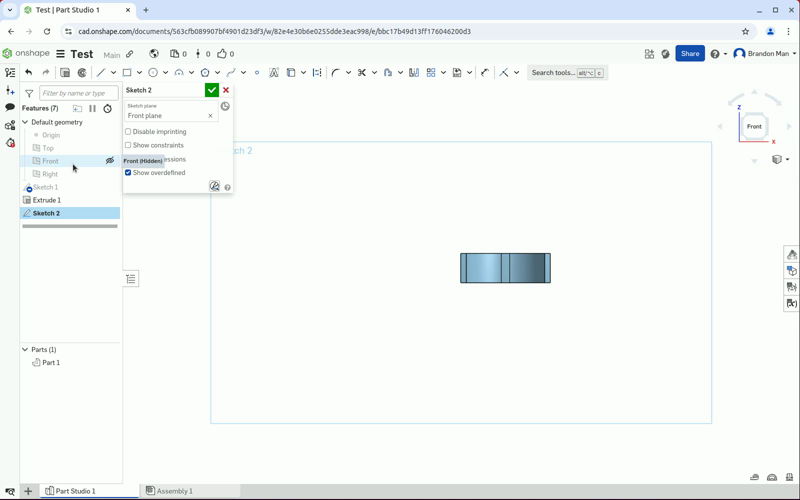
mouse_move(73, 352)
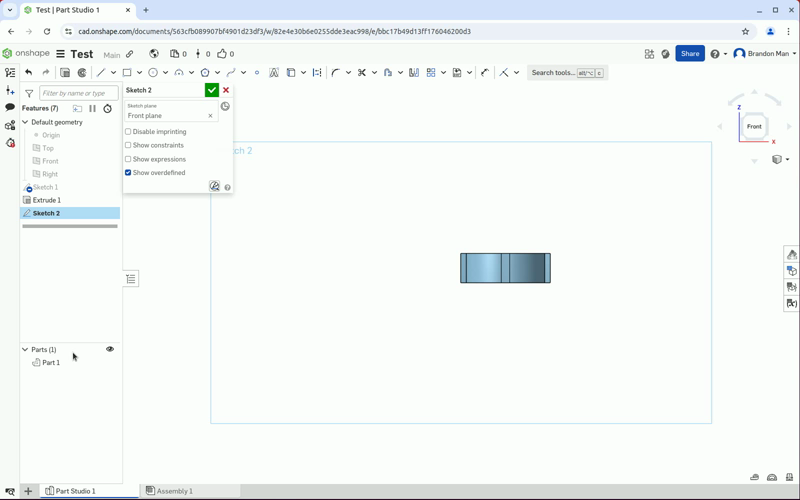
key(y)
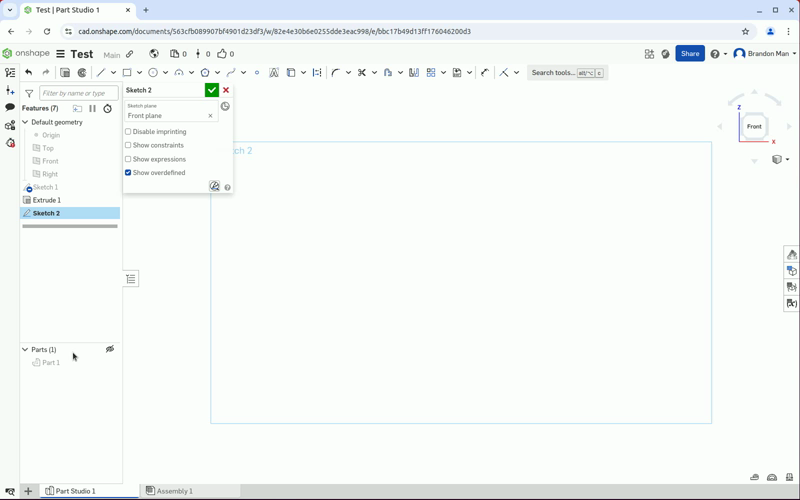
key(l)
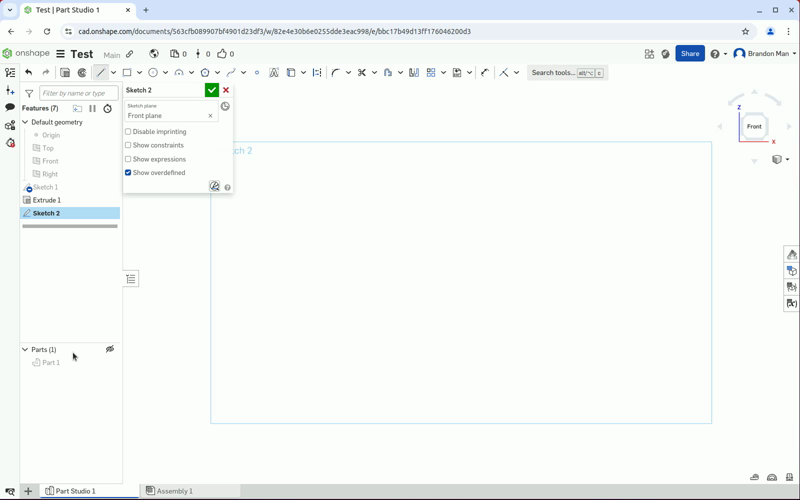
key_down(shift)
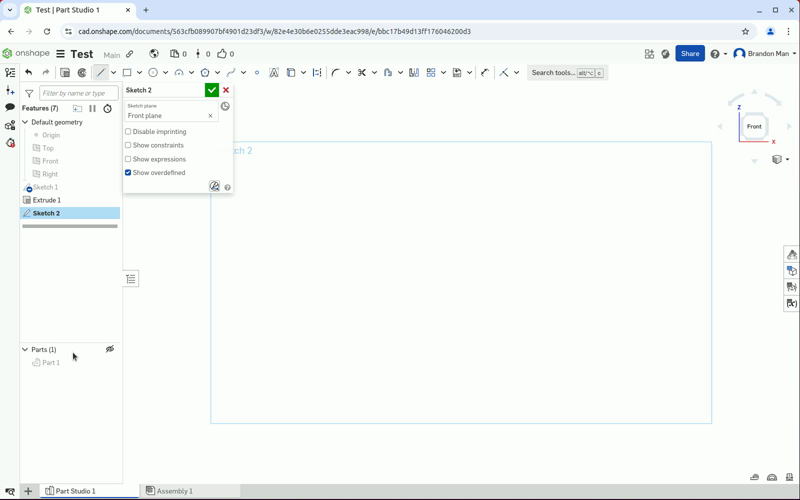
mouse_move(452, 282)
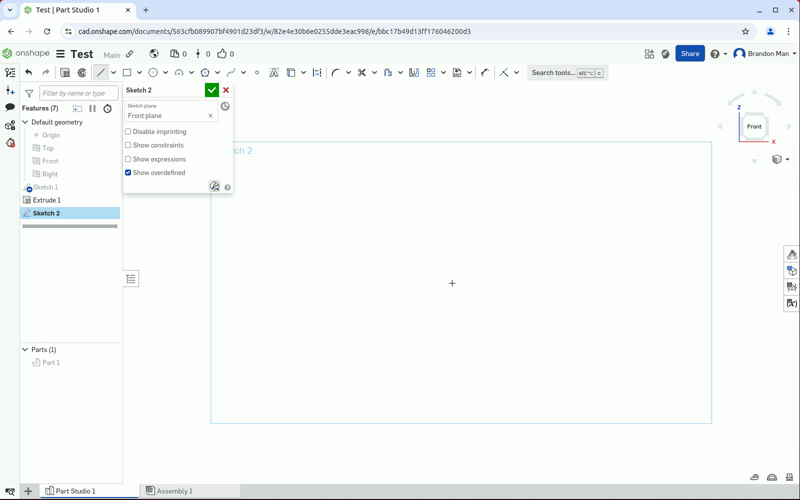
click(452, 282)
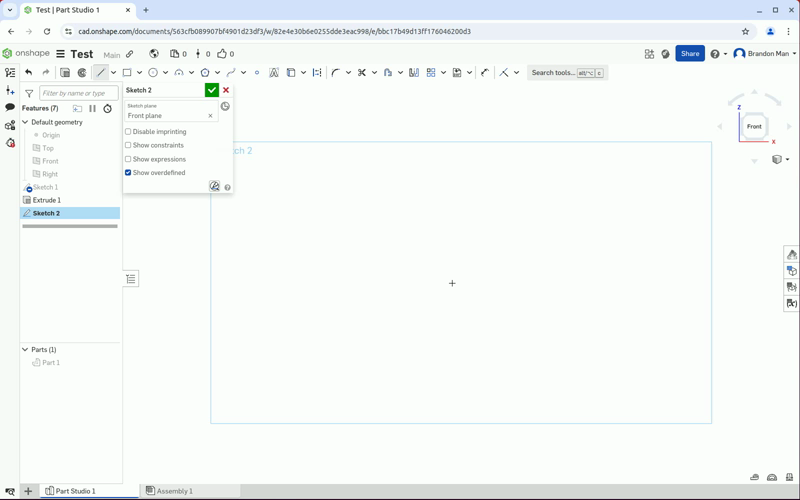
key_up(shift)
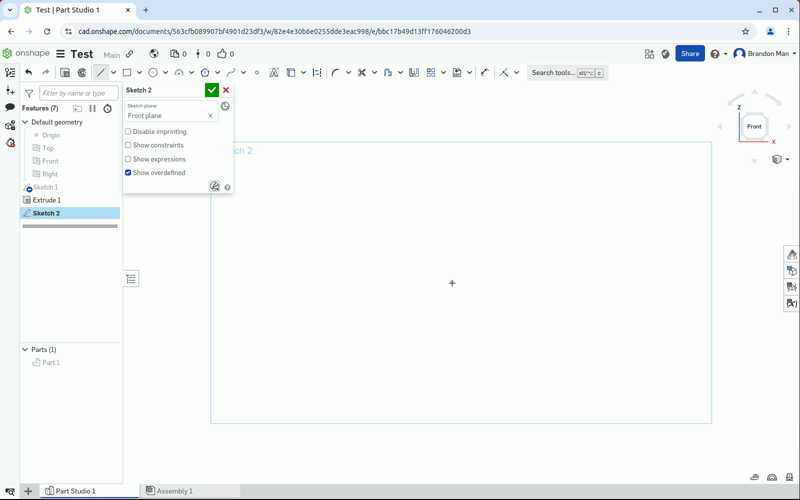
key_down(shift)
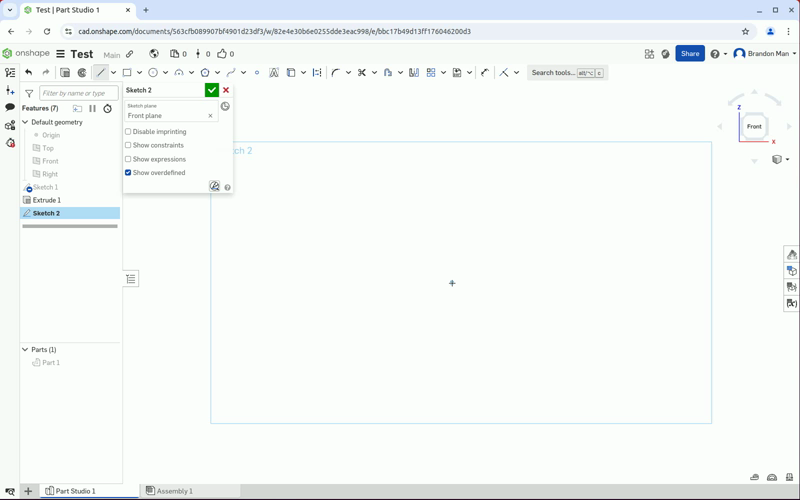
mouse_move(482, 282)
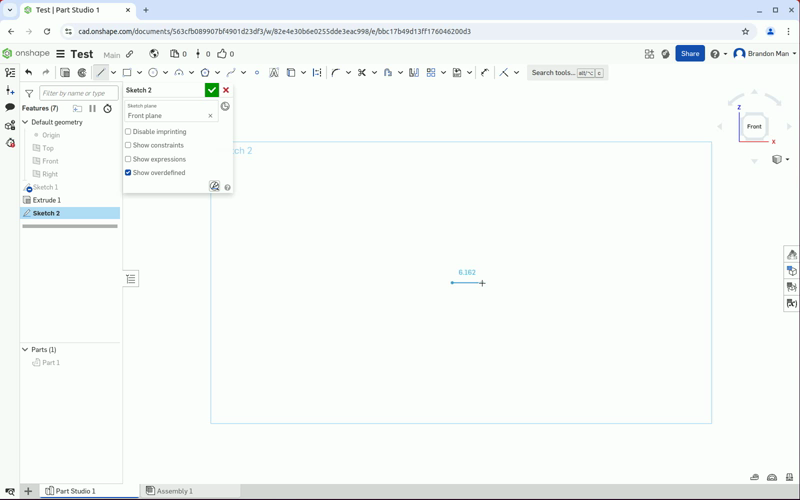
mouse_move(461, 282)
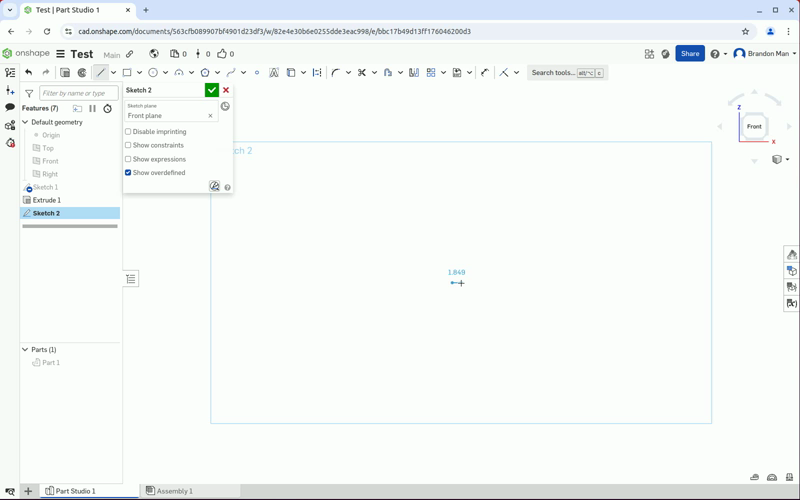
click(461, 282)
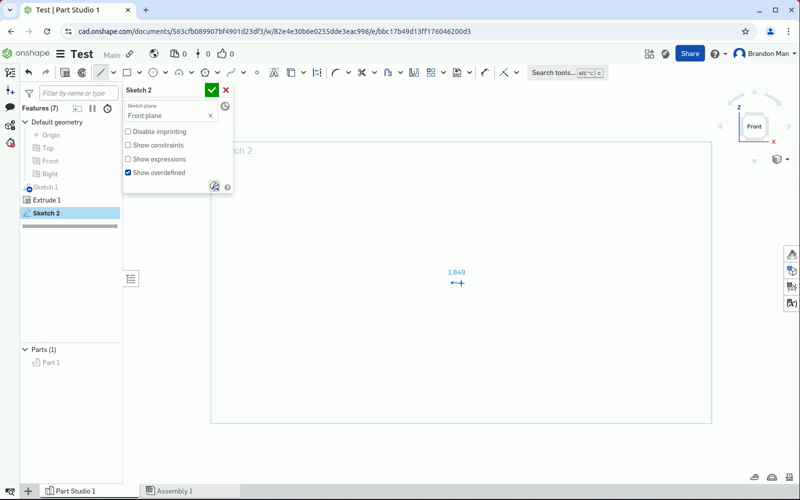
key_up(shift)
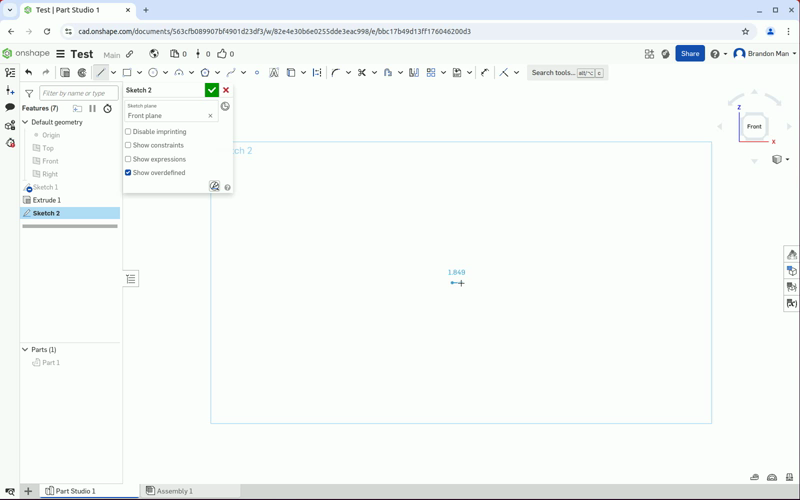
key_down(shift)
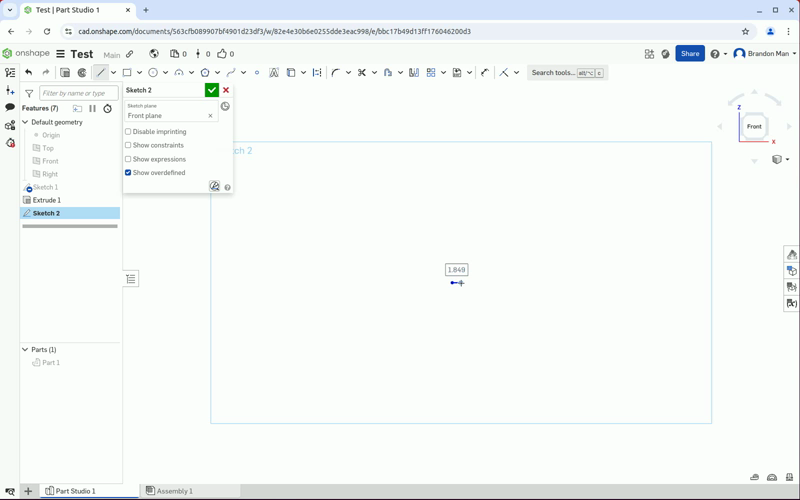
mouse_move(491, 282)
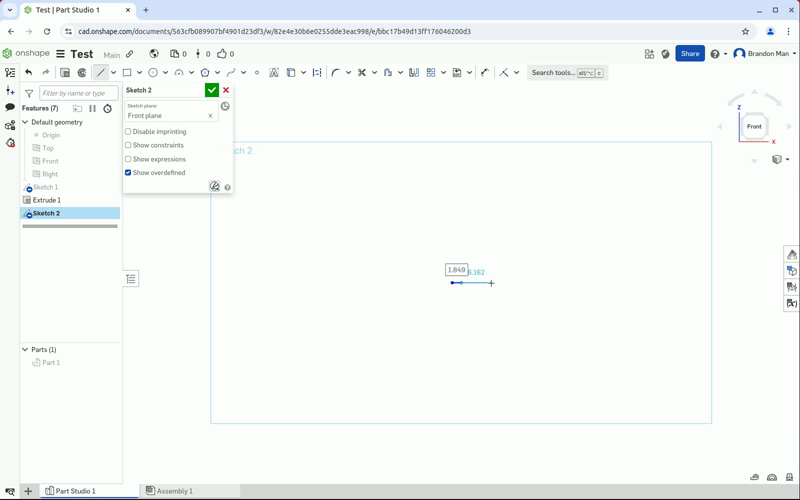
mouse_move(461, 252)
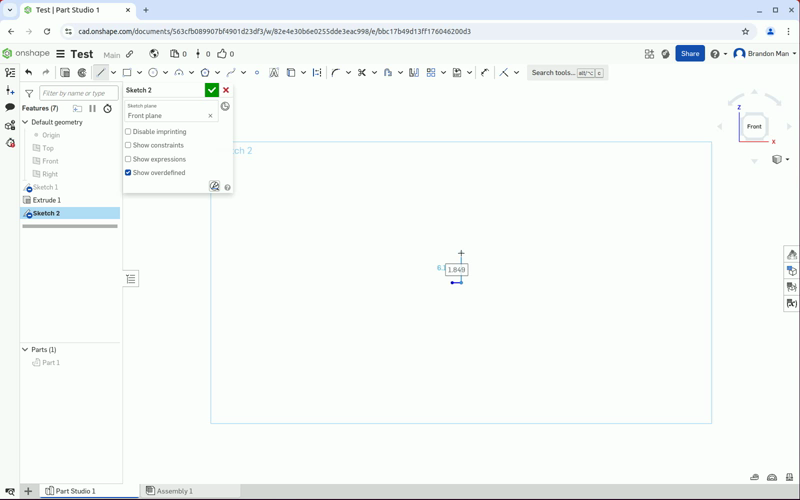
click(461, 252)
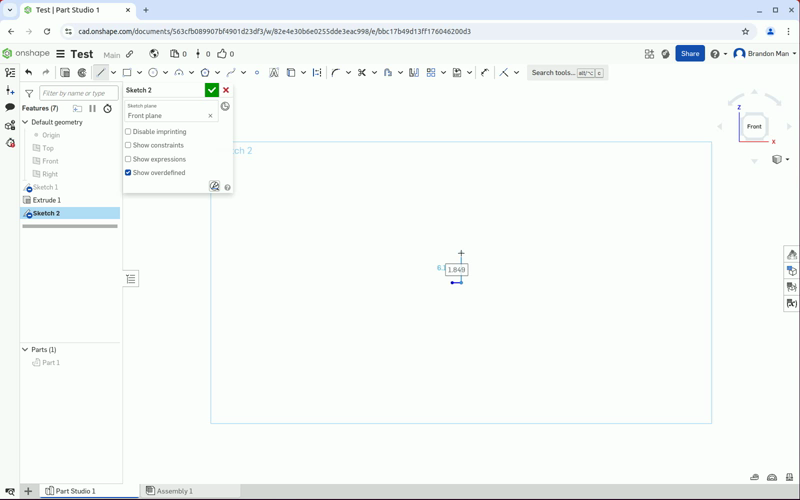
key_up(shift)
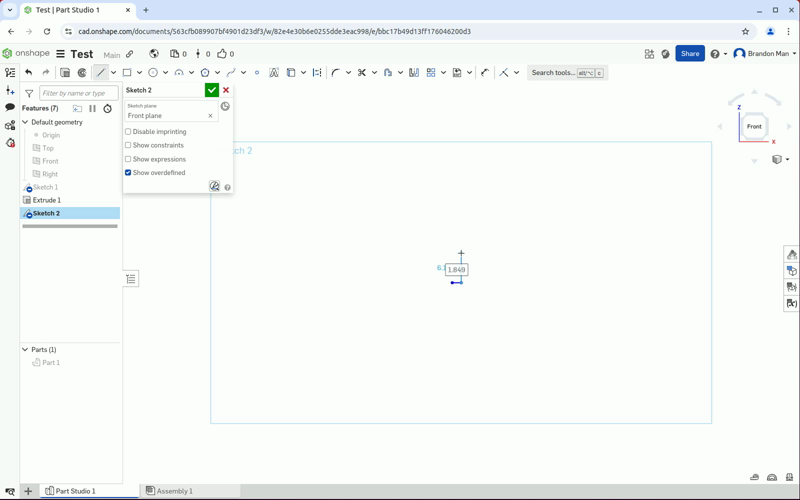
key_down(shift)
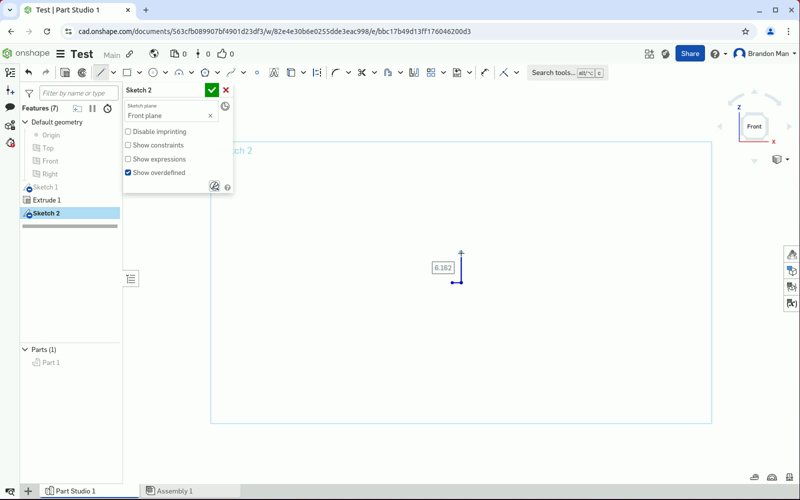
mouse_move(491, 252)
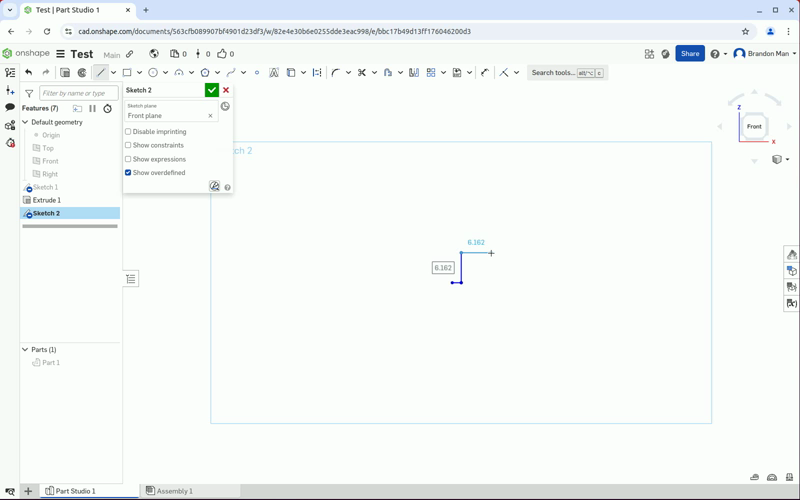
mouse_move(452, 252)
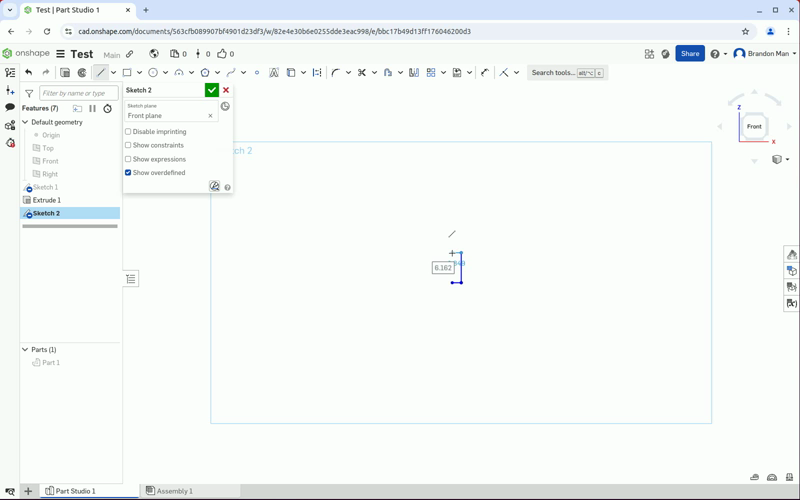
click(452, 252)
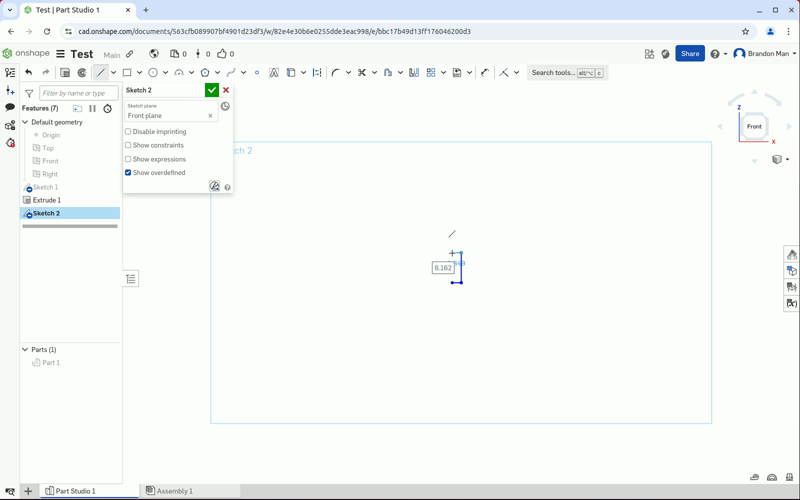
key_up(shift)
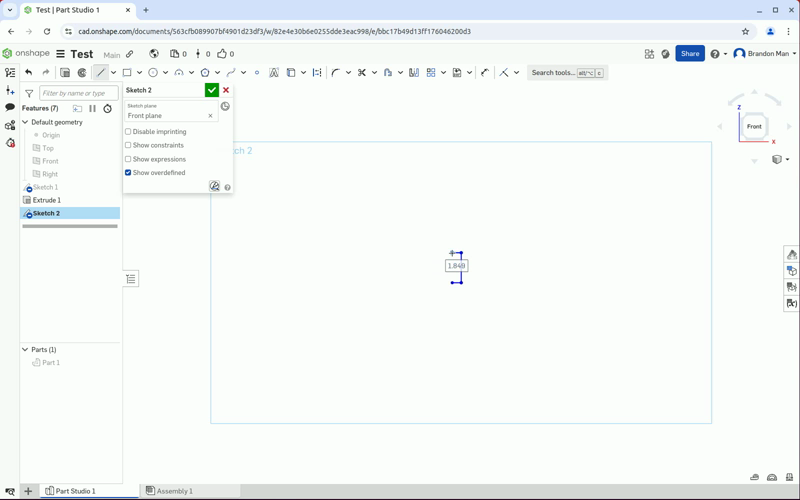
key(esc)
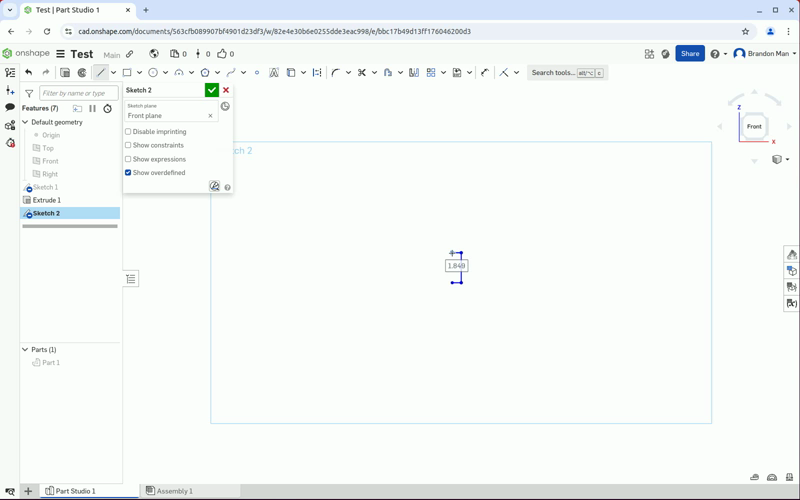
key(a)
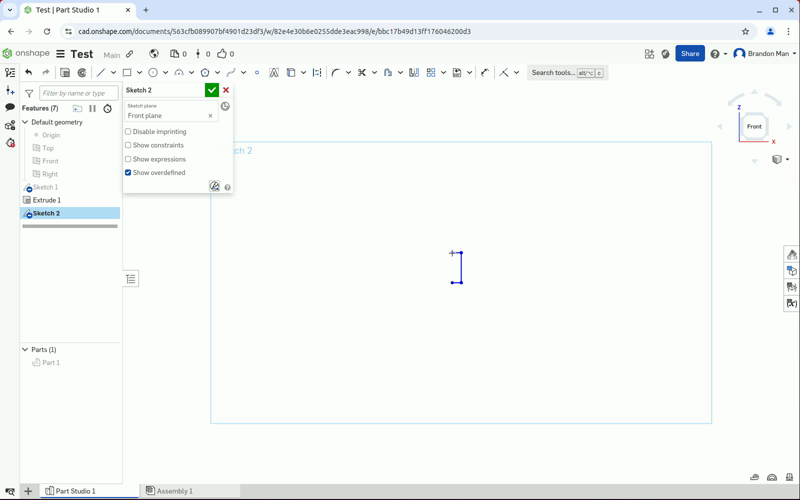
mouse_move(452, 252)
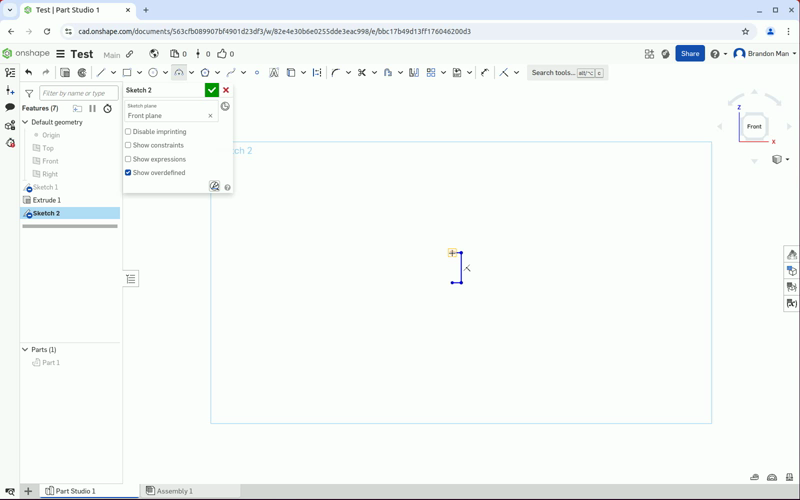
click(452, 252)
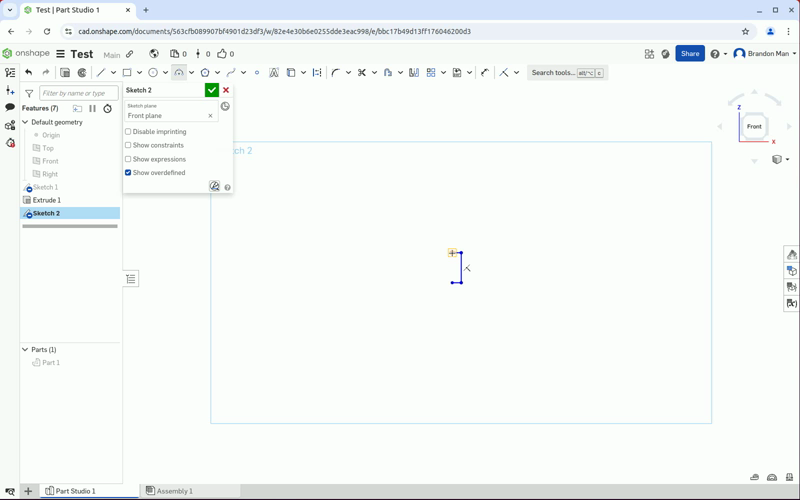
mouse_move(452, 282)
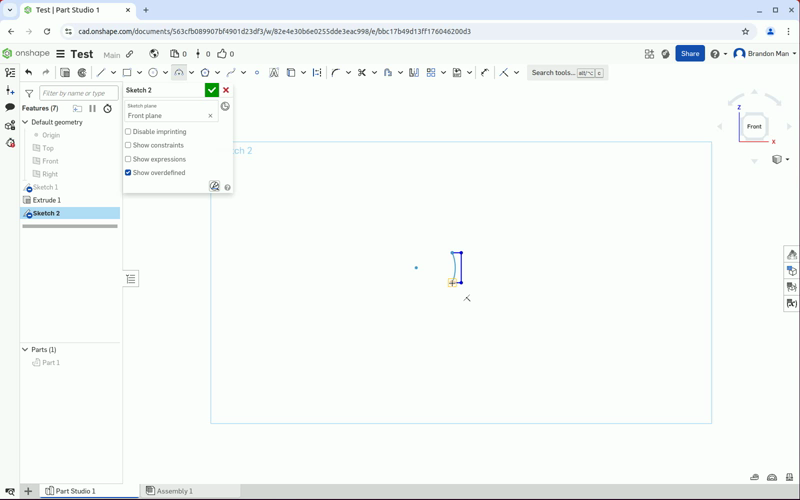
click(452, 282)
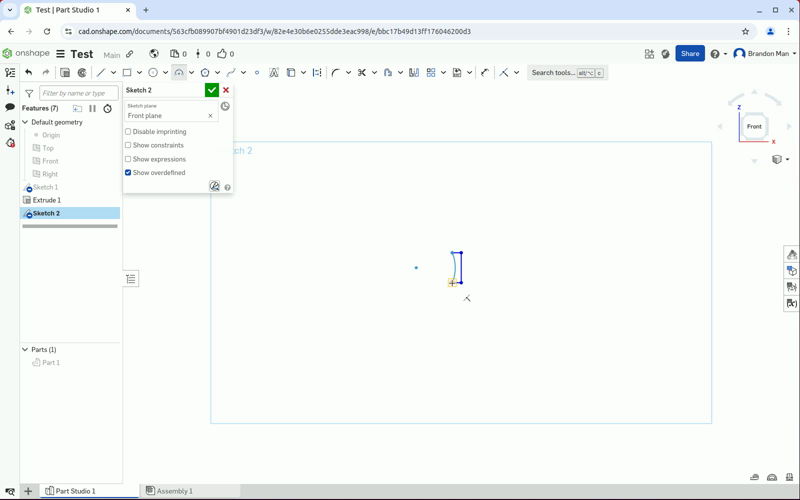
key_down(shift)
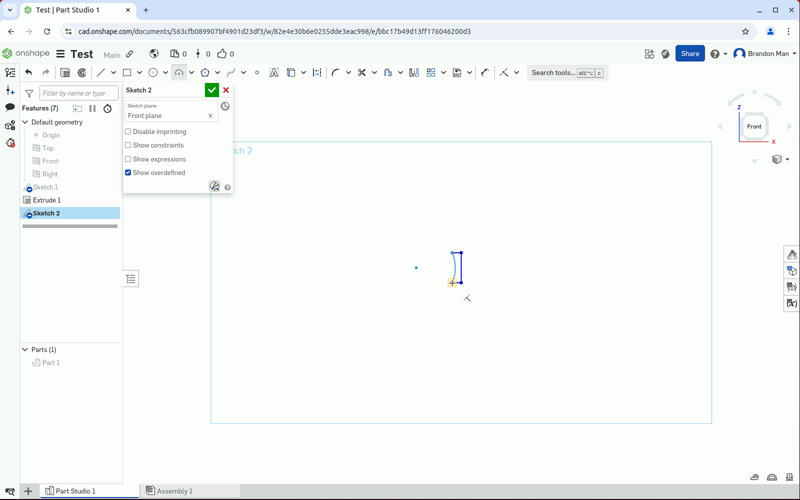
mouse_move(437, 267)
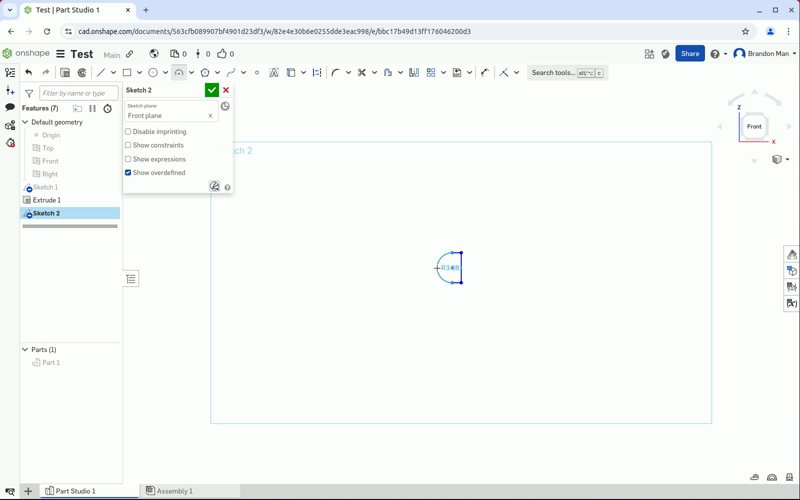
click(437, 267)
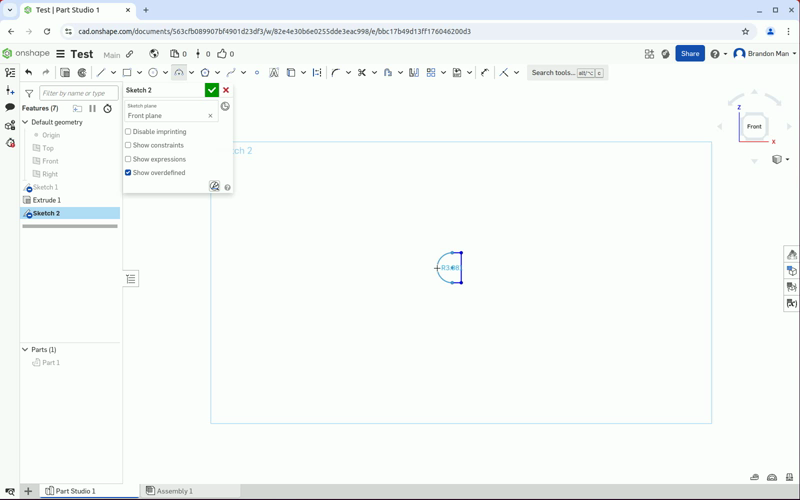
key_up(shift)
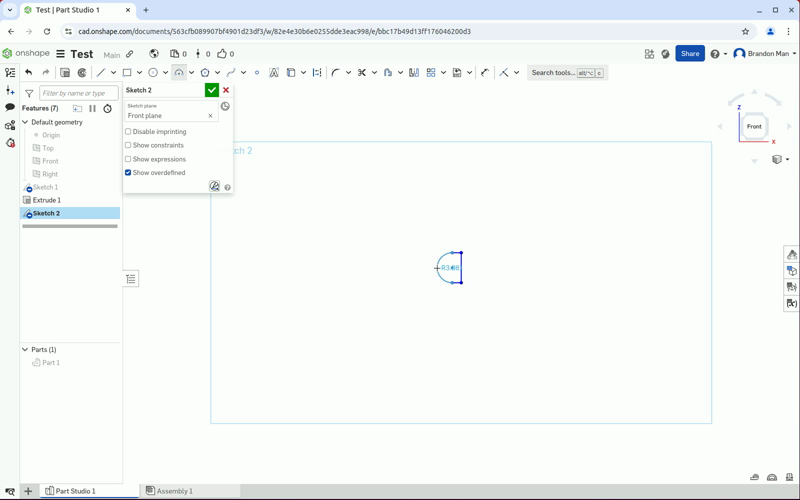
key(esc)
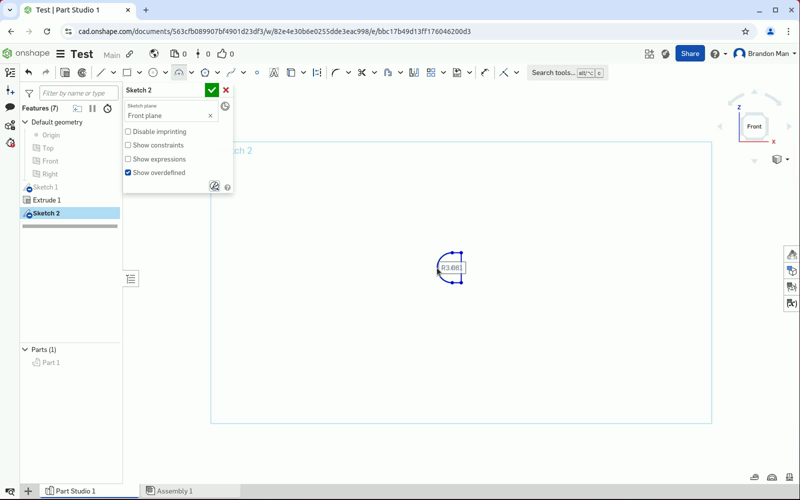
key(c)
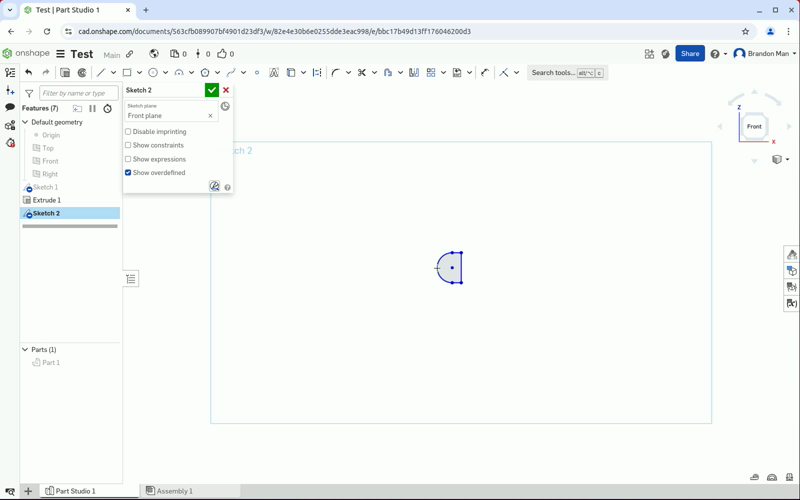
key_down(shift)
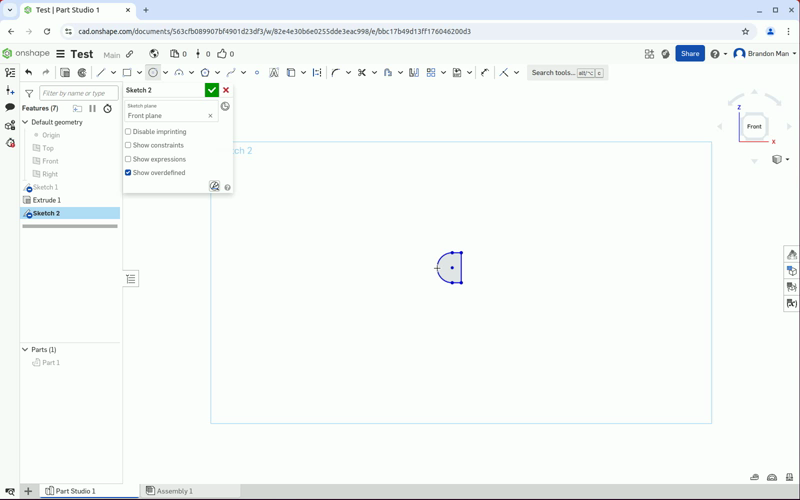
mouse_move(452, 267)
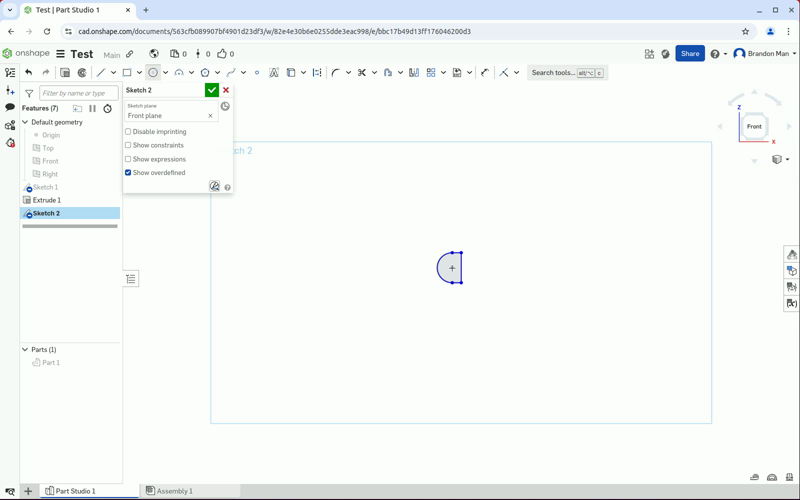
click(452, 267)
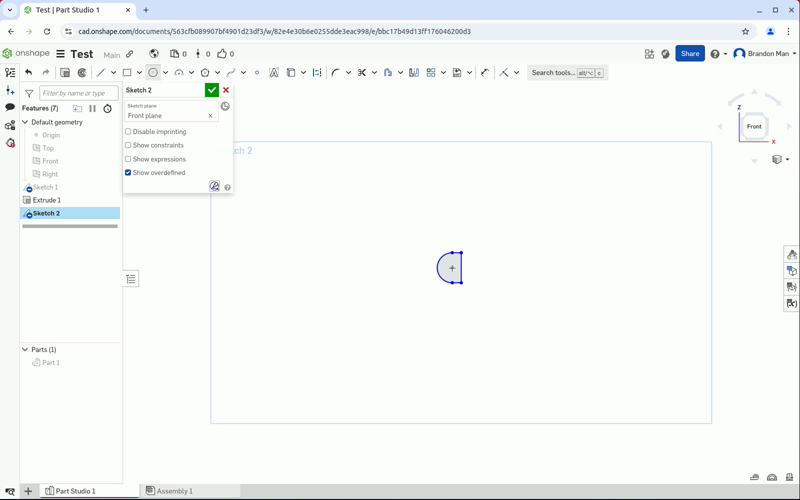
key_up(shift)
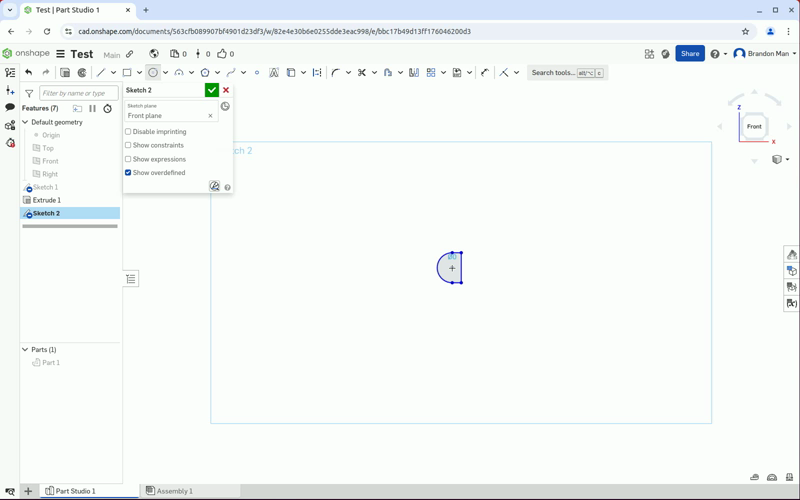
mouse_move(457, 267)
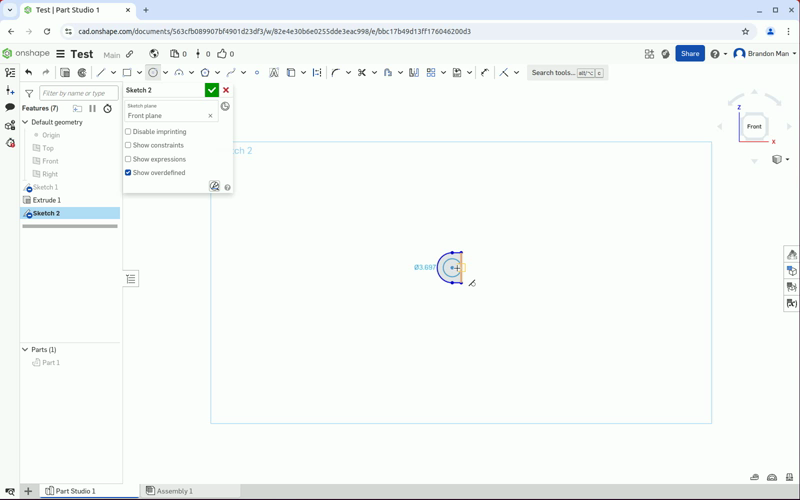
click(457, 267)
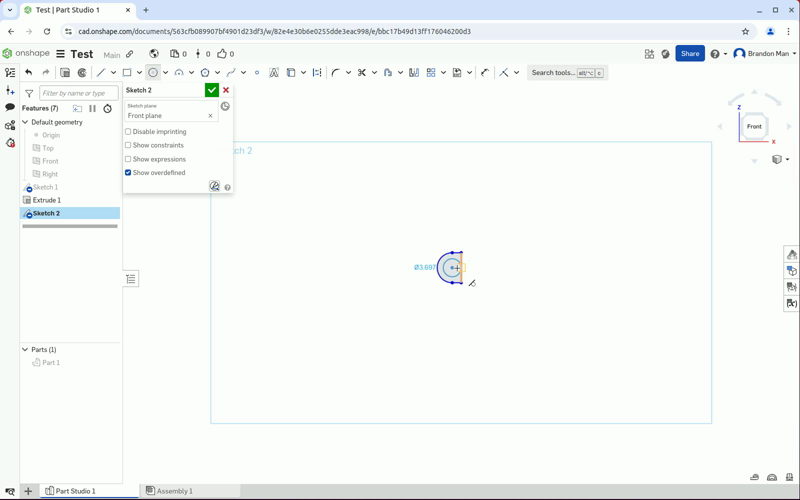
key(esc)
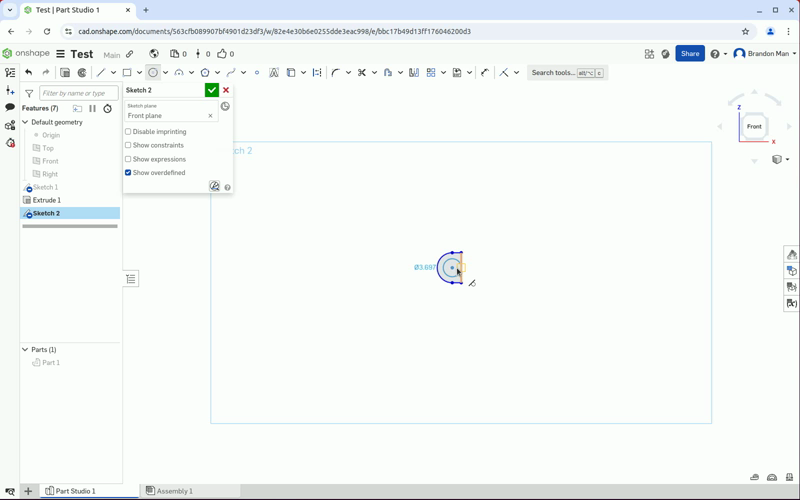
mouse_move(457, 256)
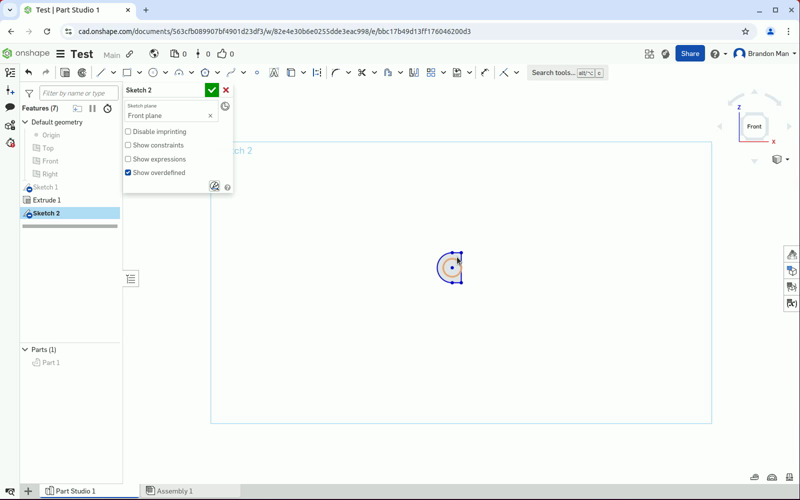
scroll(6)
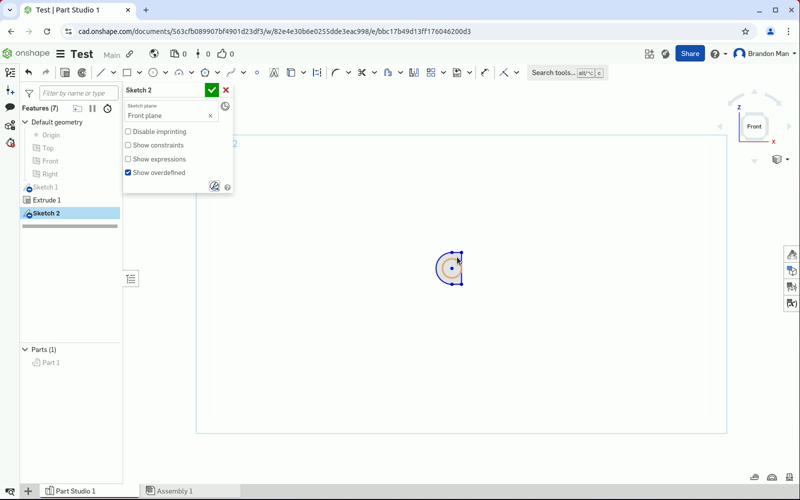
scroll(6)
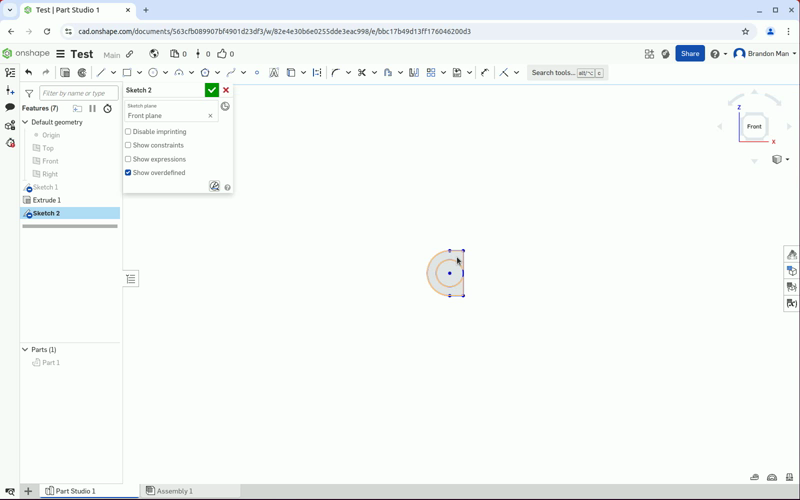
scroll(6)
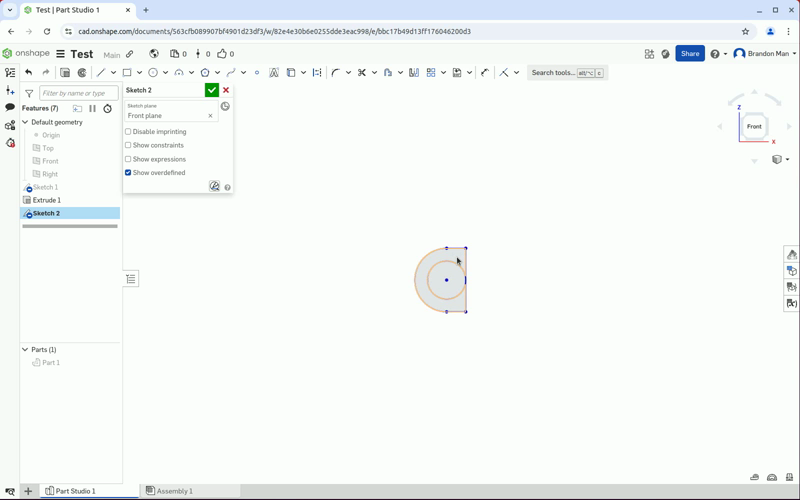
scroll(6)
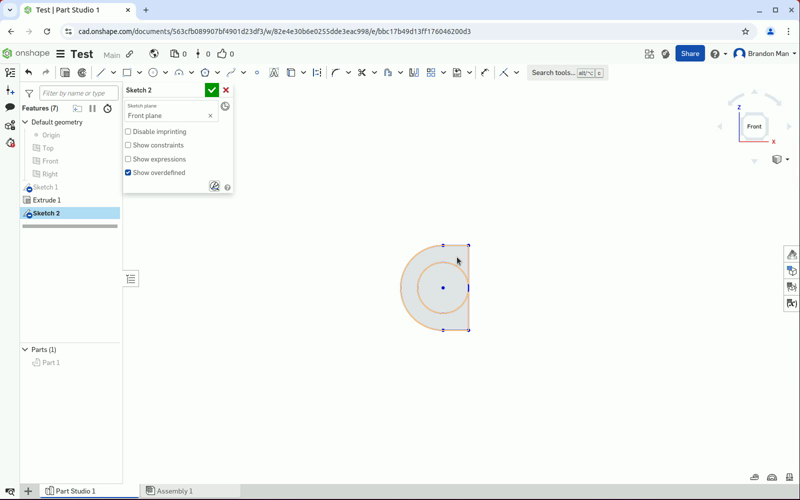
scroll(6)
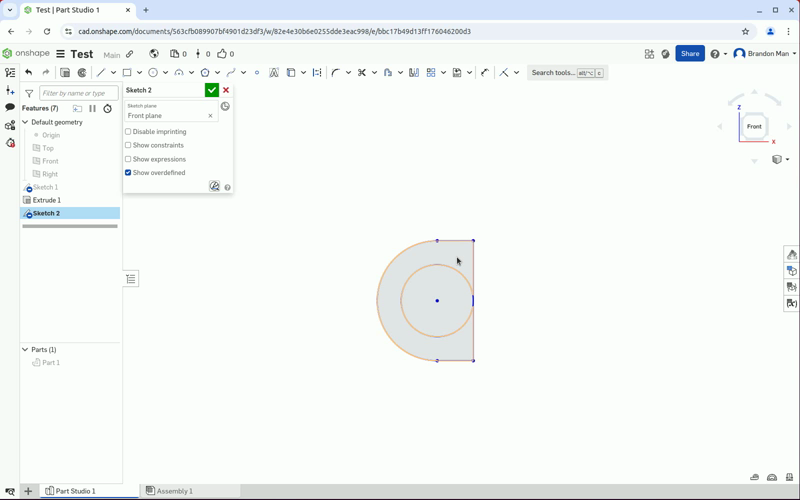
scroll(6)
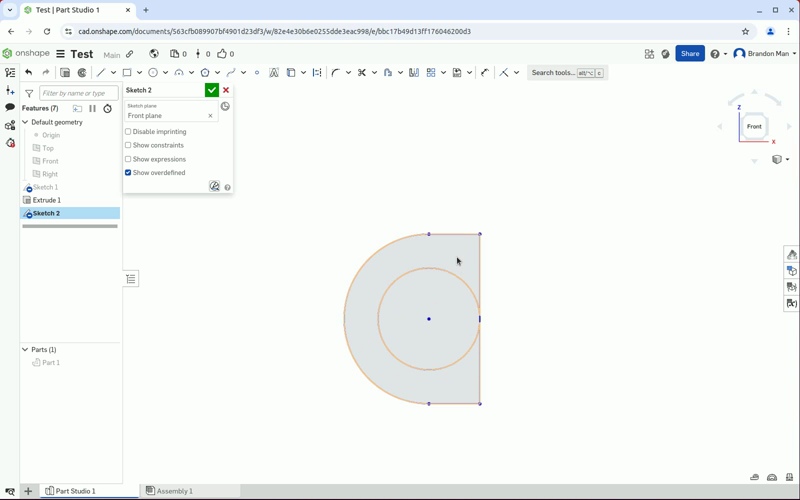
scroll(6)
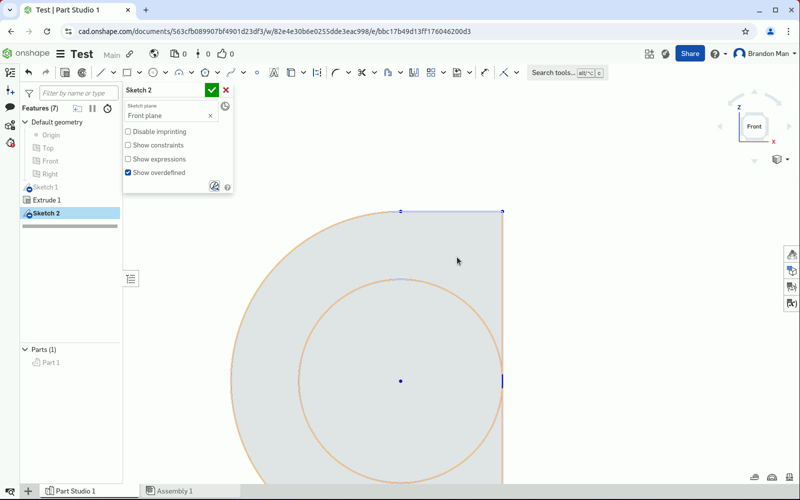
click(457, 256)
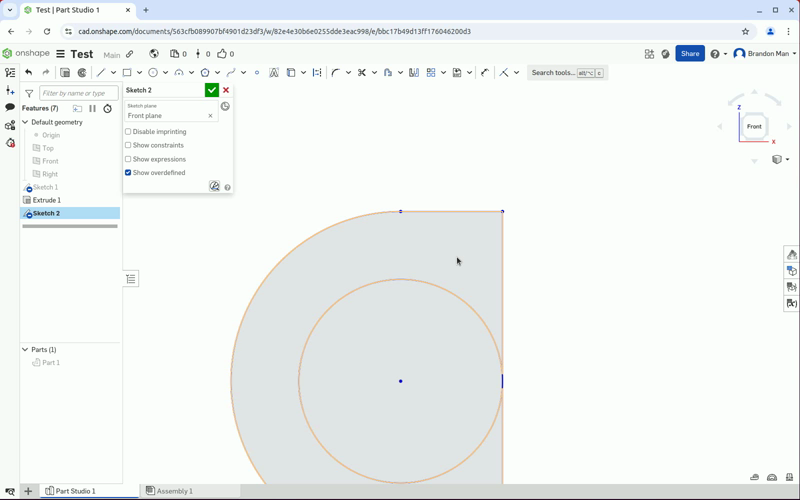
scroll(-6)
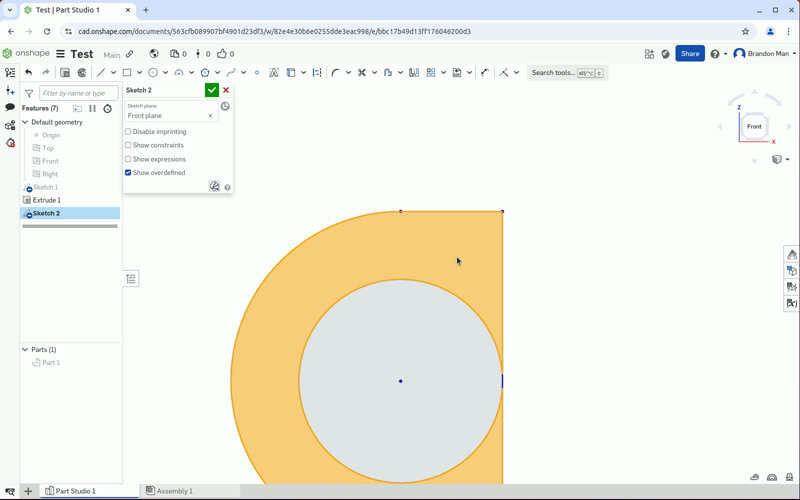
scroll(-6)
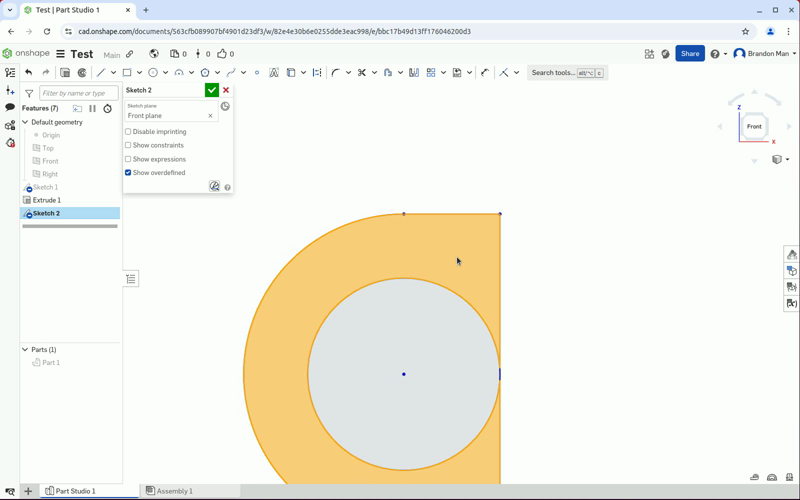
scroll(-6)
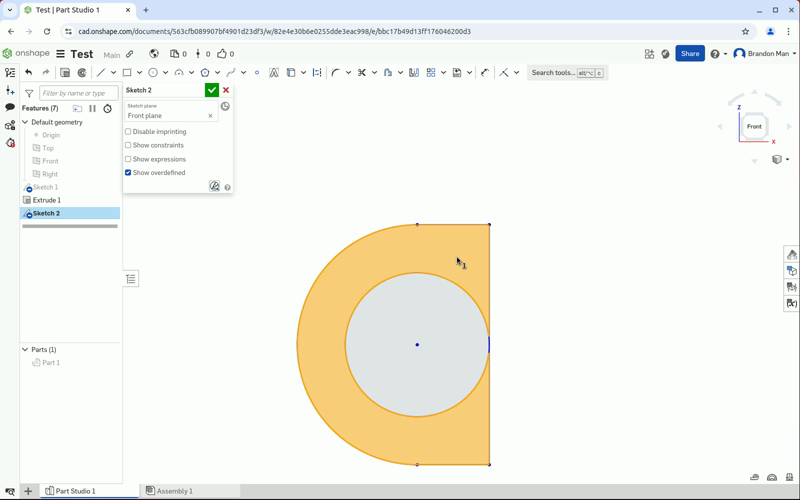
scroll(-6)
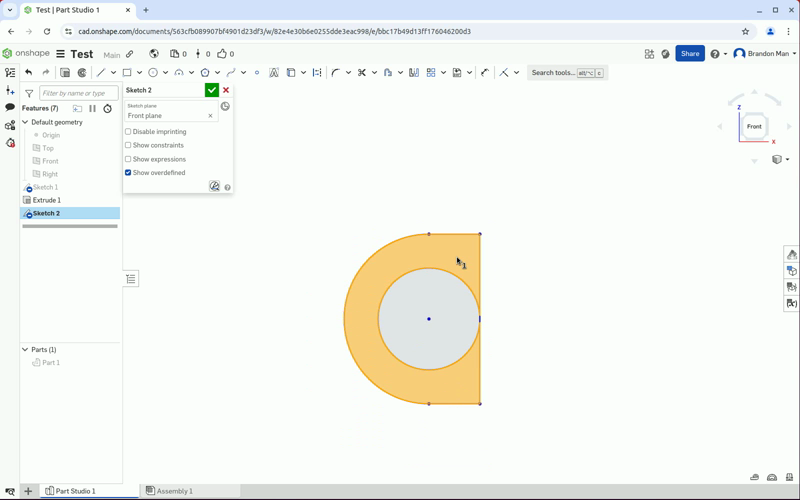
scroll(-6)
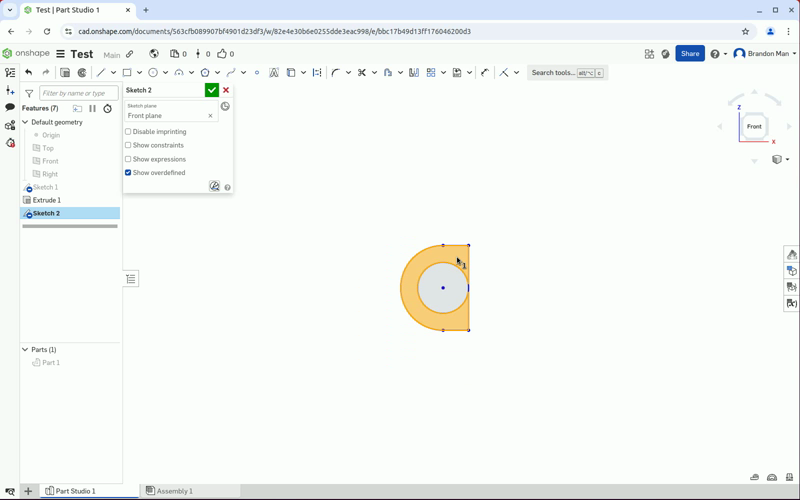
scroll(-6)
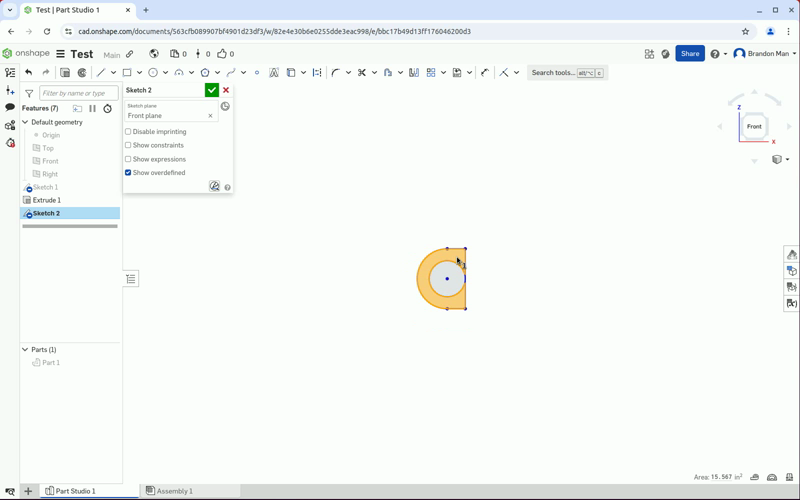
scroll(-6)
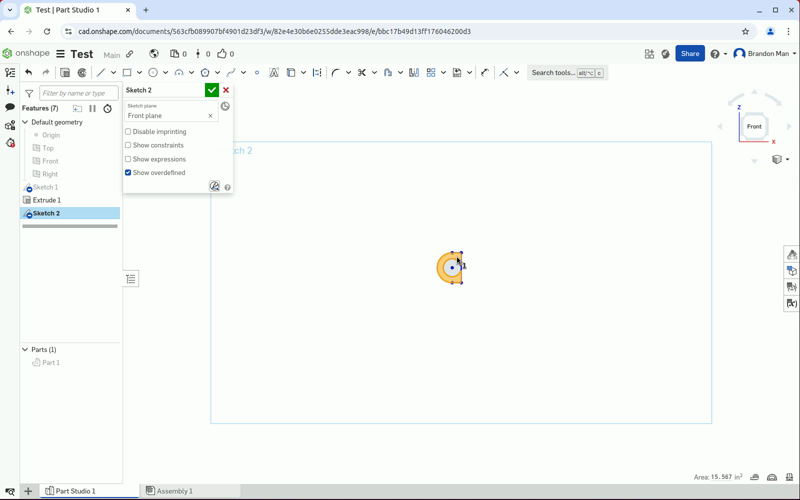
mouse_move(73, 352)
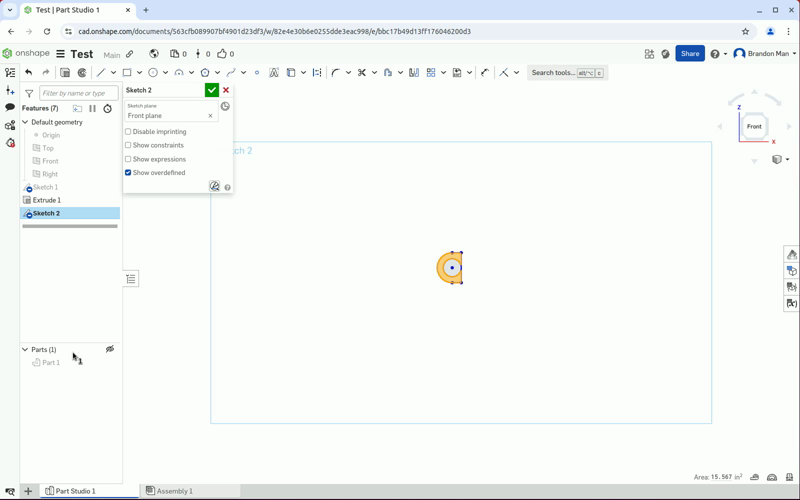
key(shift+y)
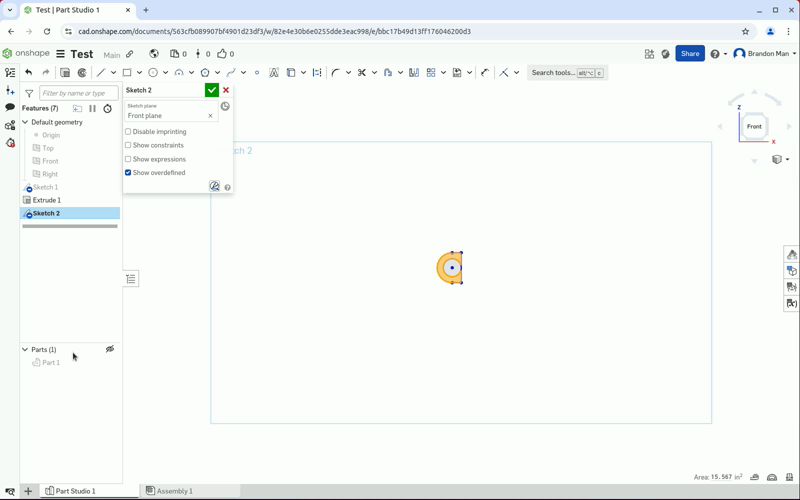
key(shift+e)
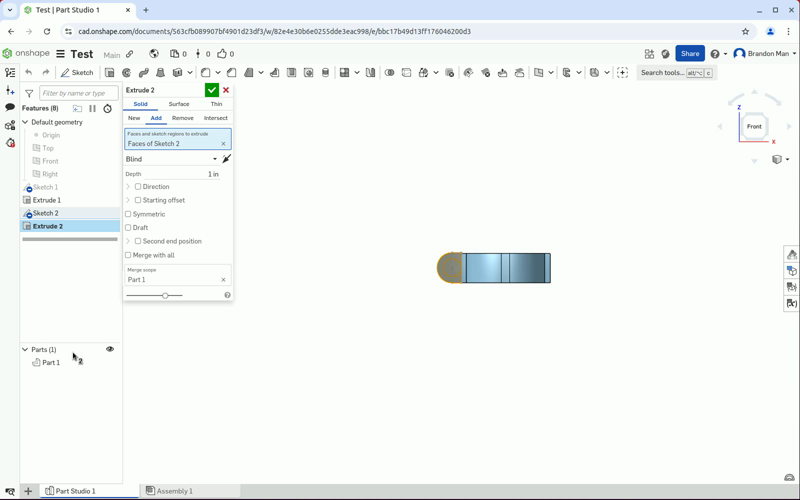
mouse_move(143, 106)
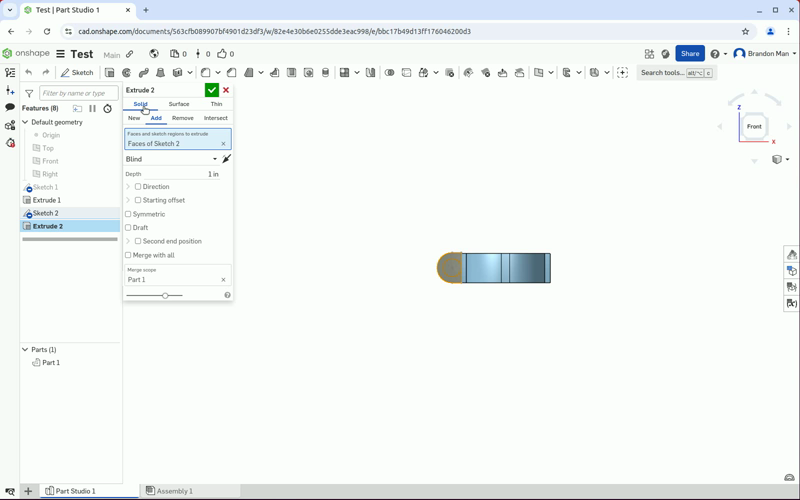
click(143, 106)
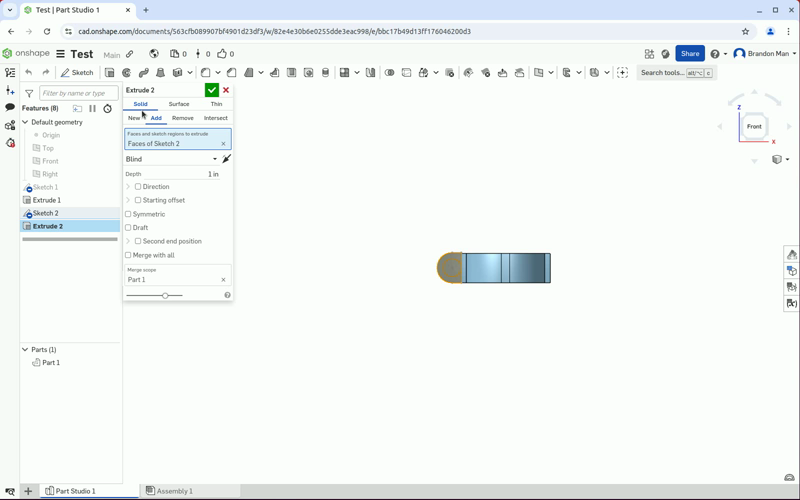
mouse_move(137, 120)
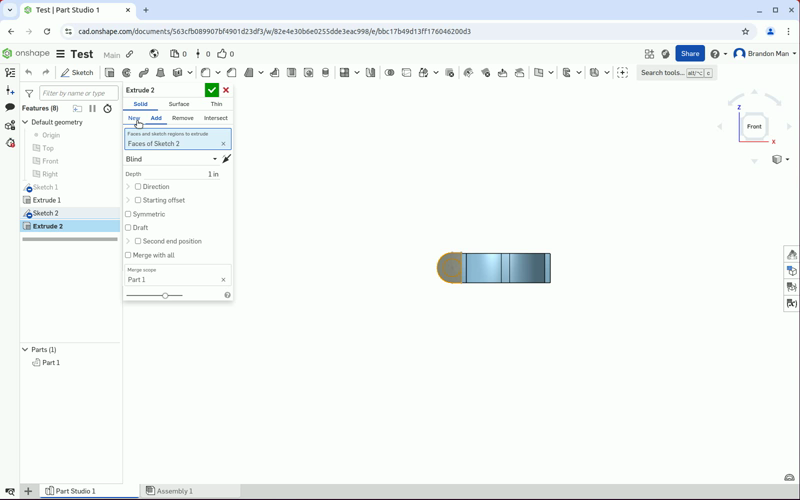
click(137, 120)
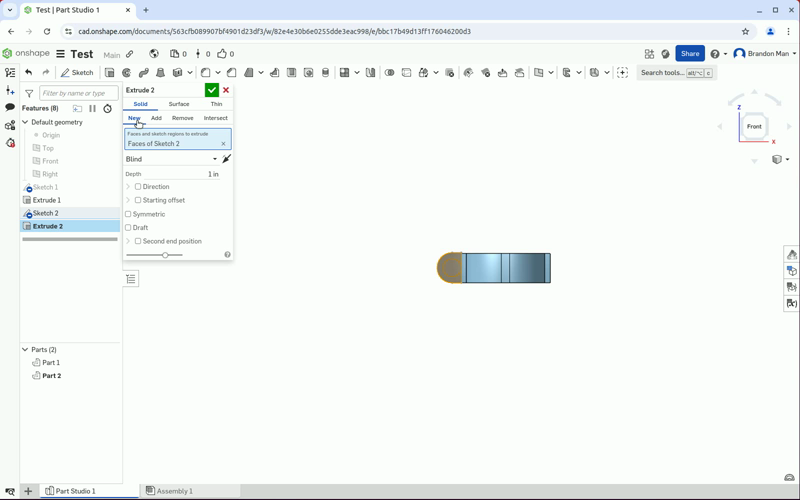
key(tab, 4)
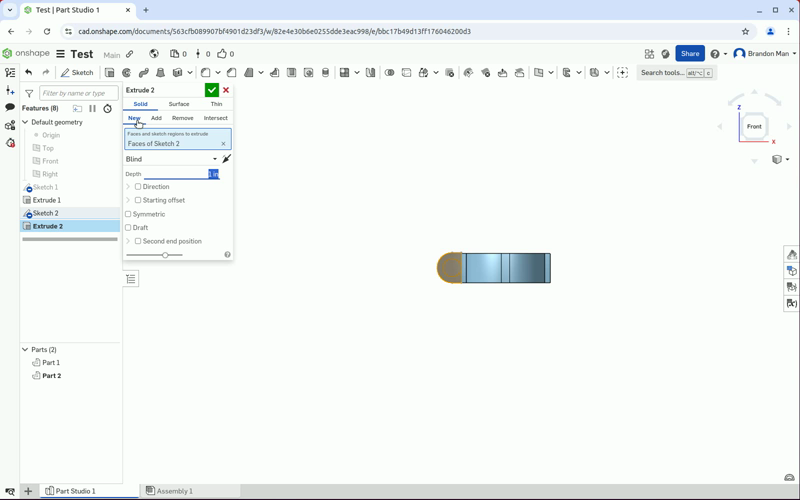
text(-1.204)
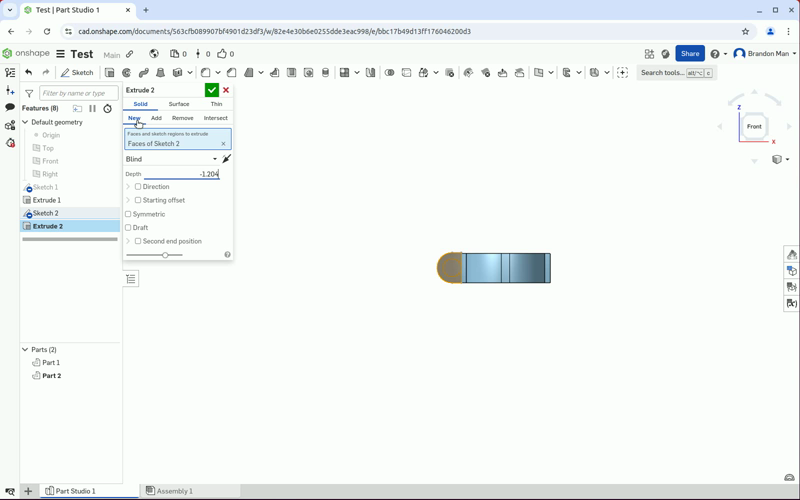
key(enter)
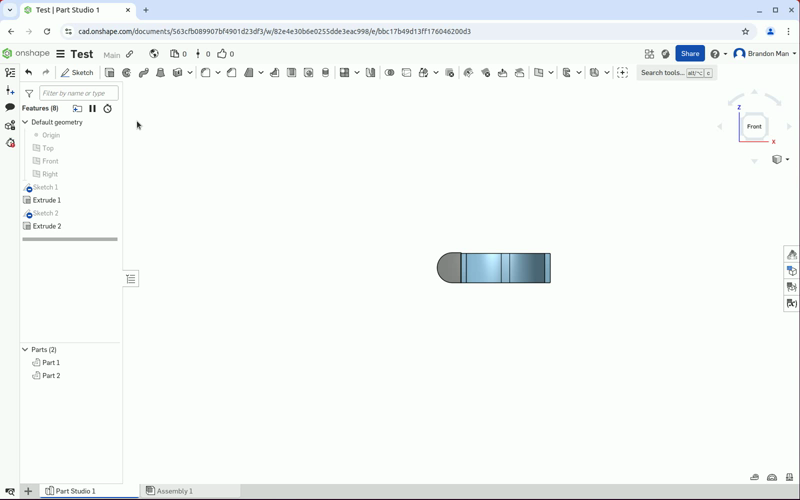
key(shift+h)
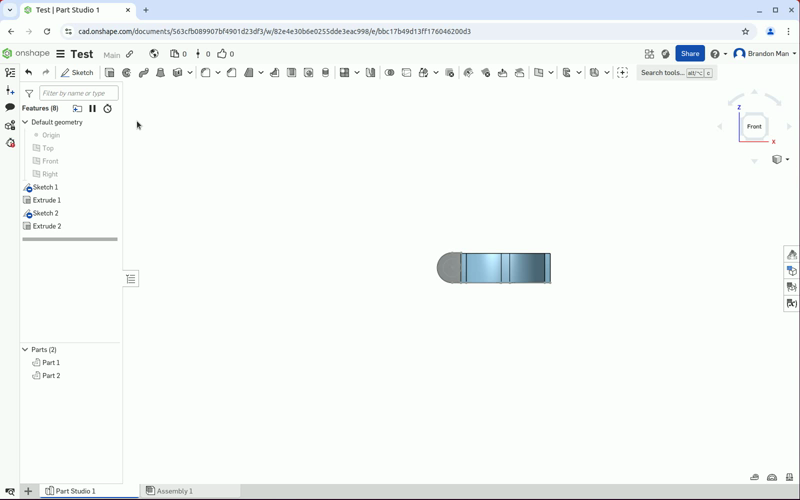
key(shift+h)
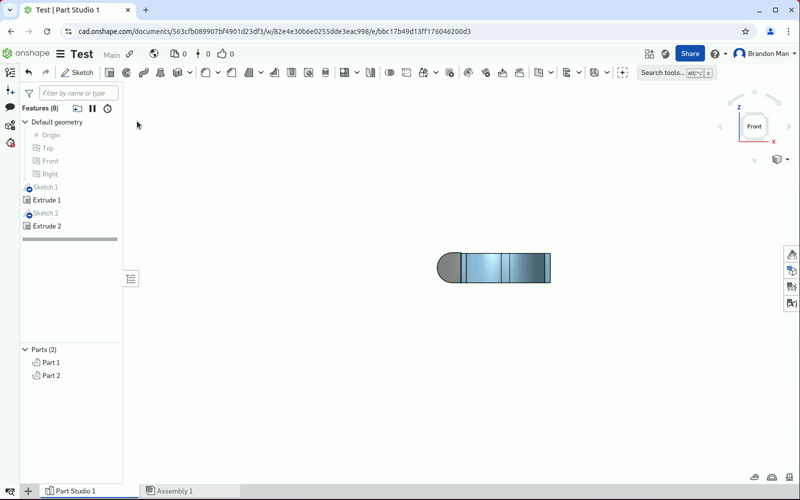
mouse_move(73, 189)
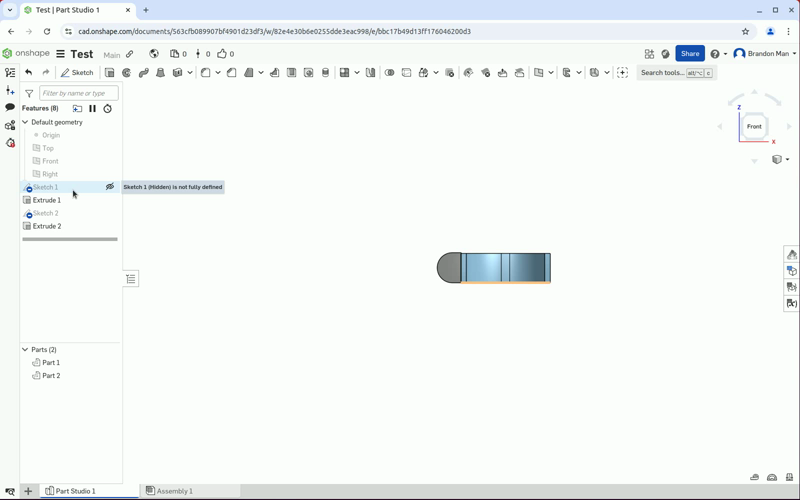
click(73, 189)
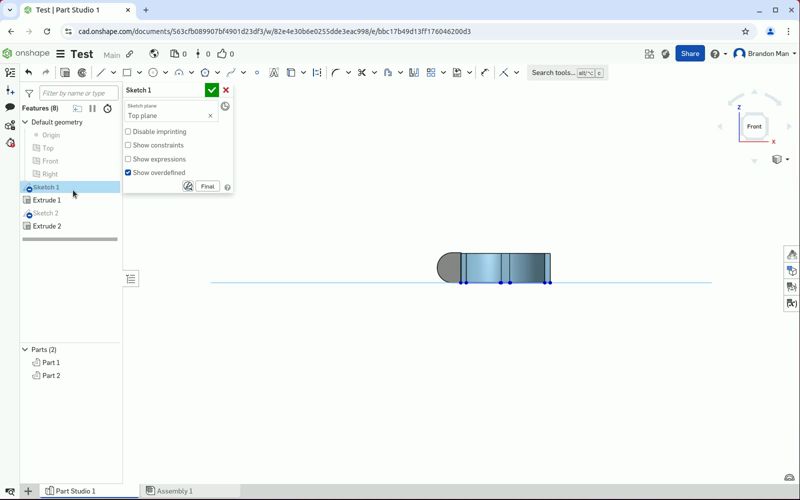
mouse_move(229, 92)
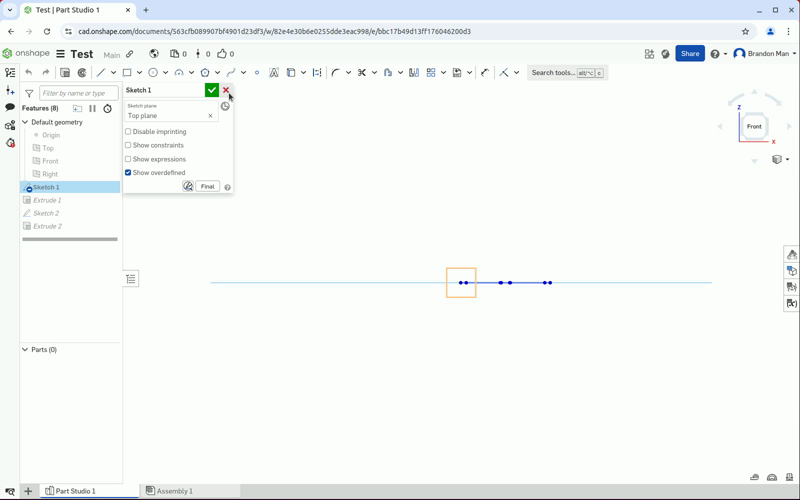
click(229, 92)
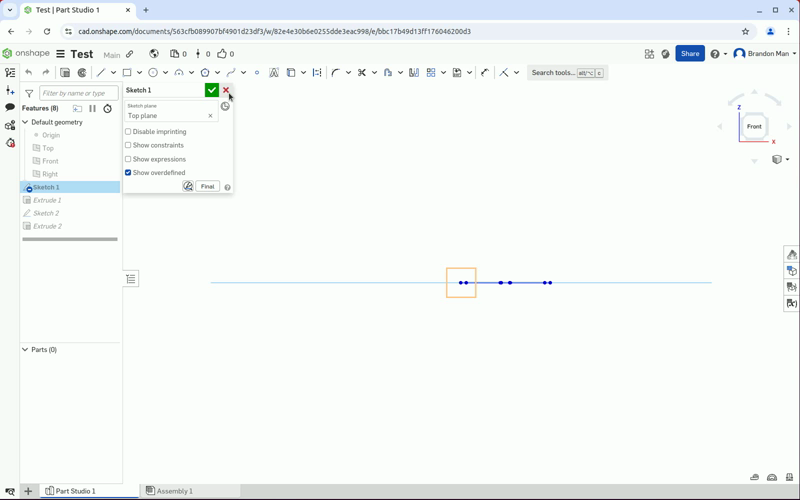
key(shift+s)
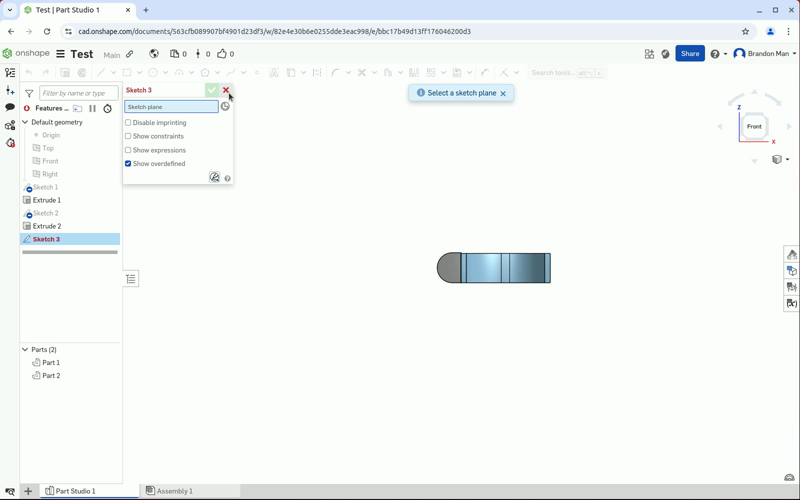
mouse_move(73, 163)
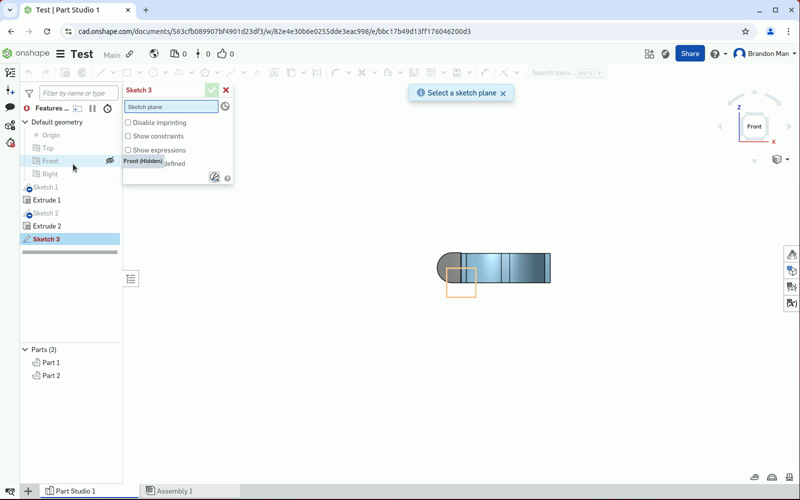
click(73, 163)
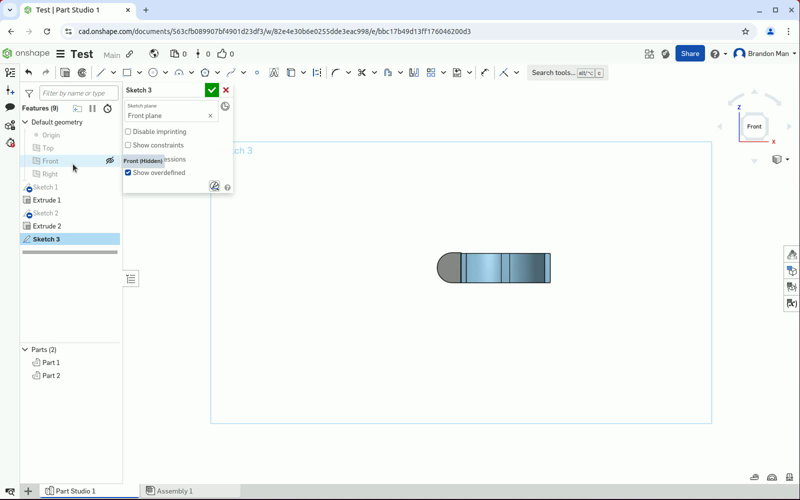
mouse_move(73, 352)
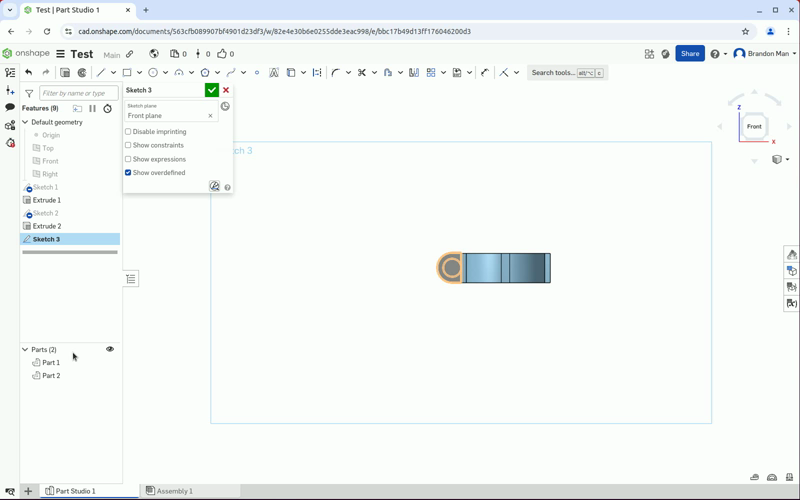
key(y)
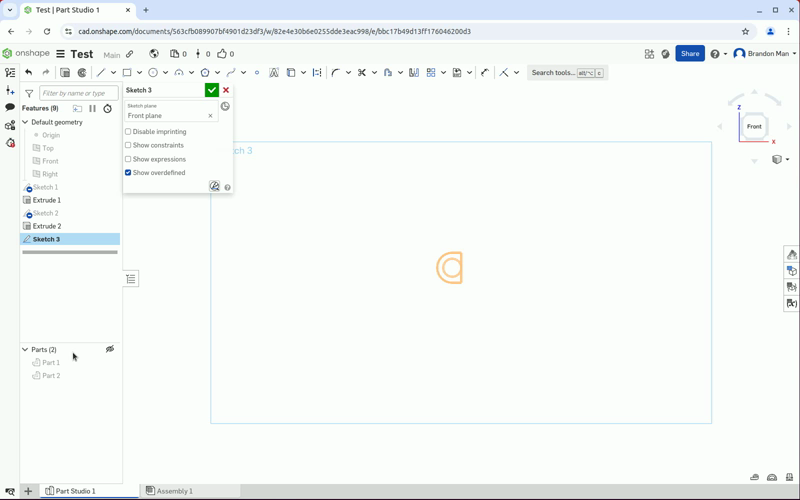
key(l)
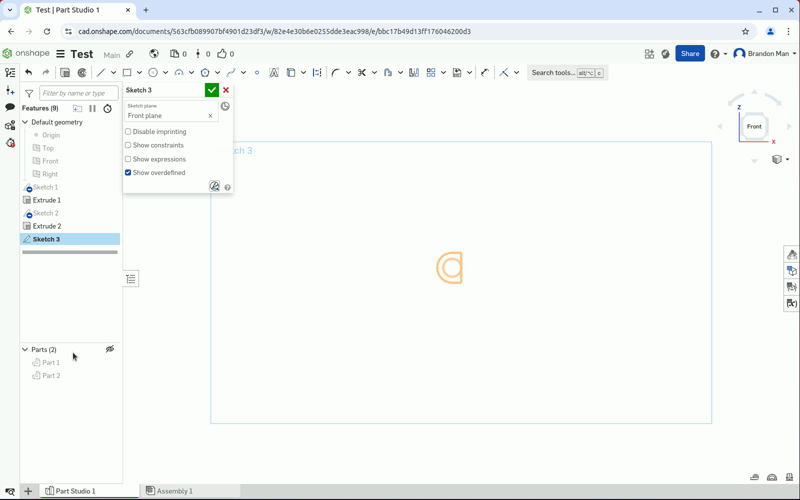
key_down(shift)
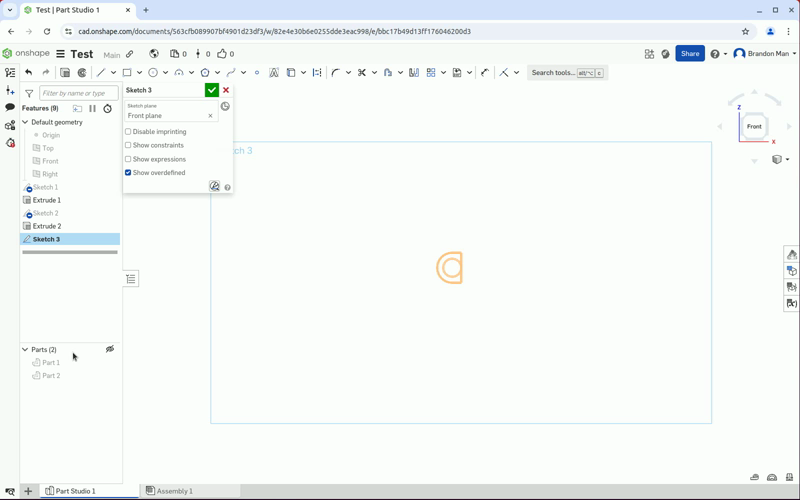
mouse_move(545, 282)
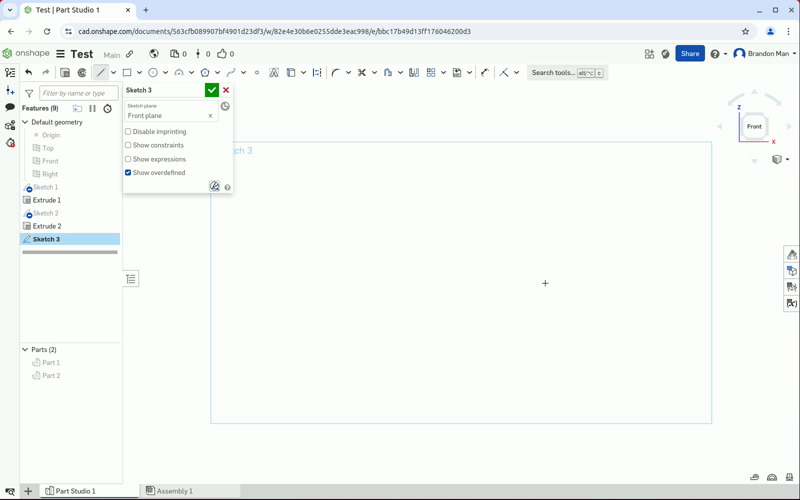
click(545, 282)
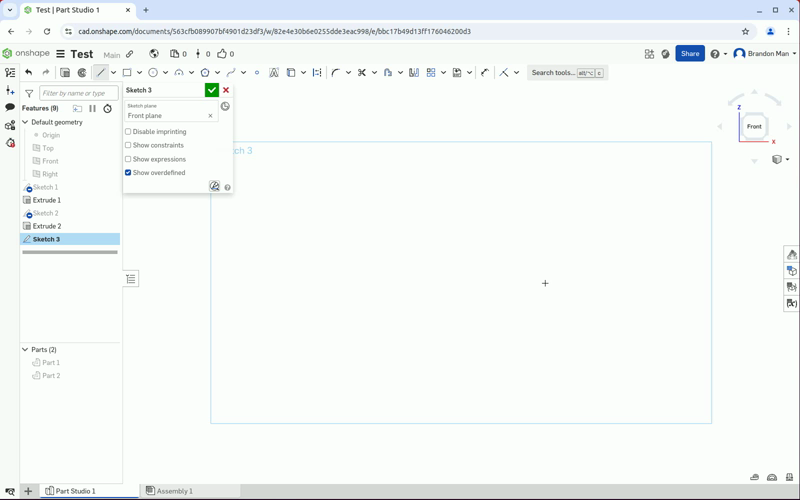
key_up(shift)
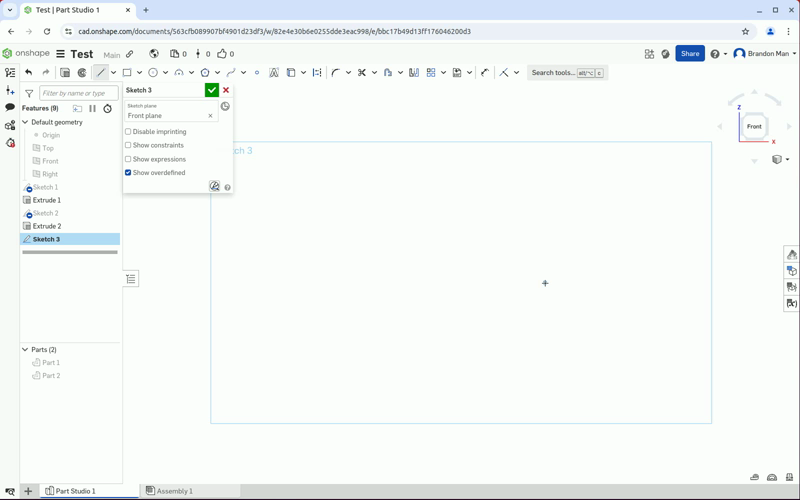
key_down(shift)
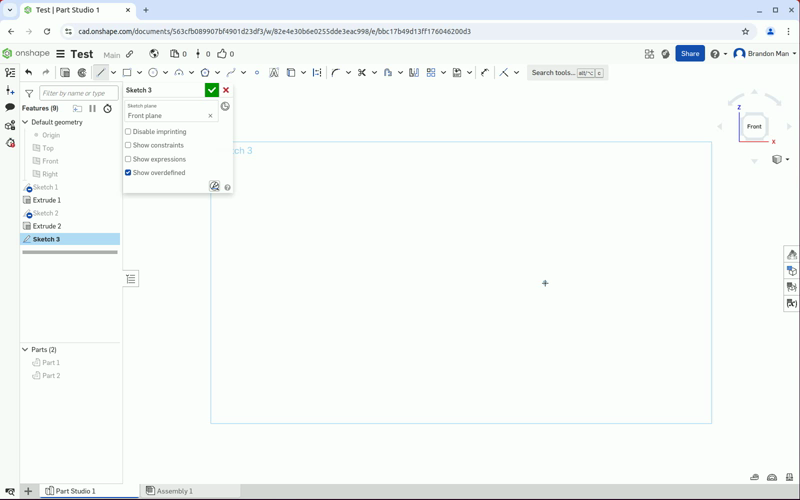
mouse_move(575, 282)
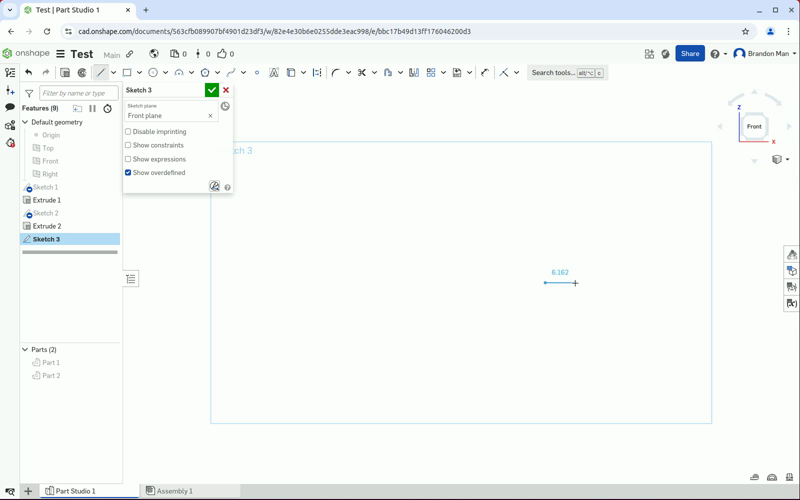
mouse_move(560, 282)
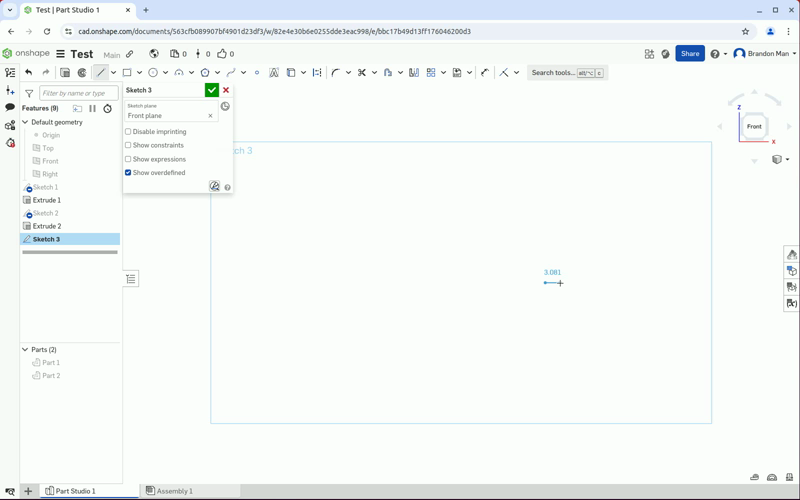
click(560, 282)
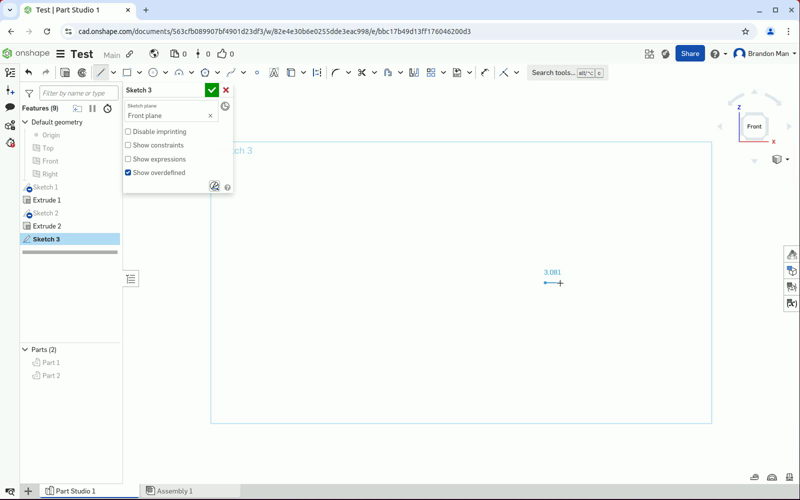
key_up(shift)
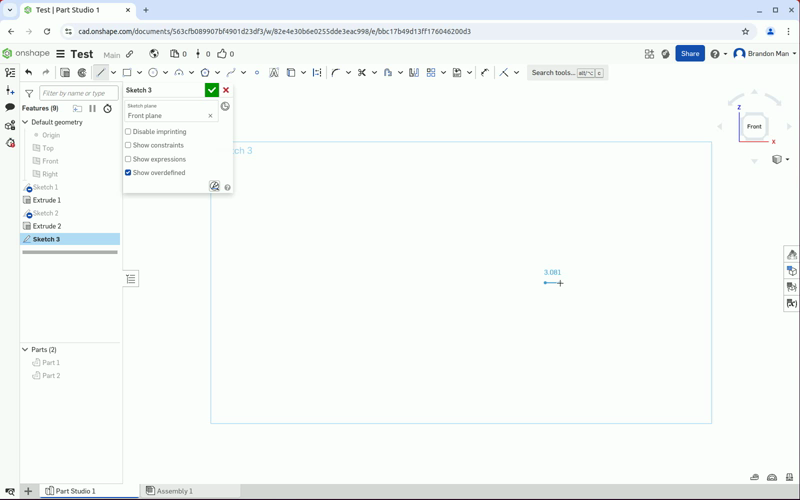
key(esc)
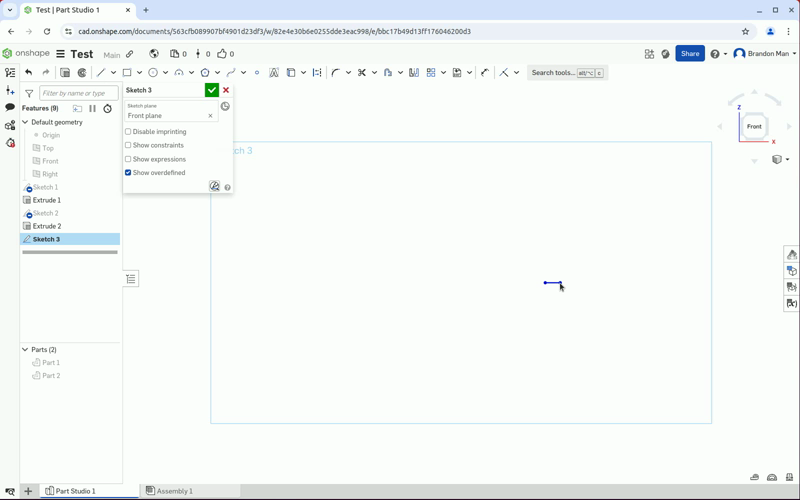
key(a)
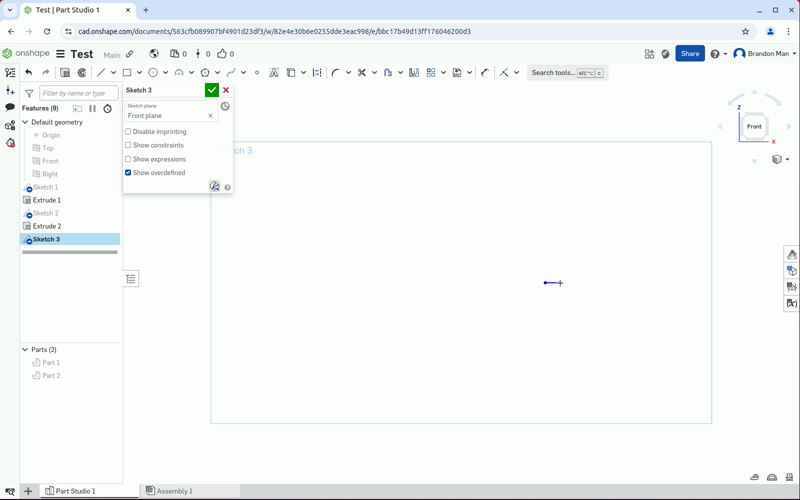
mouse_move(560, 282)
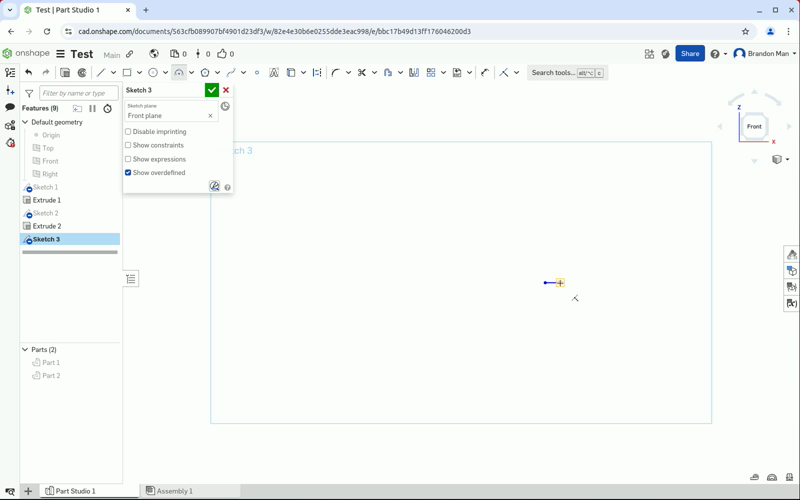
click(560, 282)
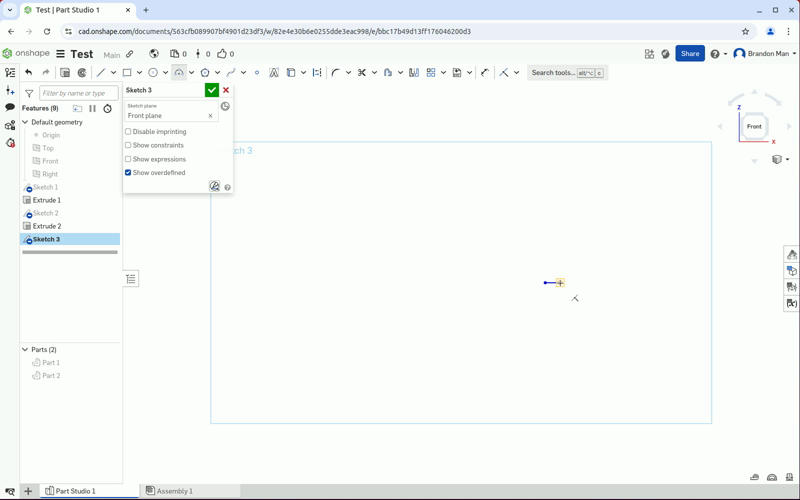
key_down(shift)
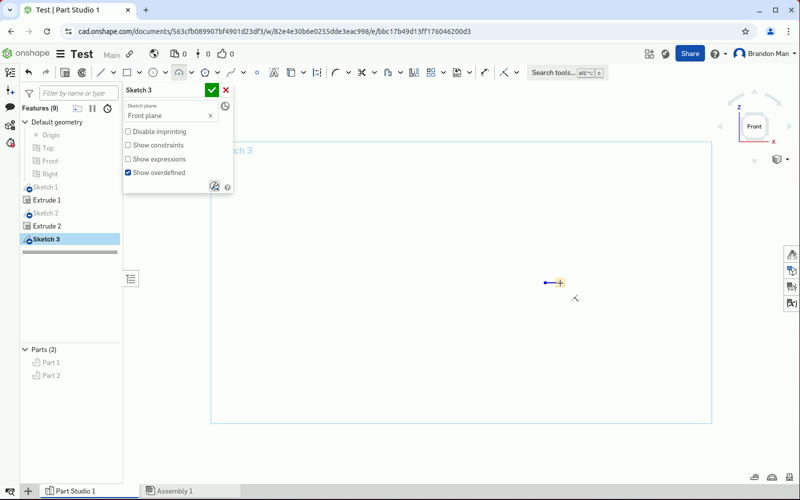
mouse_move(560, 252)
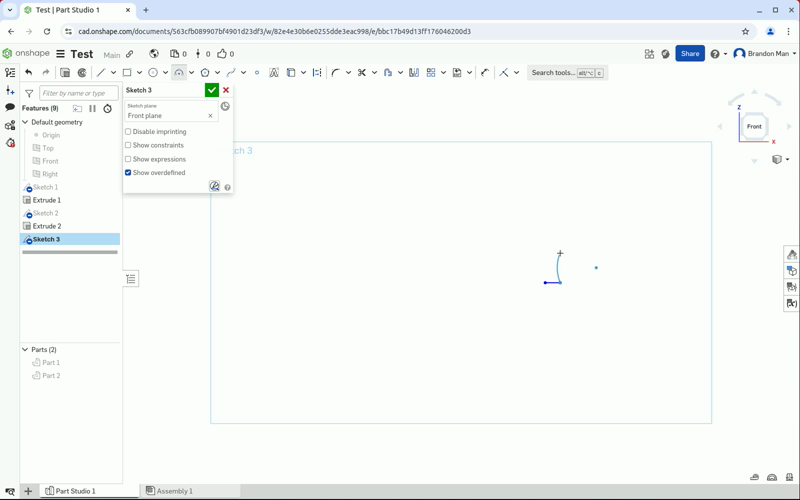
click(560, 252)
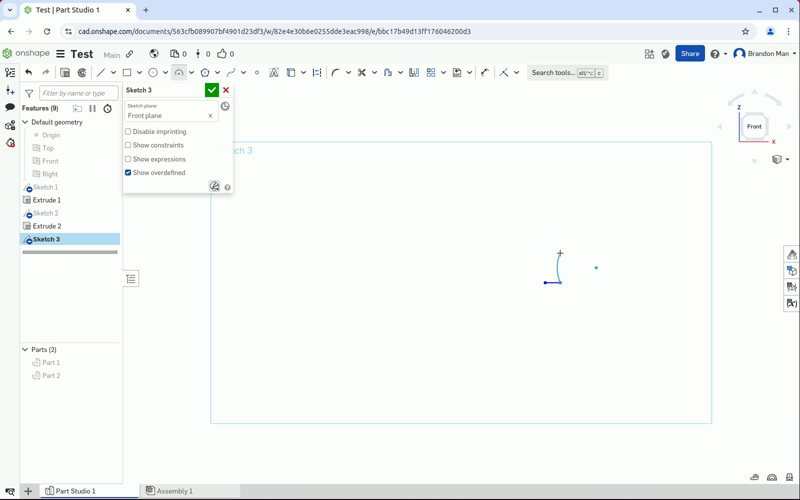
mouse_move(575, 267)
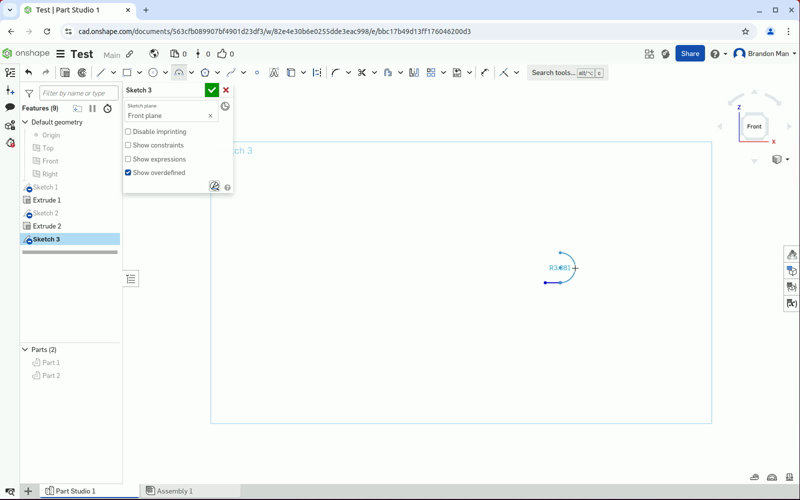
click(575, 267)
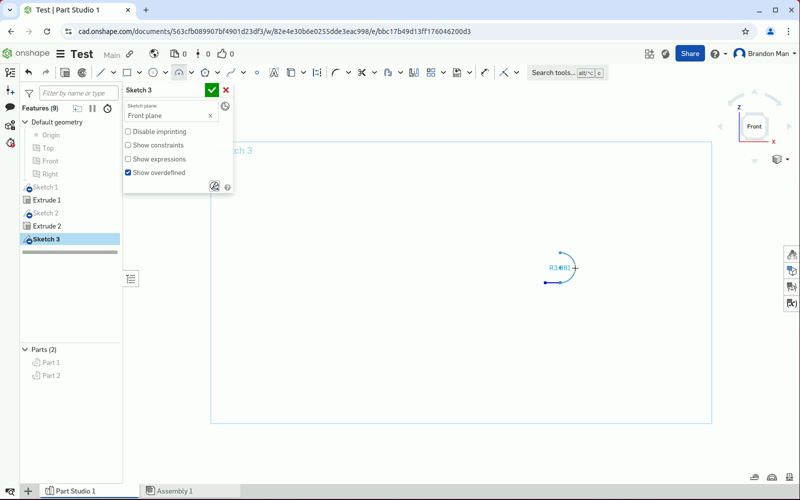
key_up(shift)
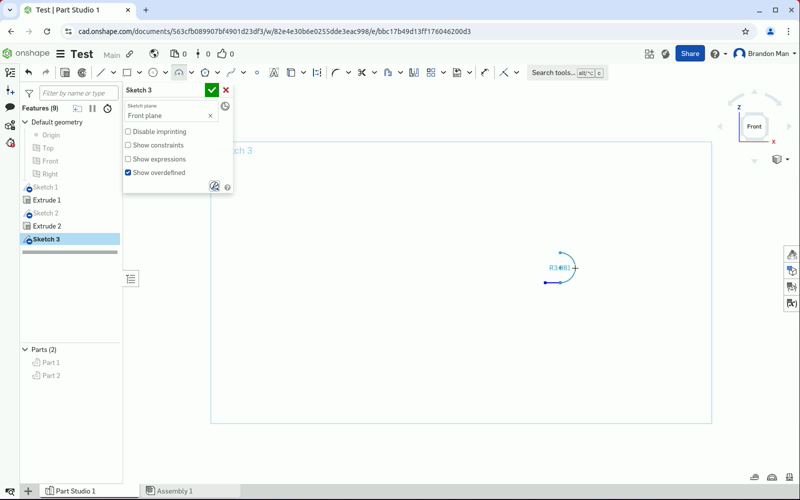
key(esc)
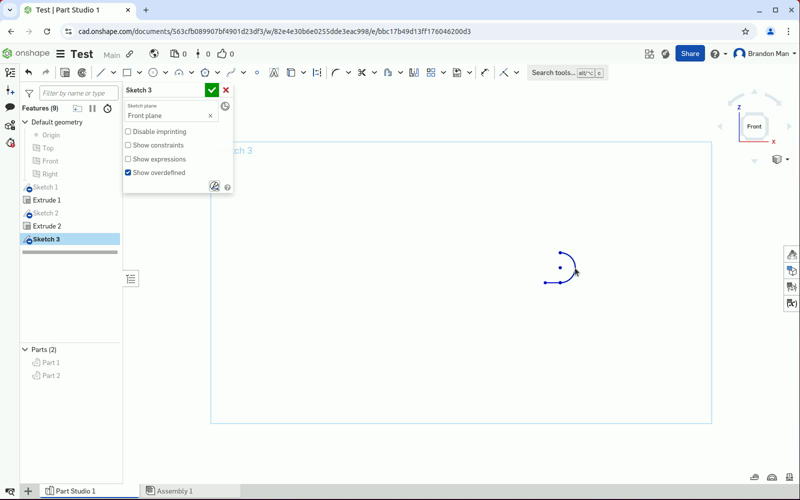
key(l)
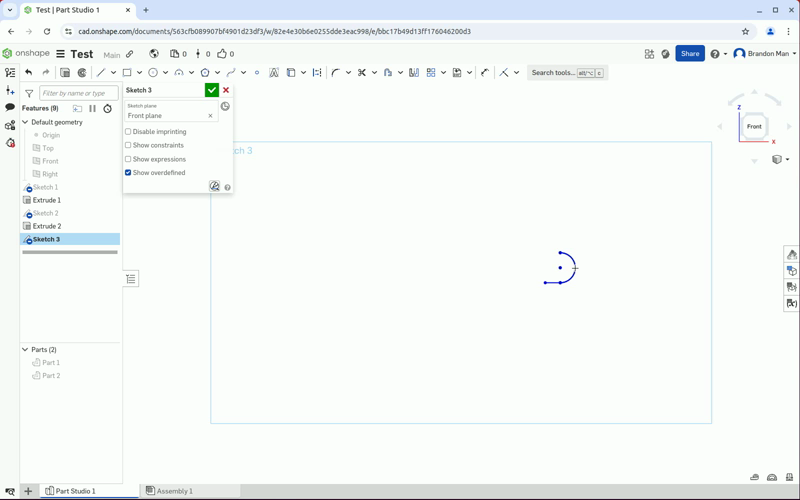
mouse_move(560, 252)
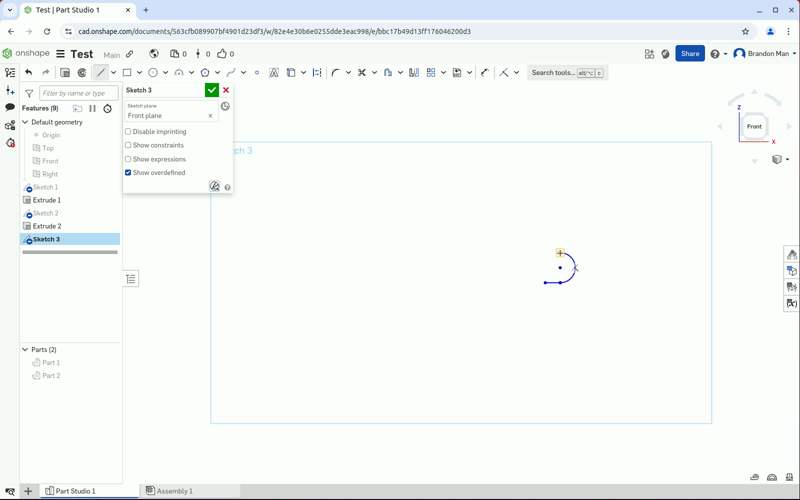
click(560, 252)
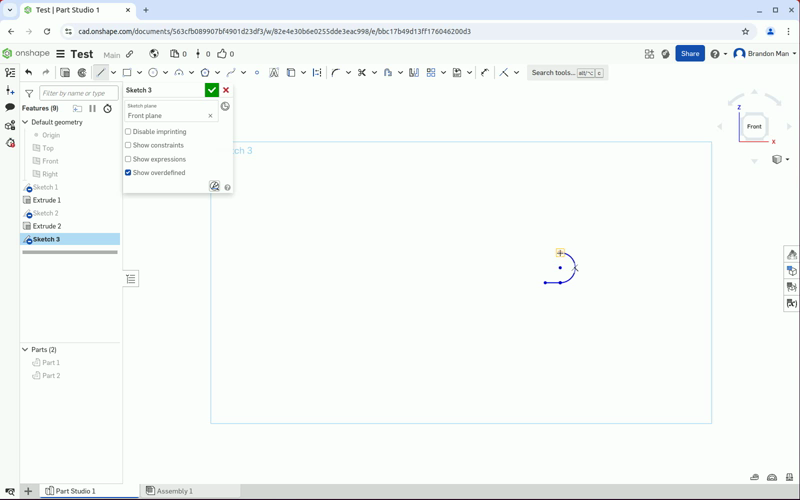
key_down(shift)
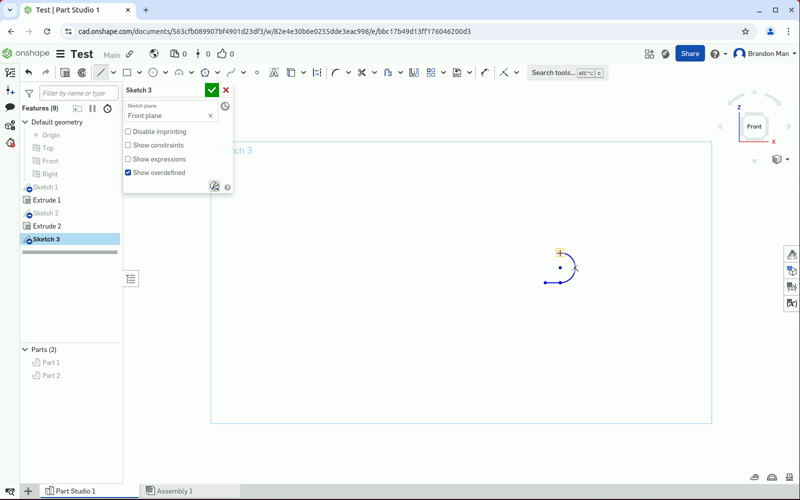
mouse_move(589, 252)
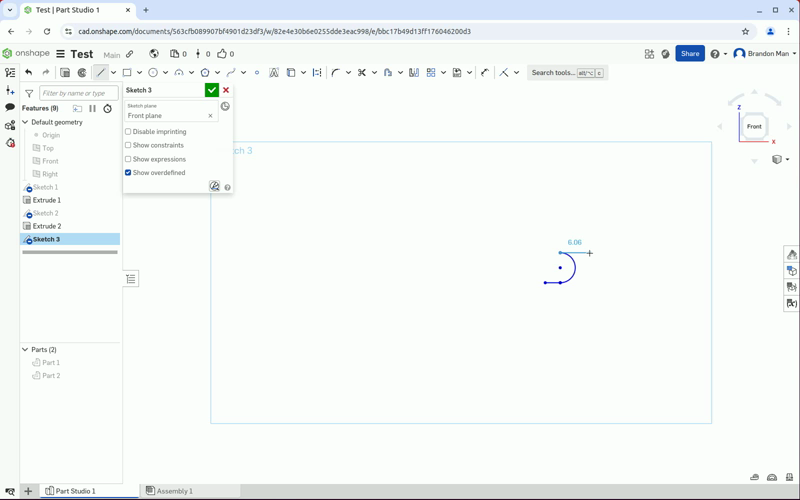
mouse_move(545, 252)
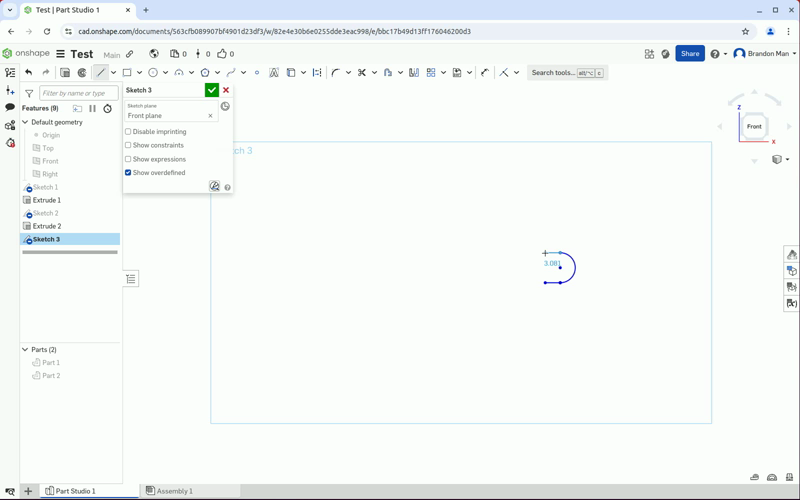
click(545, 252)
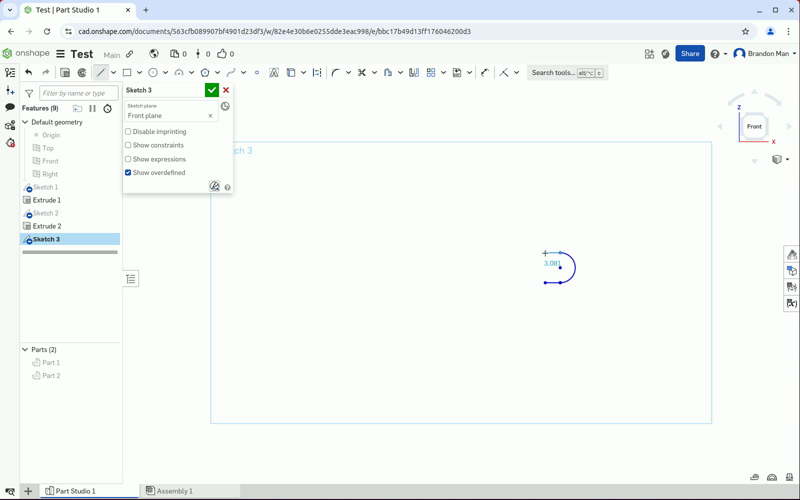
key_up(shift)
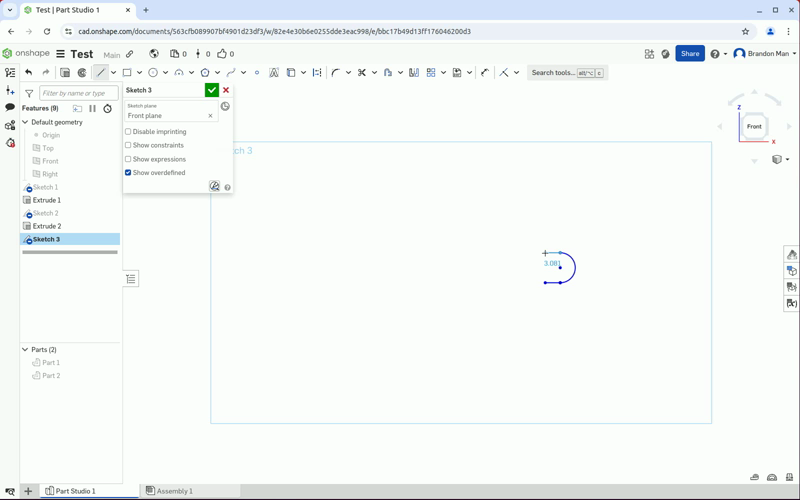
mouse_move(575, 252)
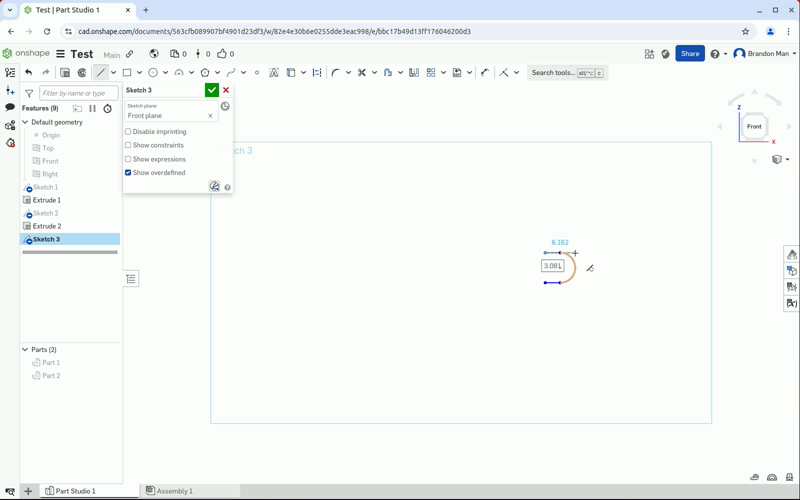
key_down(shift)
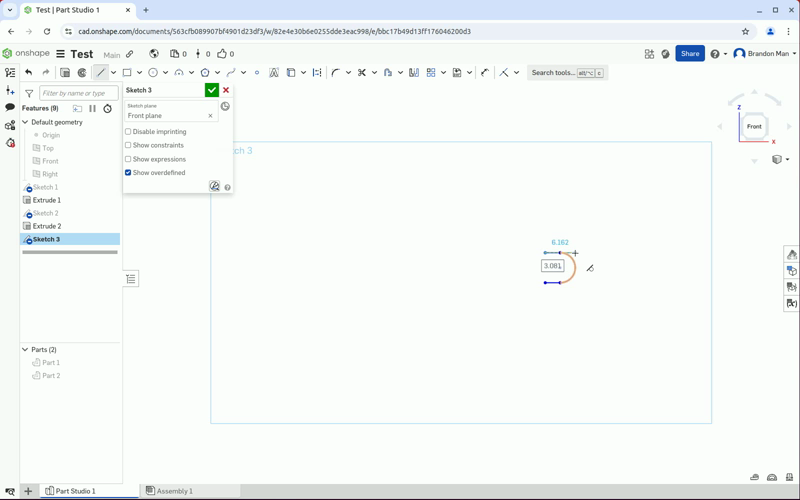
mouse_move(545, 282)
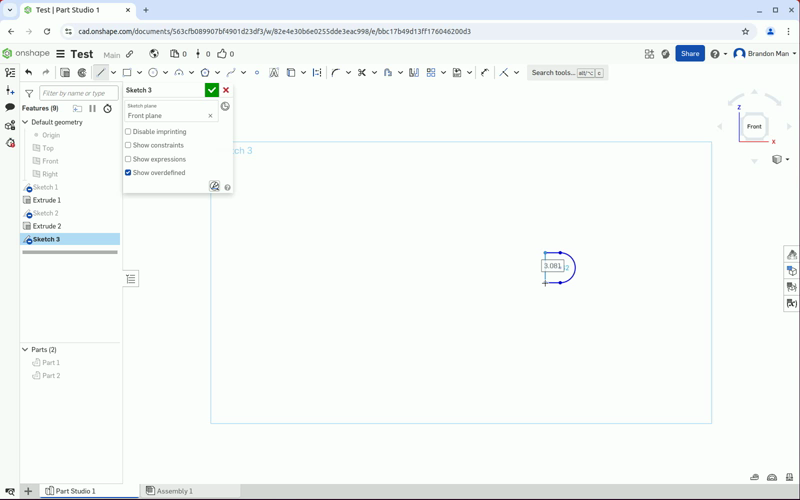
key_up(shift)
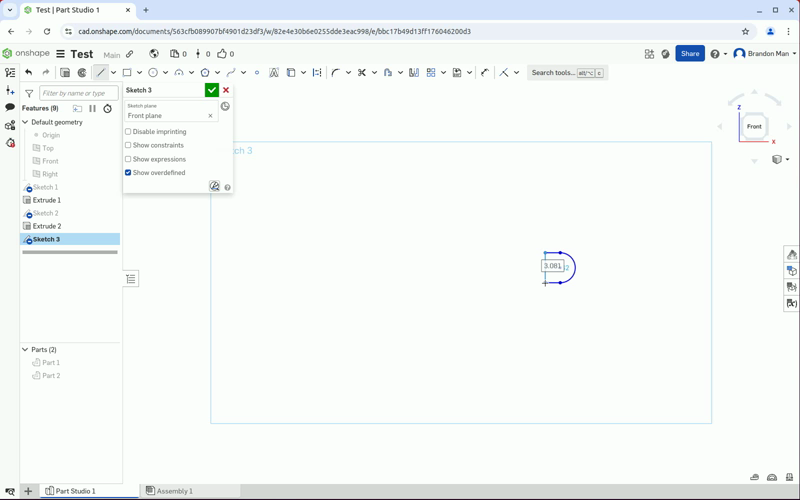
click(545, 282)
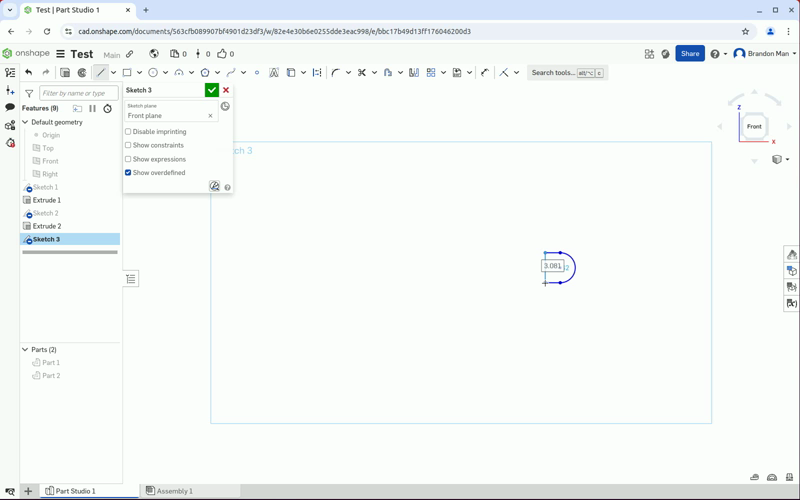
key(esc)
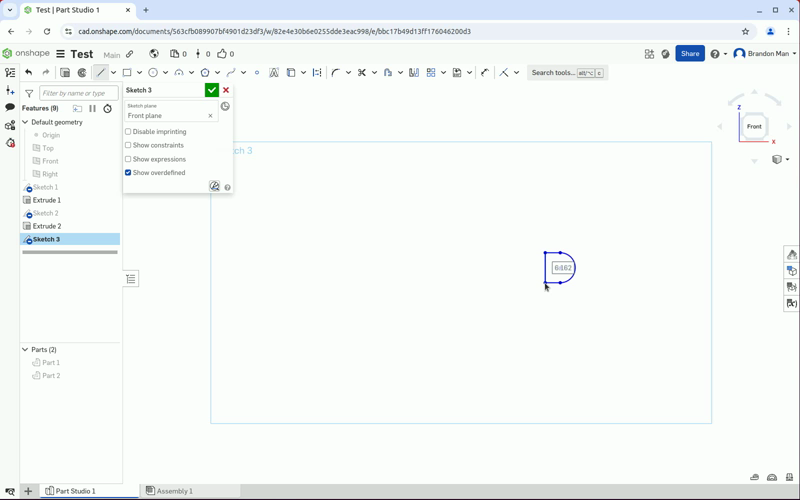
key(c)
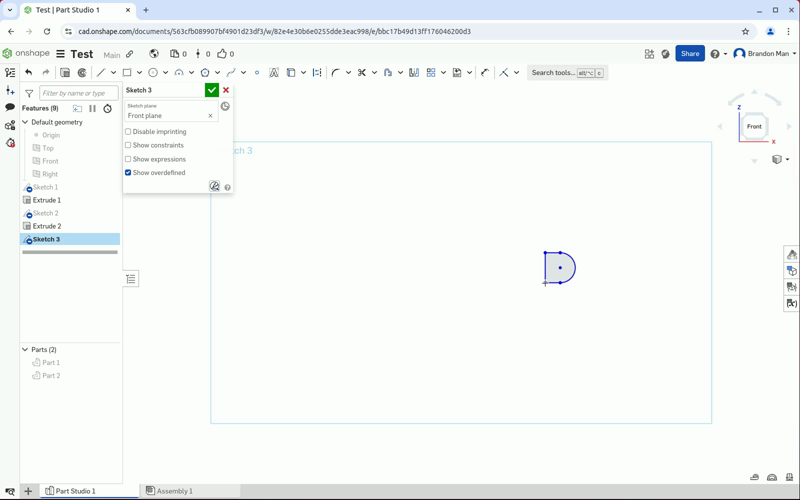
key_down(shift)
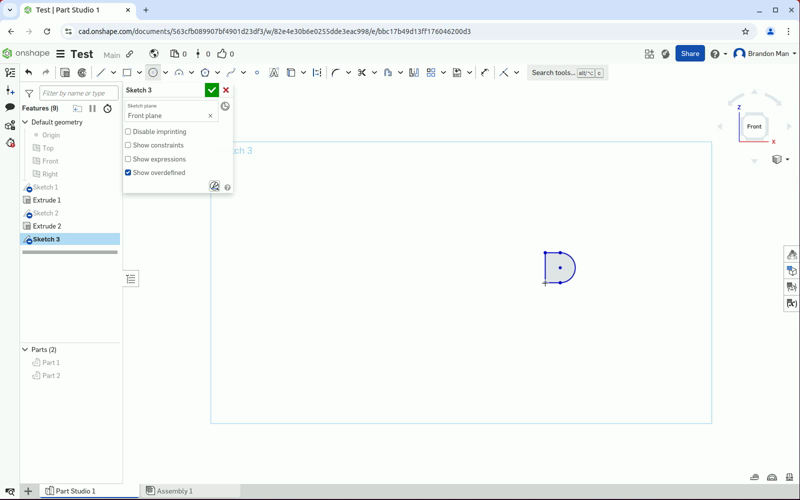
mouse_move(560, 267)
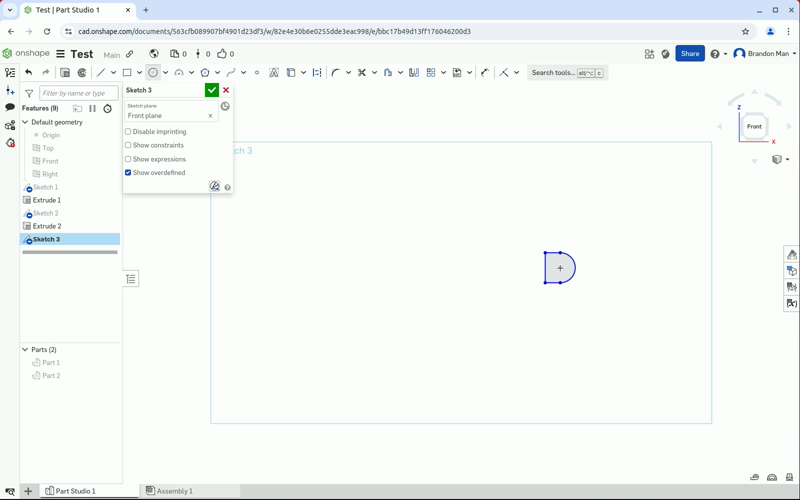
click(560, 267)
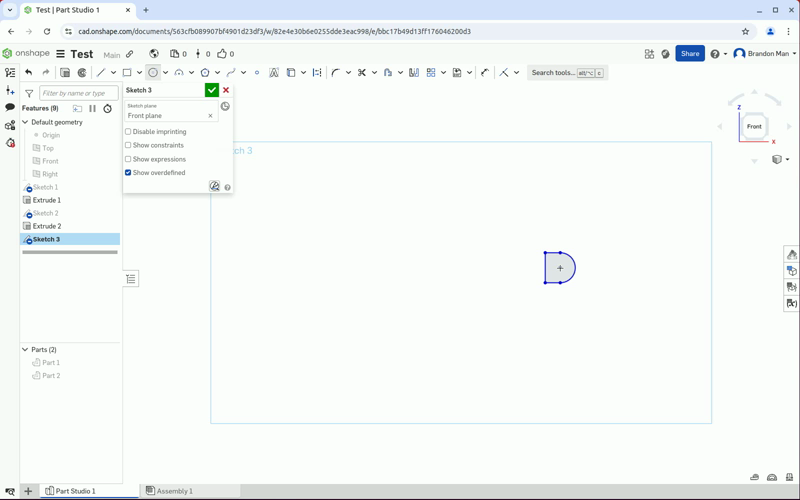
key_up(shift)
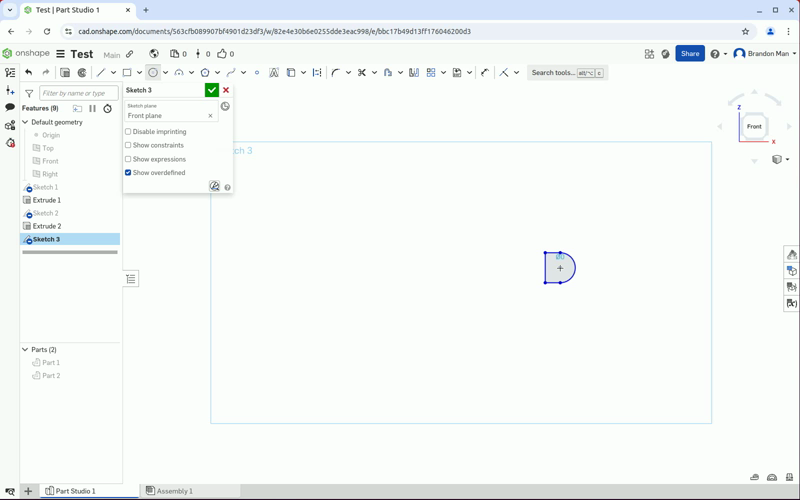
mouse_move(564, 267)
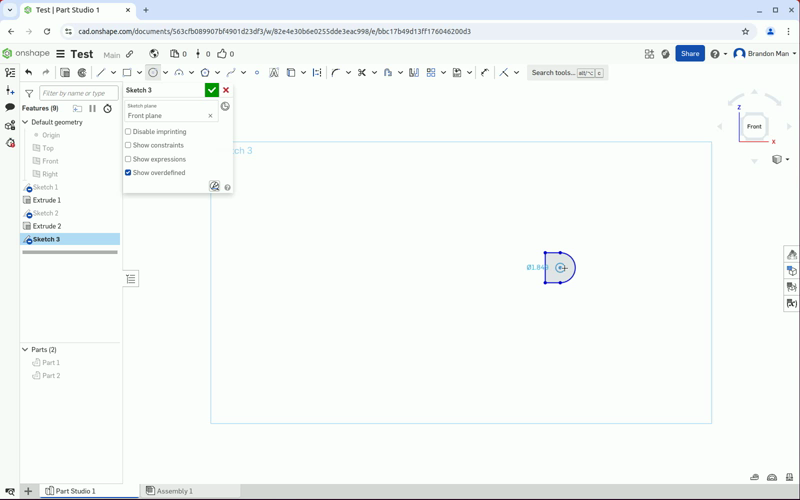
click(564, 267)
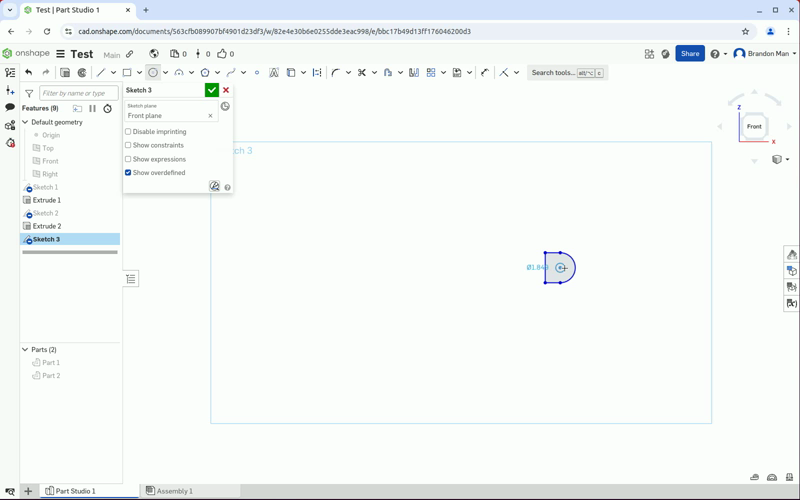
key(esc)
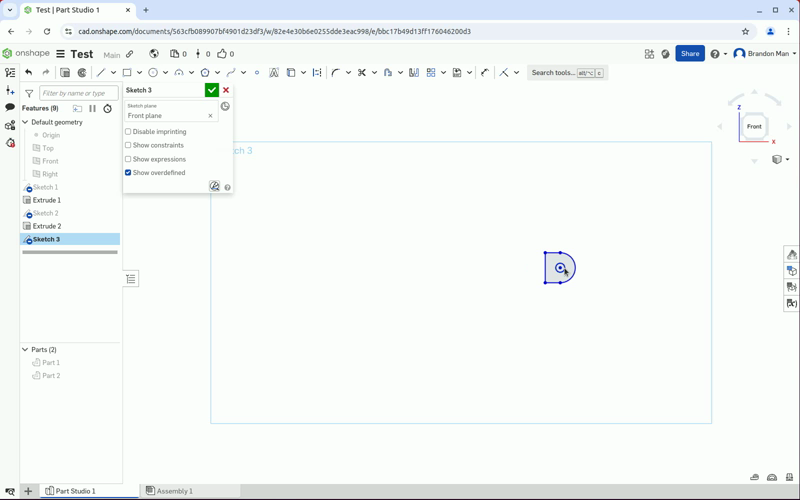
mouse_move(552, 263)
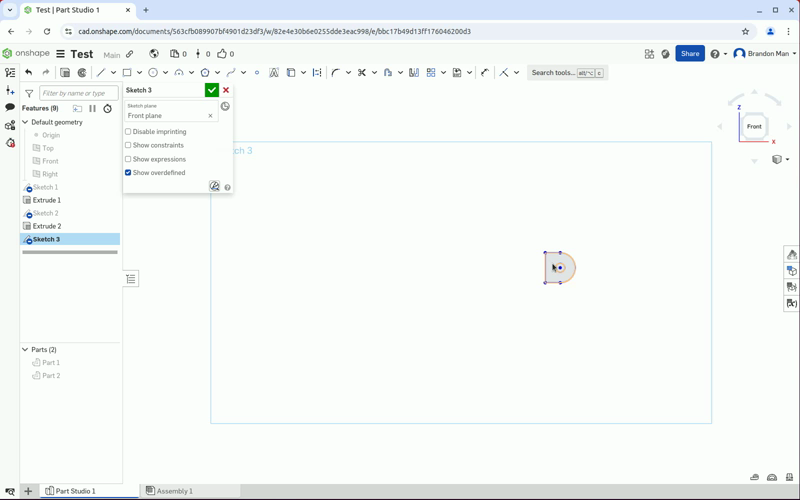
scroll(6)
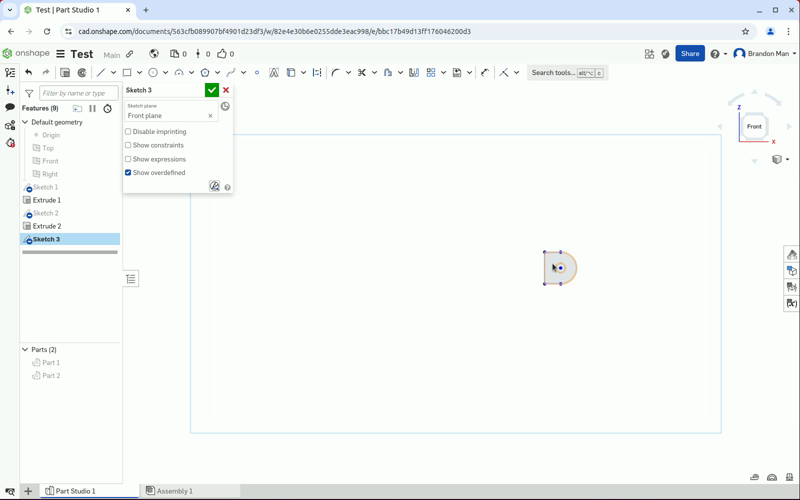
scroll(6)
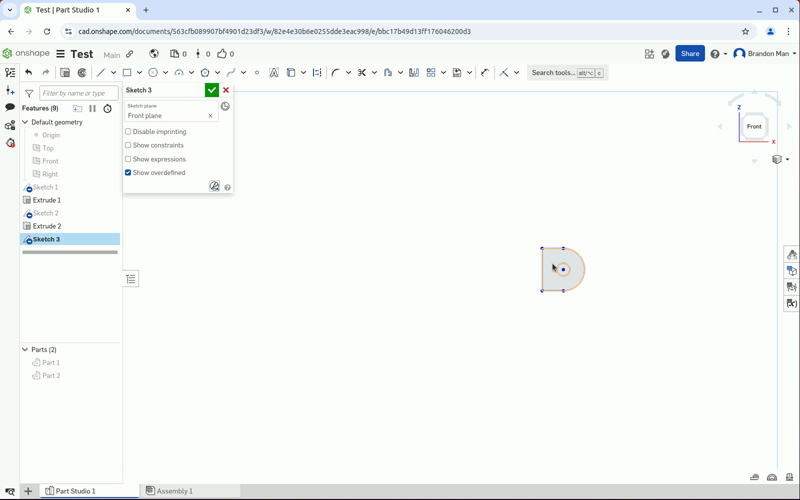
scroll(6)
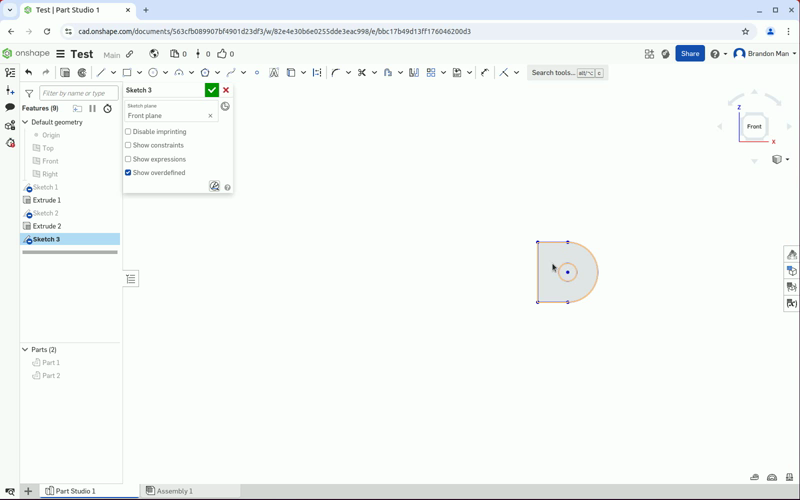
scroll(6)
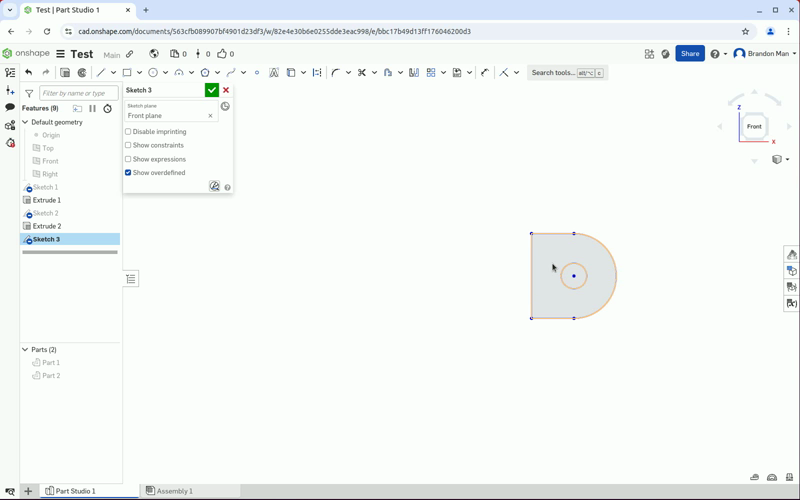
scroll(6)
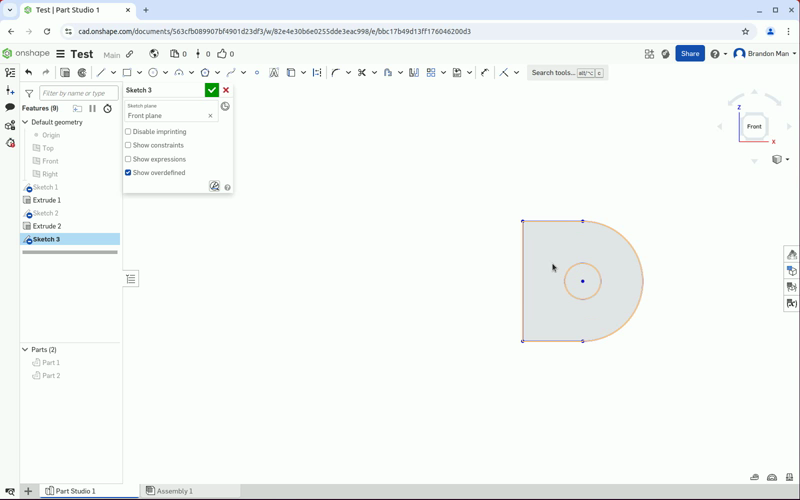
scroll(6)
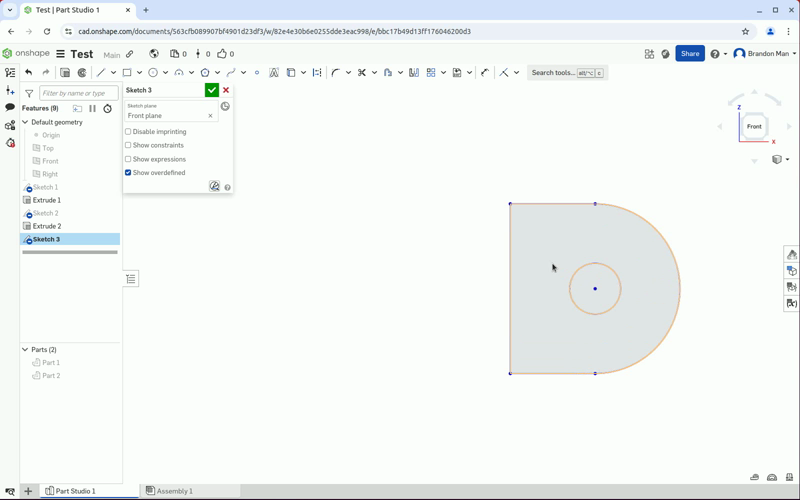
scroll(6)
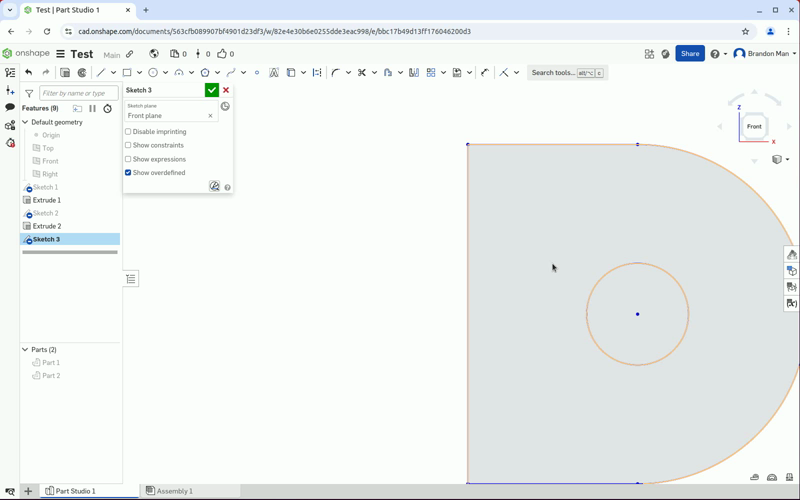
click(552, 263)
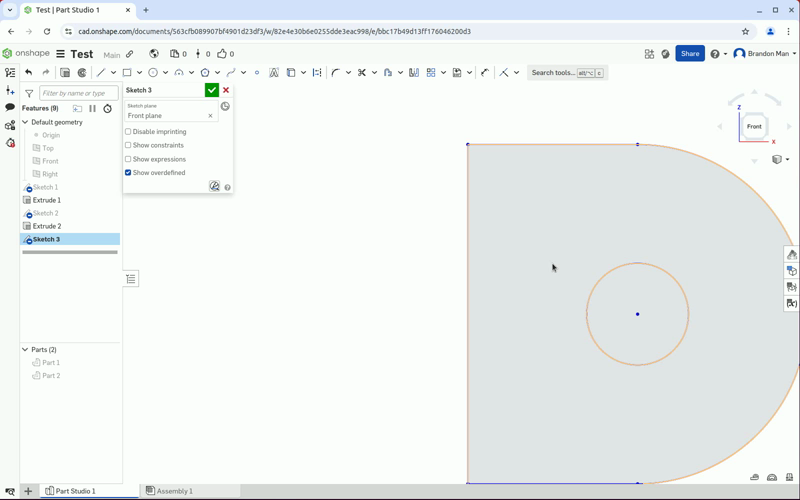
scroll(-6)
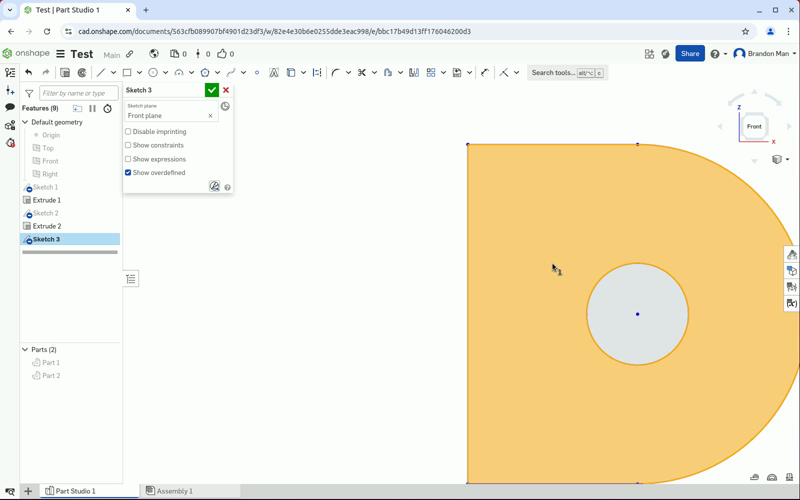
scroll(-6)
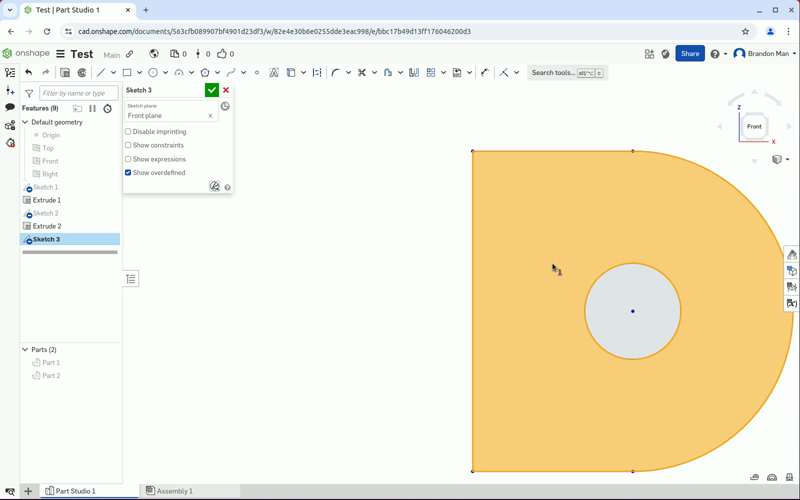
scroll(-6)
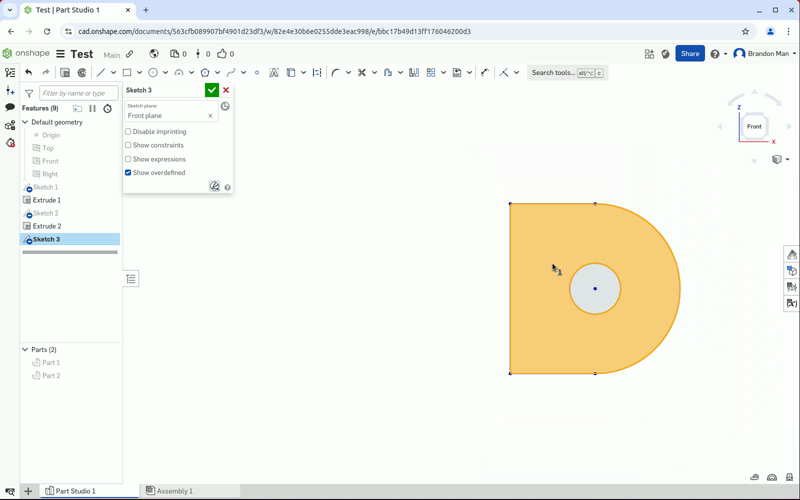
scroll(-6)
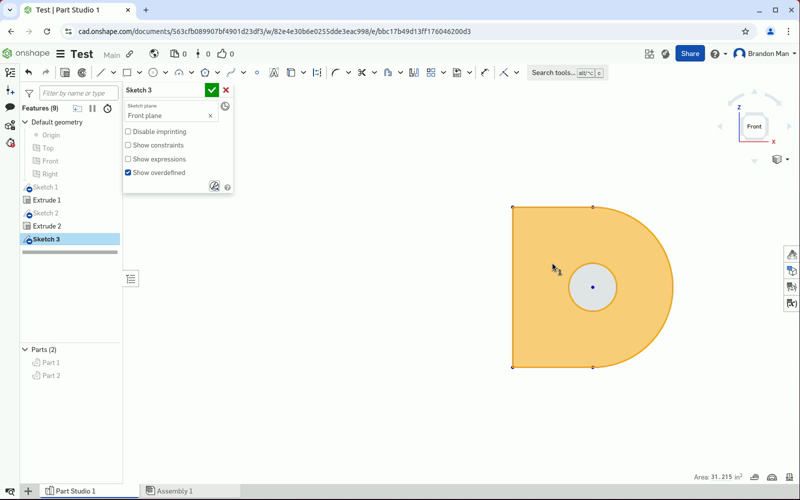
scroll(-6)
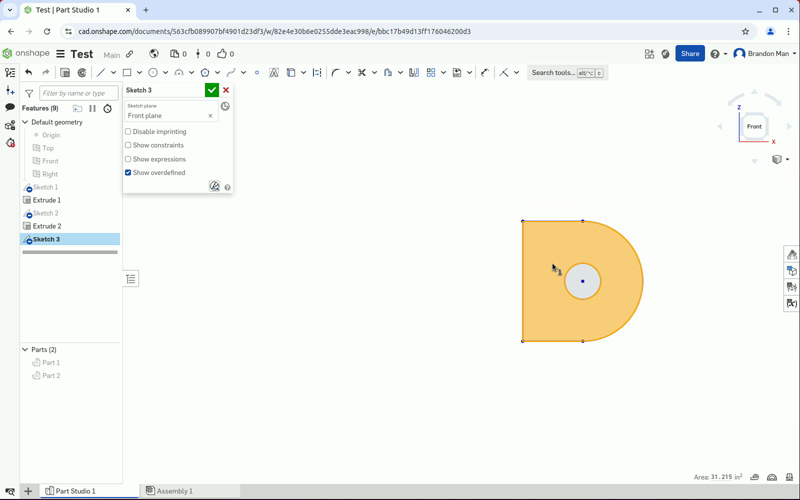
scroll(-6)
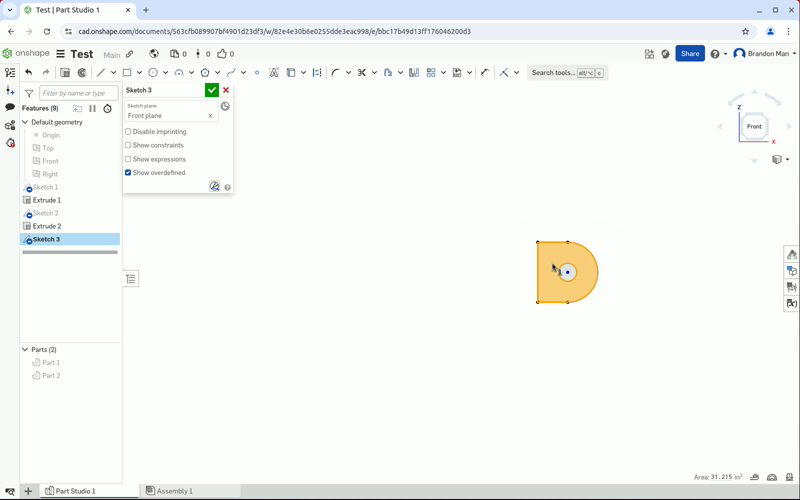
scroll(-6)
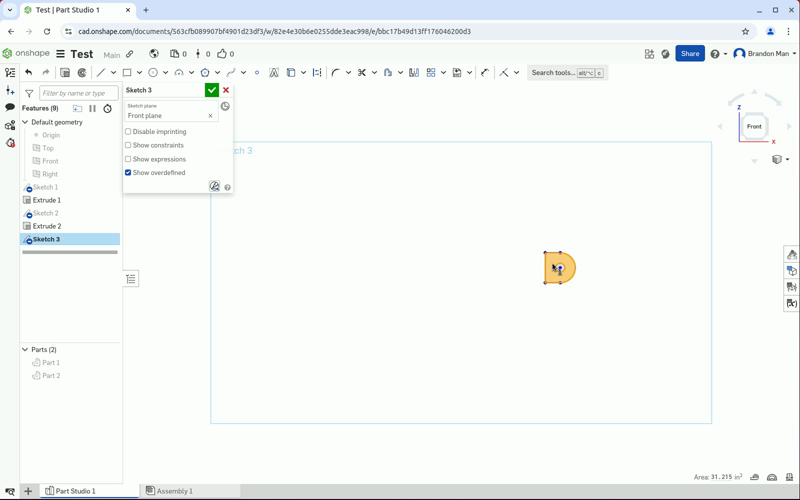
mouse_move(73, 352)
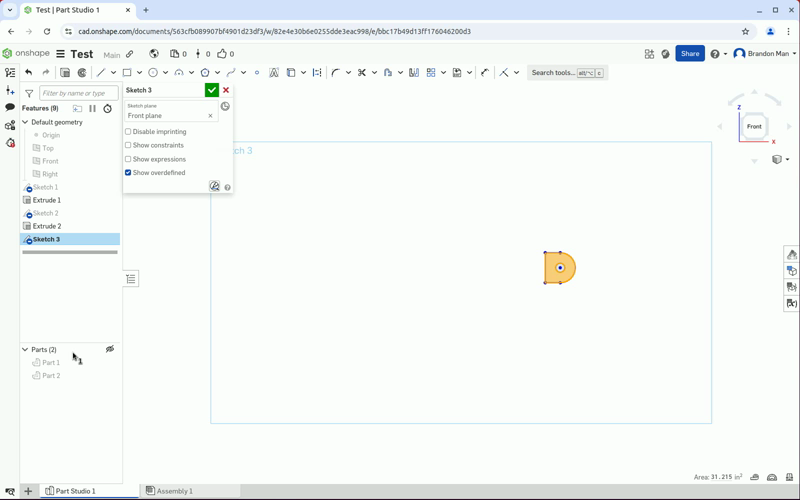
key(shift+y)
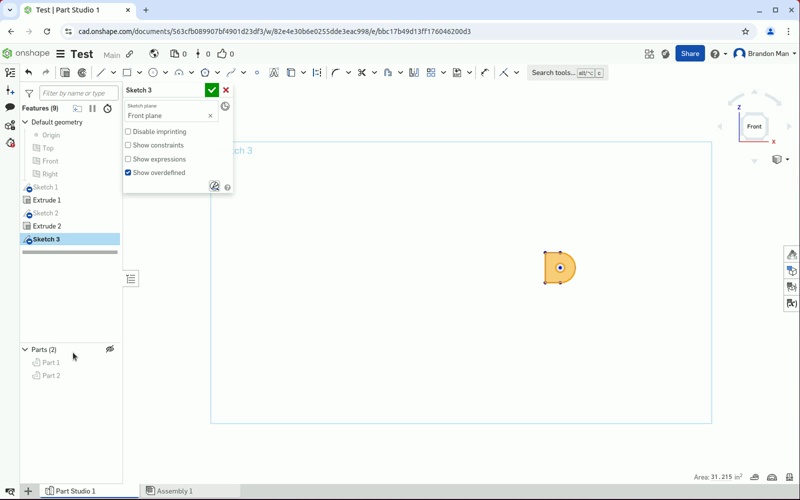
key(shift+e)
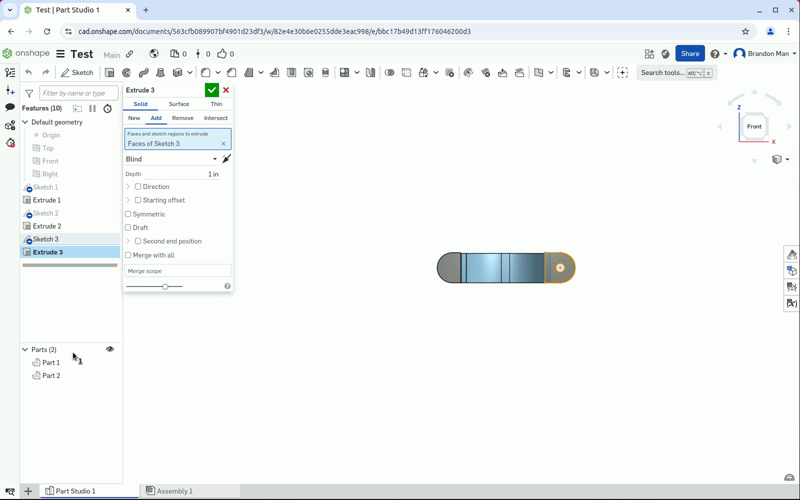
mouse_move(143, 106)
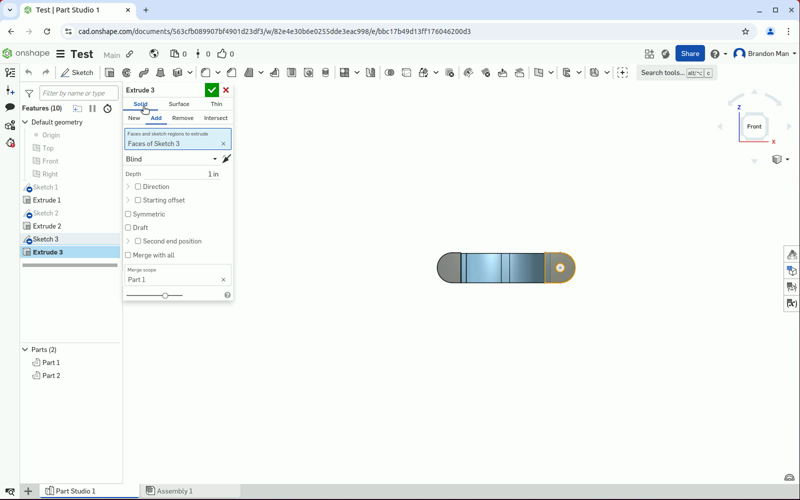
click(143, 106)
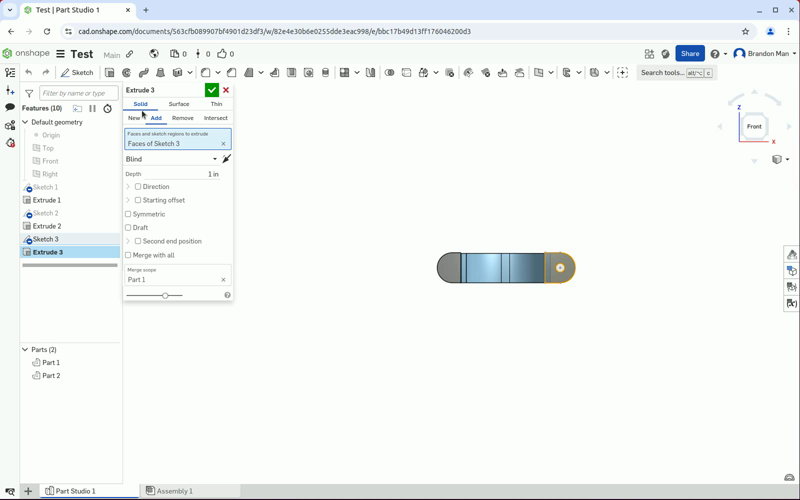
mouse_move(137, 120)
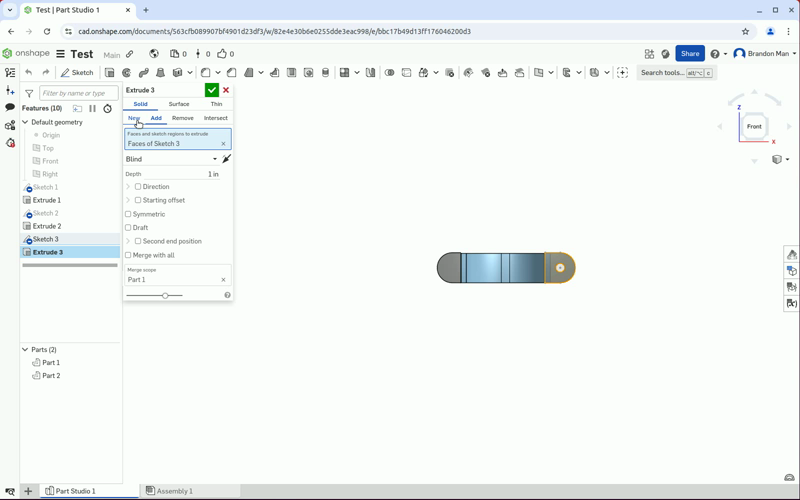
click(137, 120)
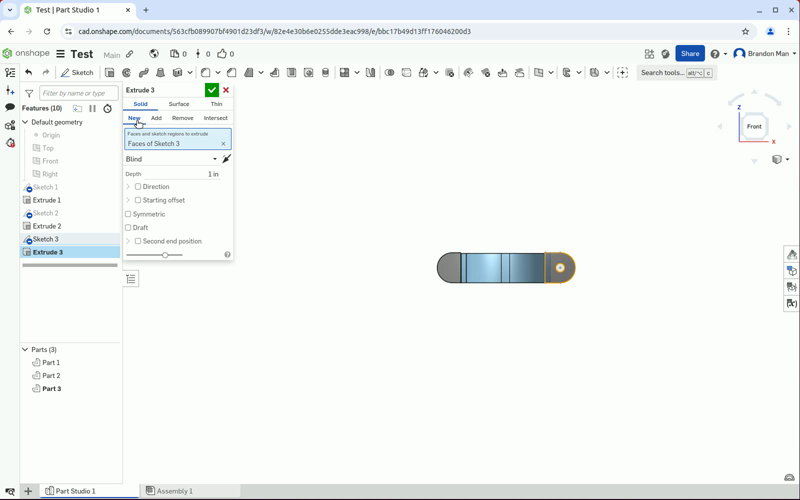
key(tab, 4)
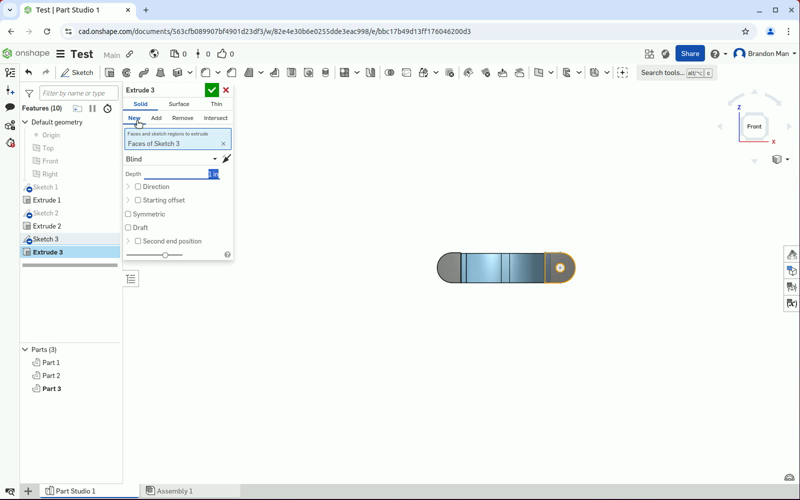
text(-1.204)
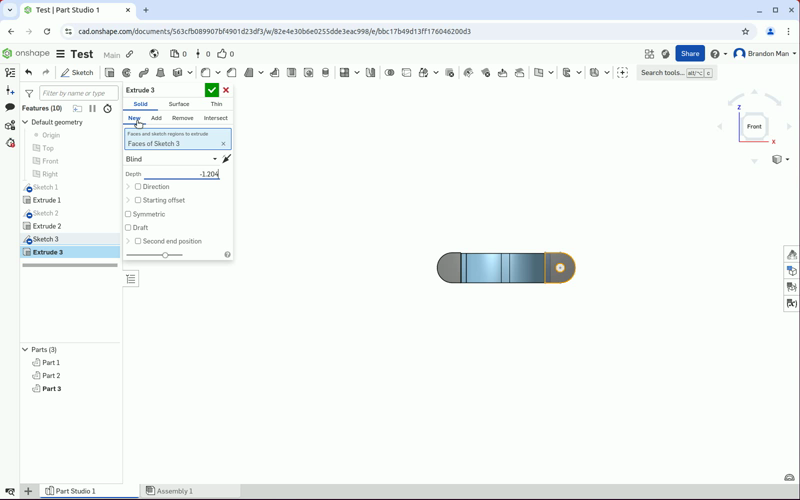
key(enter)
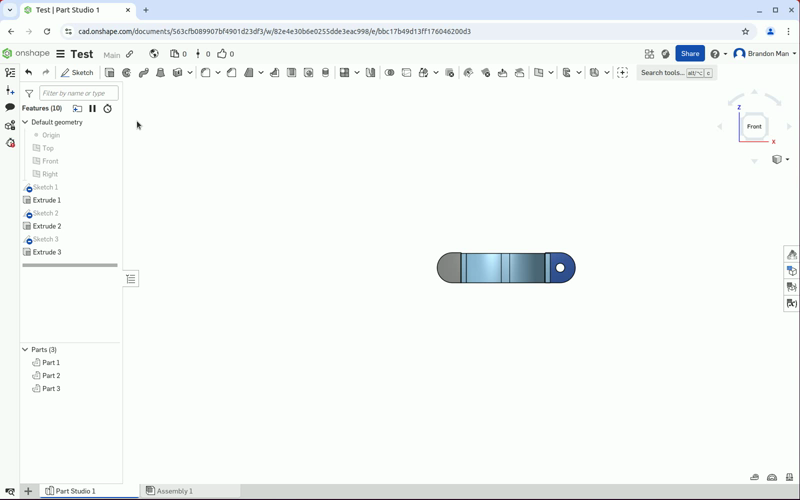
key(shift+h)
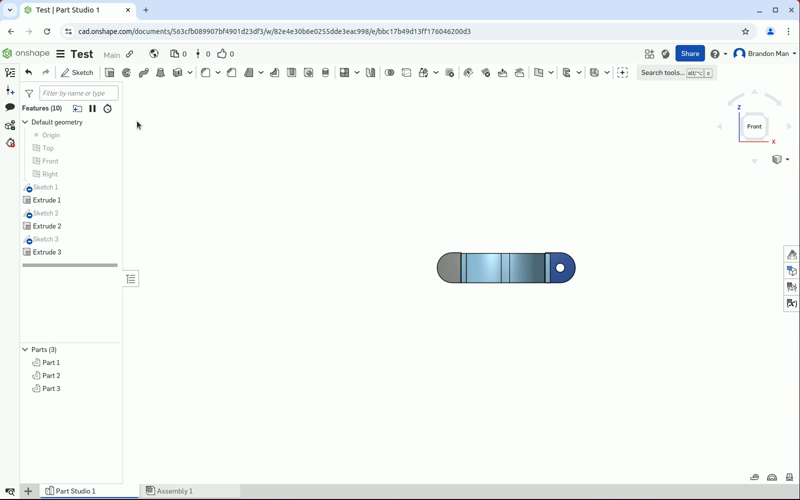
key(shift+h)
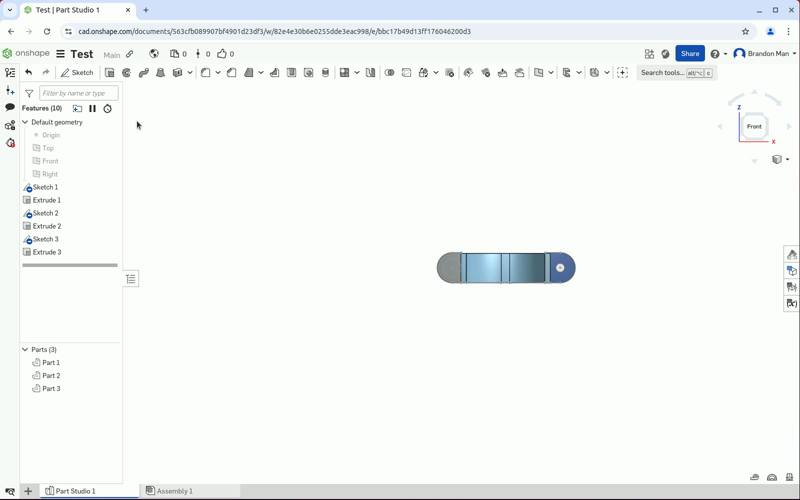
key(shift+7)
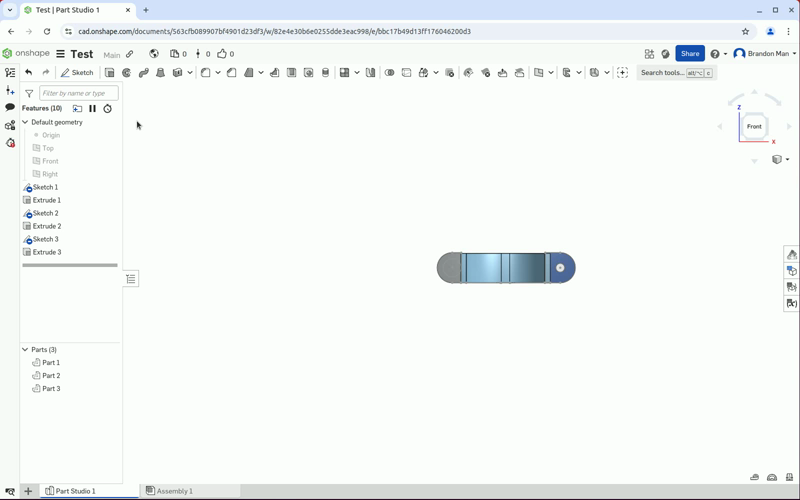
key(left, 2)
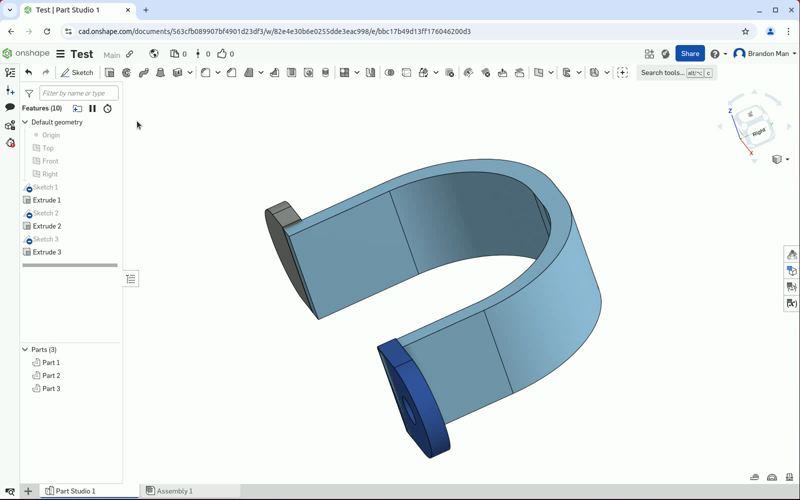
key(down, 2)
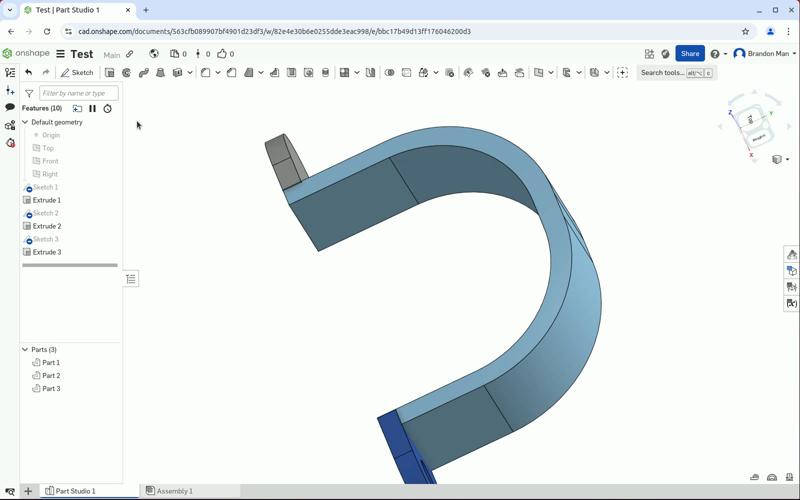
key(up, 2)
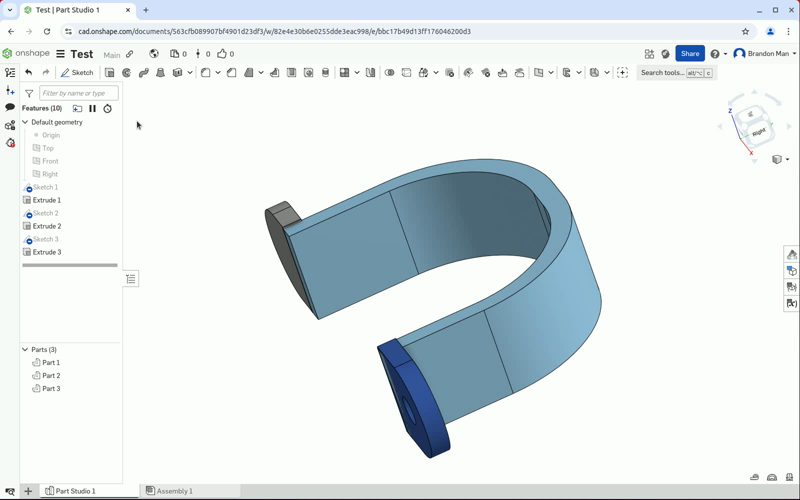
key(right, 2)
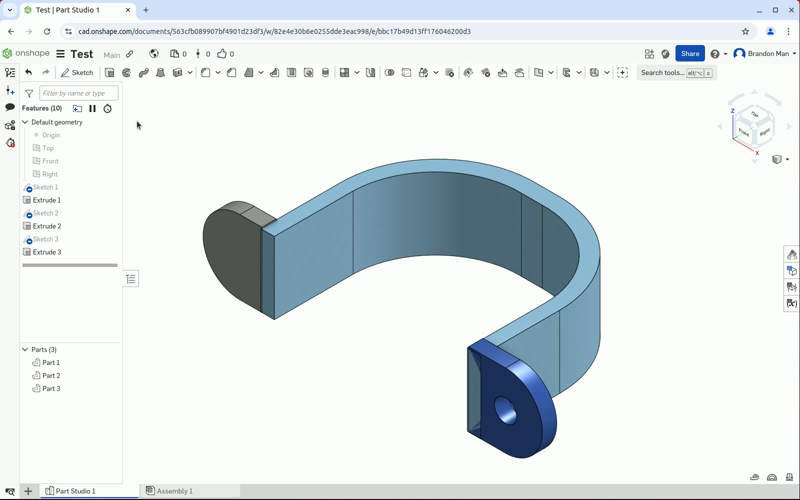
mouse_move(73, 189)
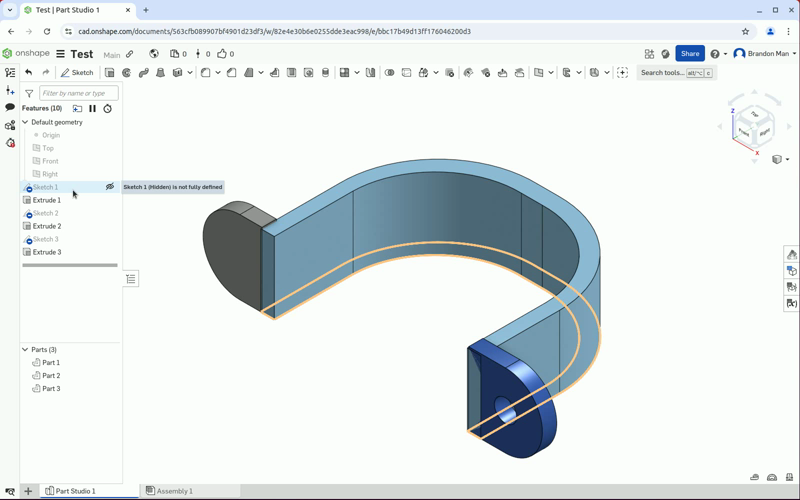
click(73, 189)